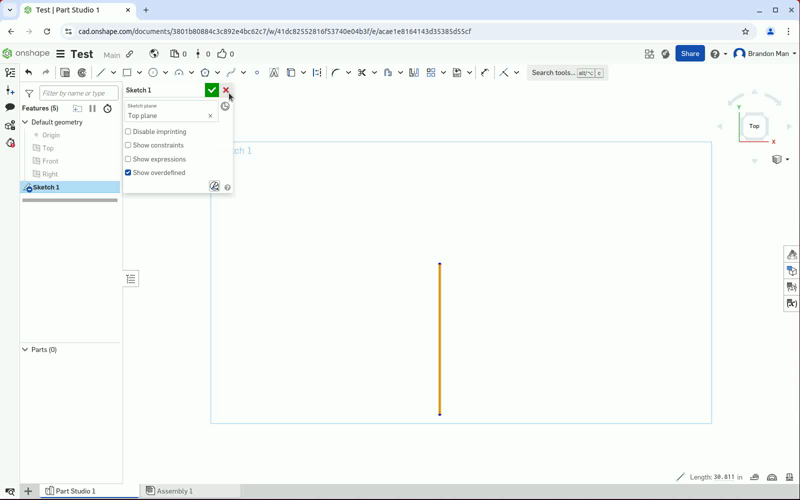
key(shift+h)
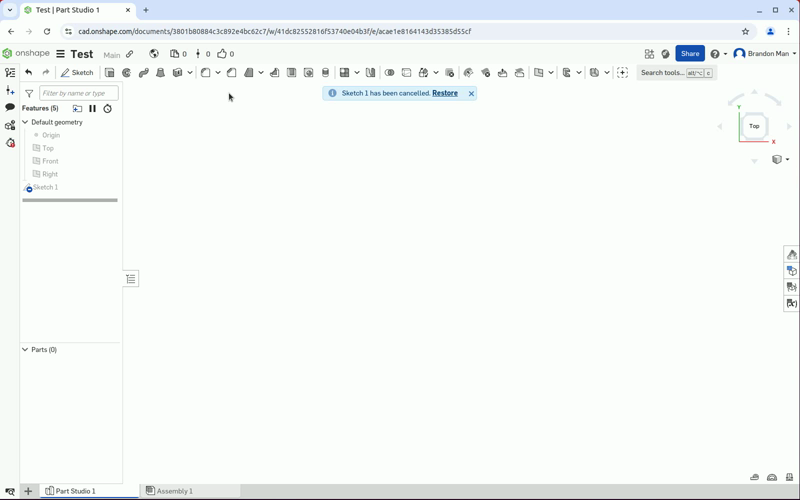
mouse_move(73, 352)
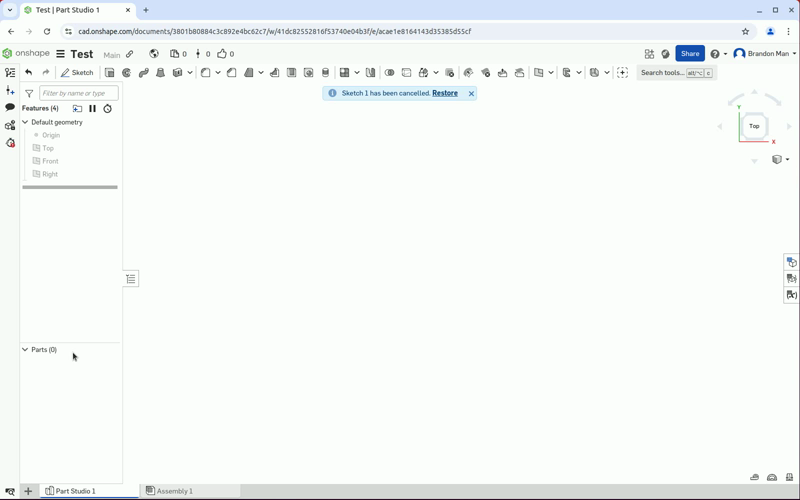
key(y)
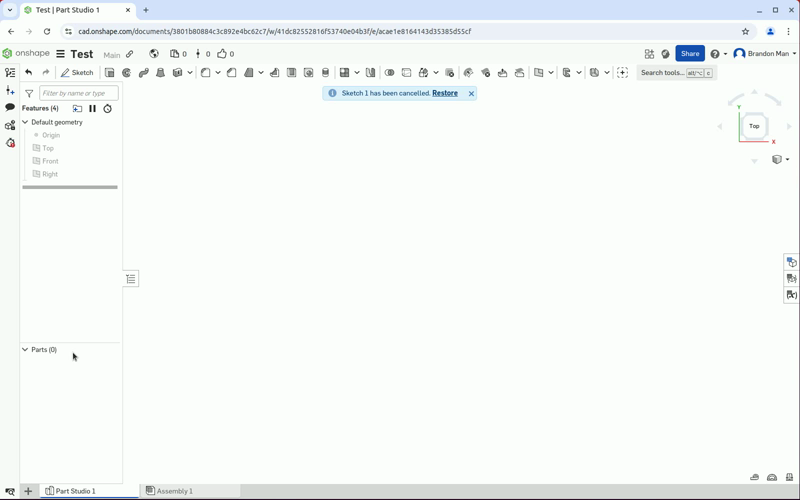
key(shift+p)
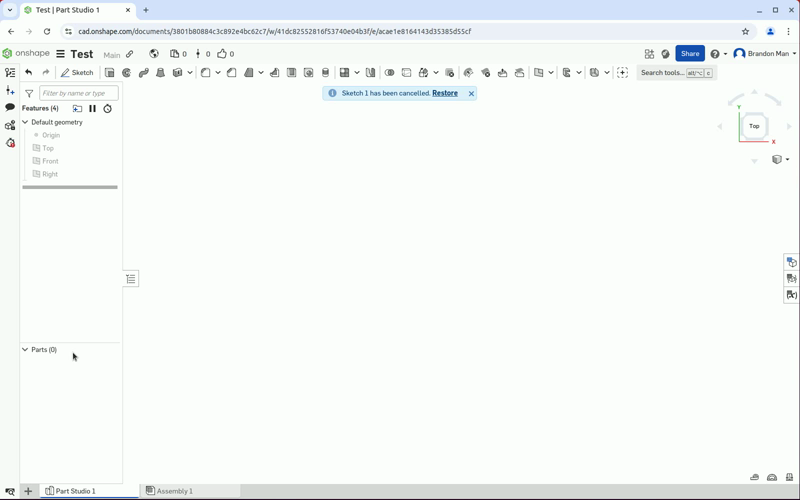
key(space)
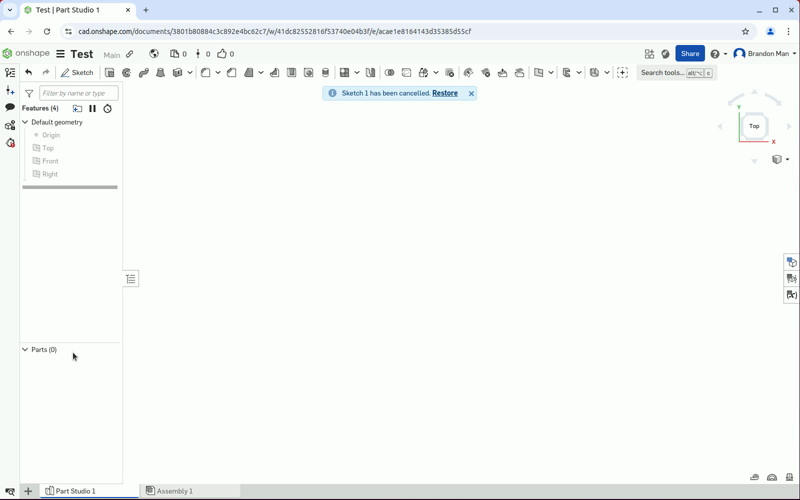
key_down(shift)
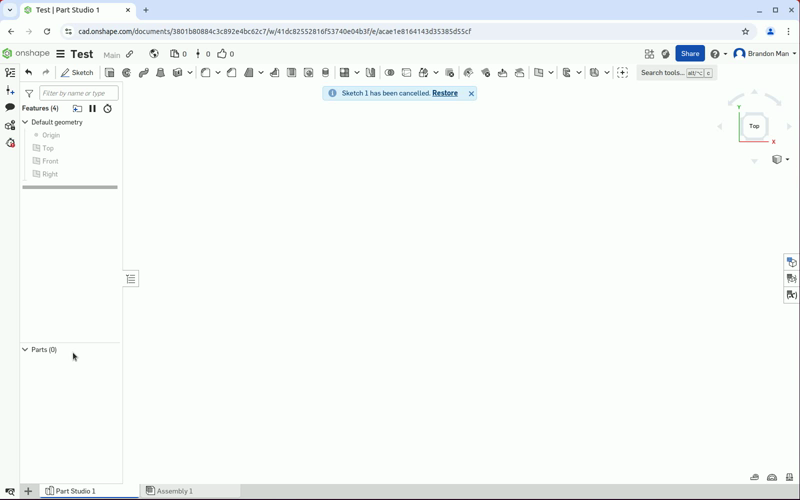
key(up)
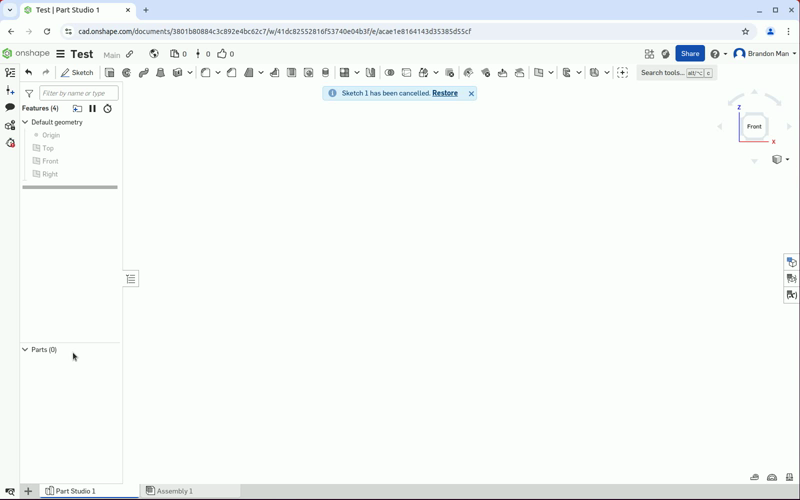
key_up(shift)
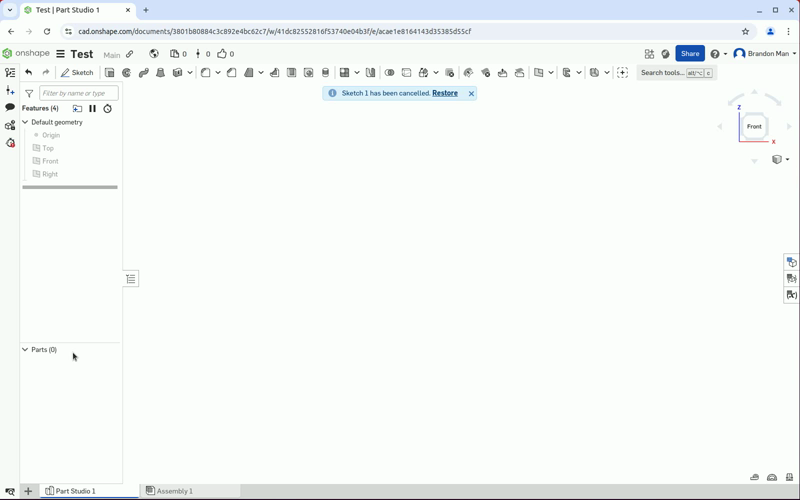
mouse_move(73, 352)
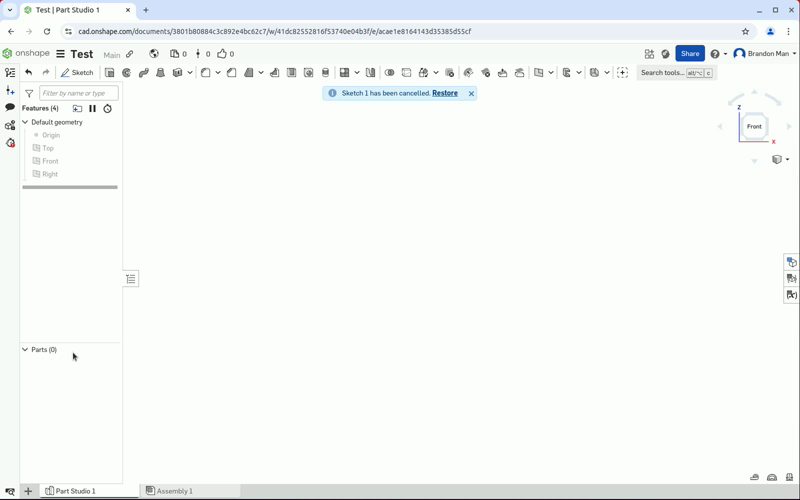
key(shift+y)
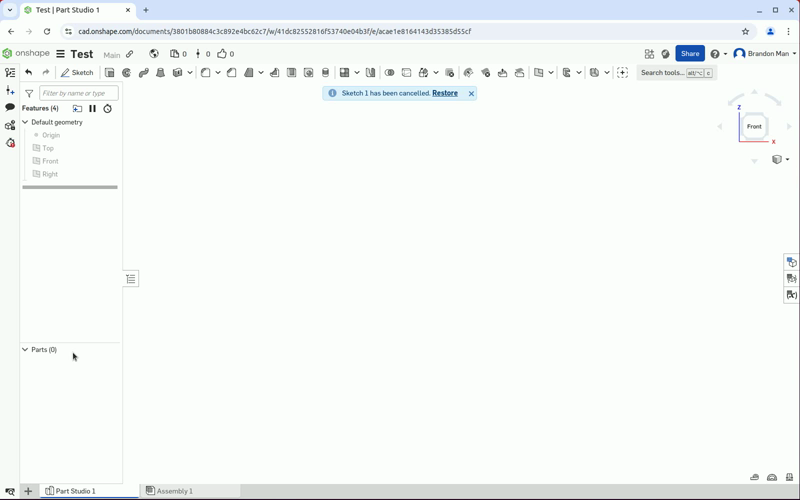
key(shift+s)
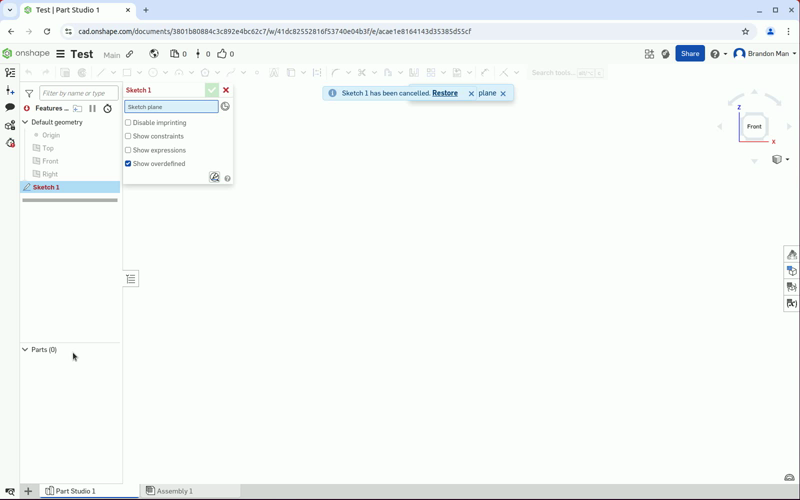
mouse_move(73, 163)
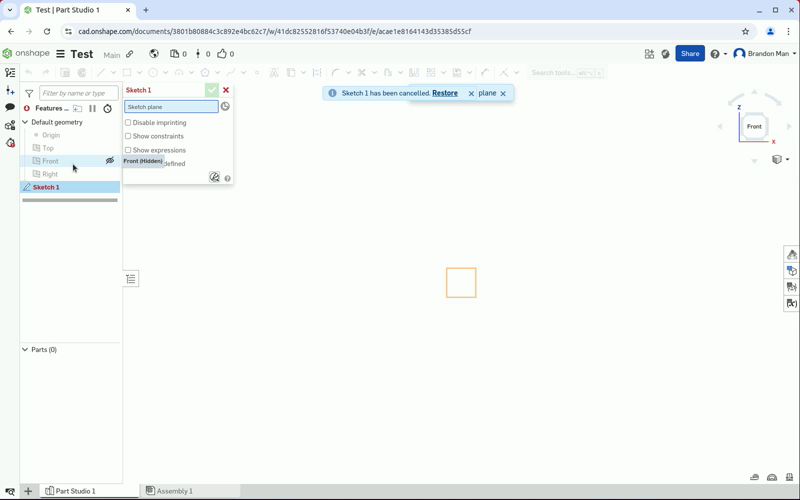
click(73, 163)
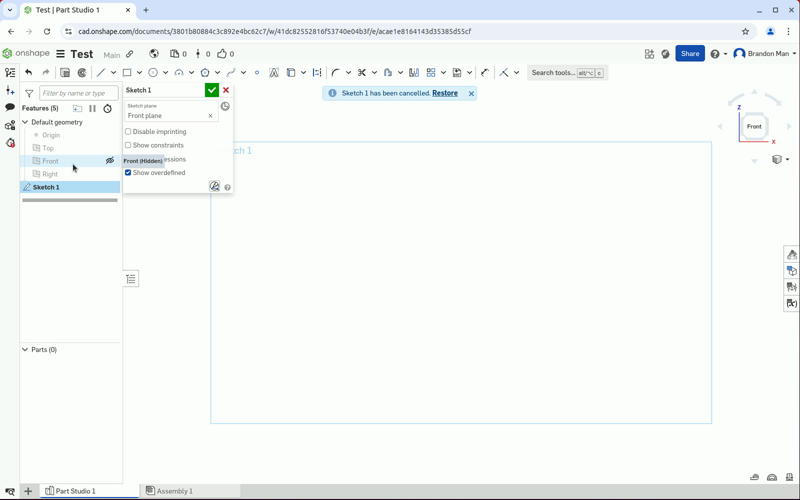
mouse_move(73, 352)
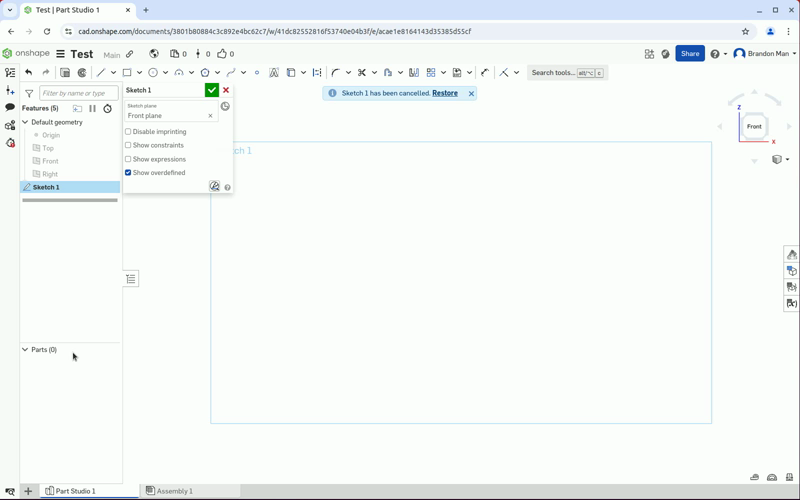
key(y)
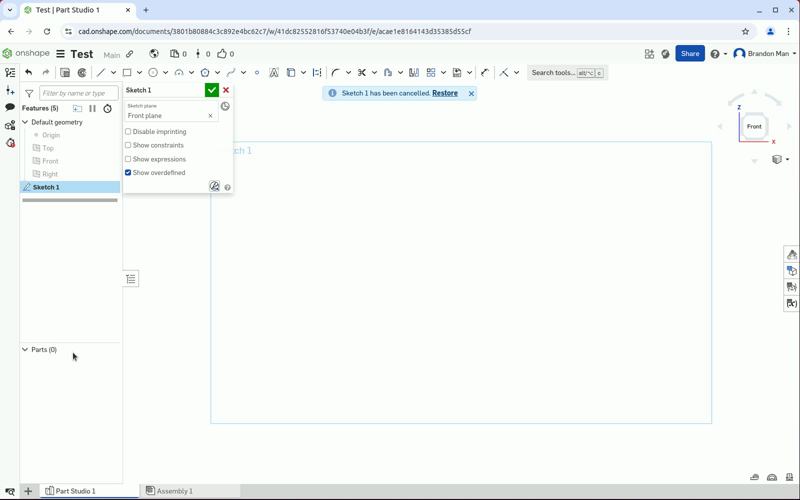
key(c)
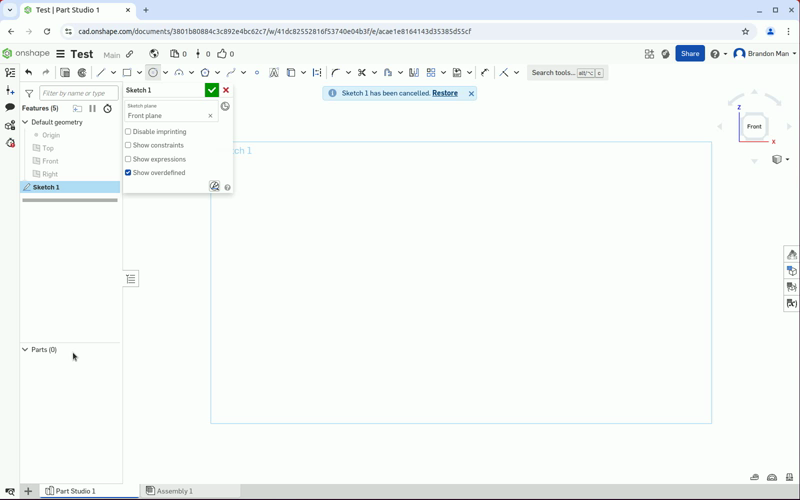
key_down(shift)
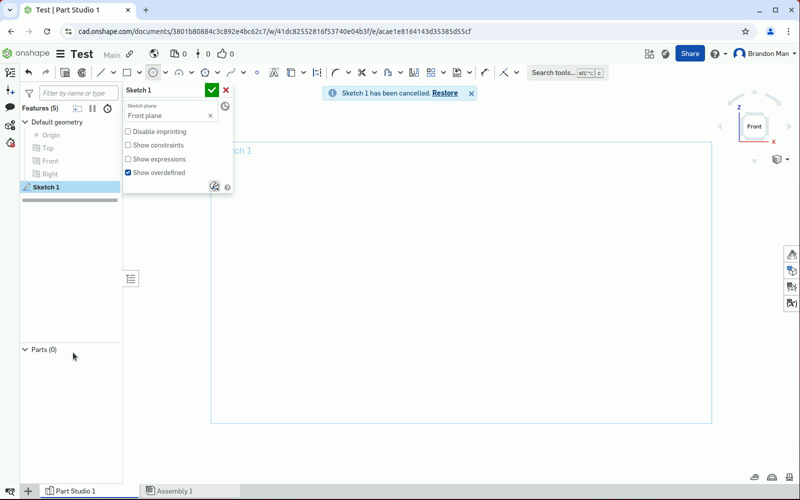
mouse_move(460, 224)
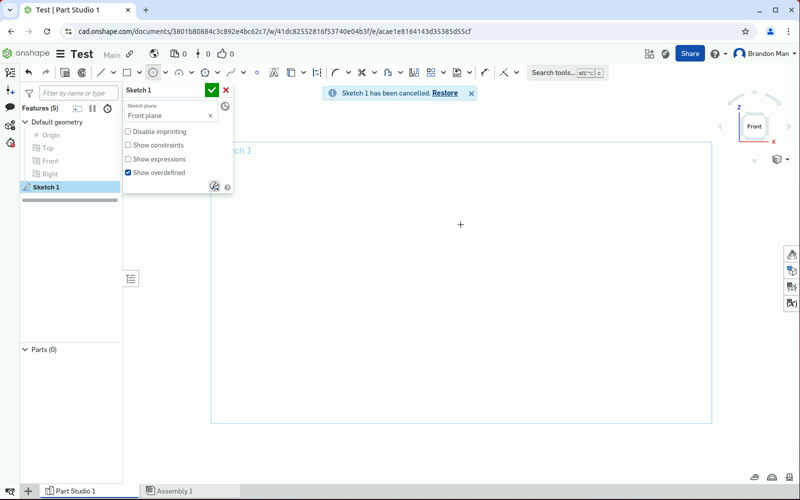
click(460, 224)
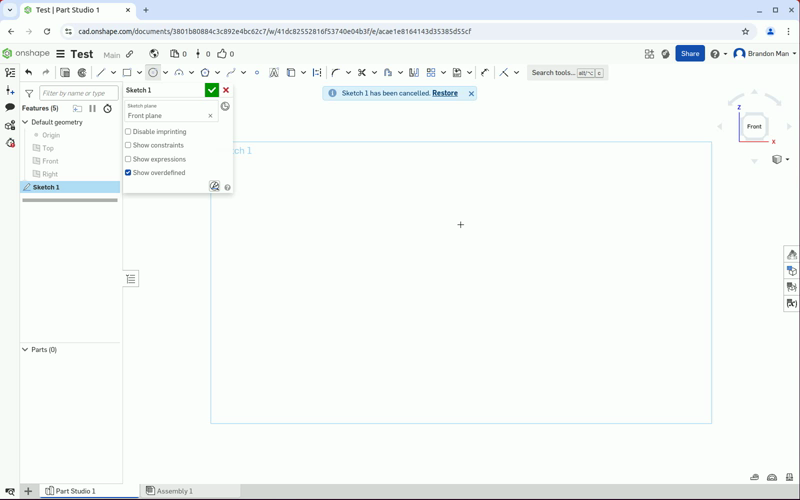
key_up(shift)
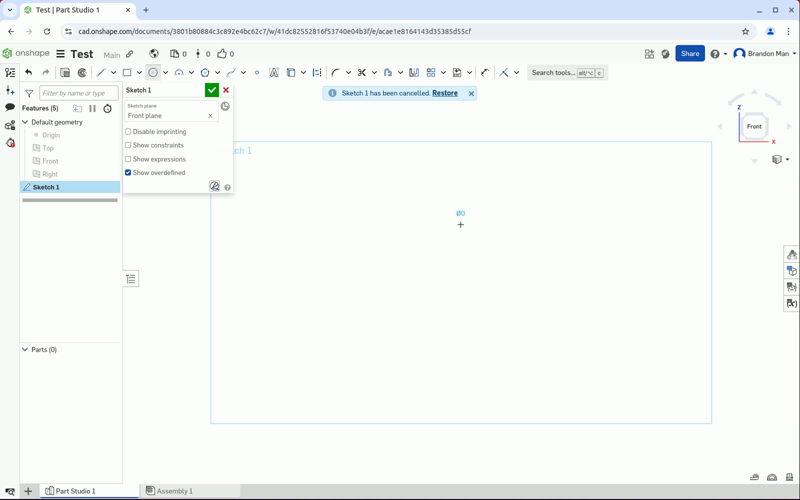
mouse_move(477, 224)
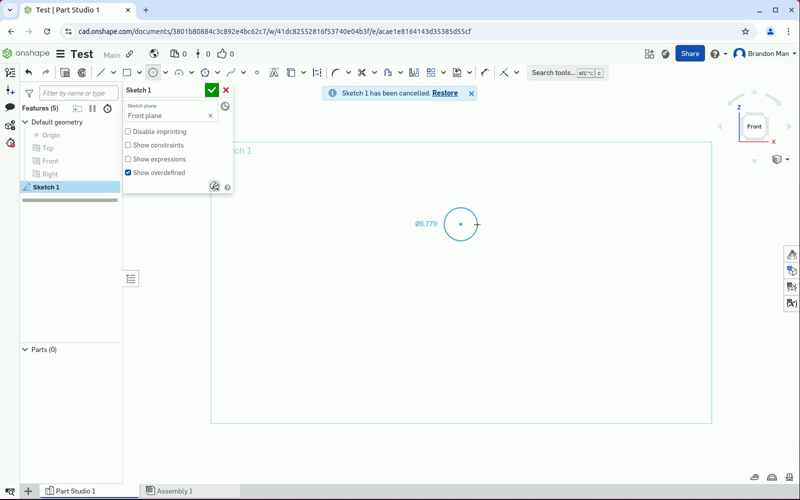
click(477, 224)
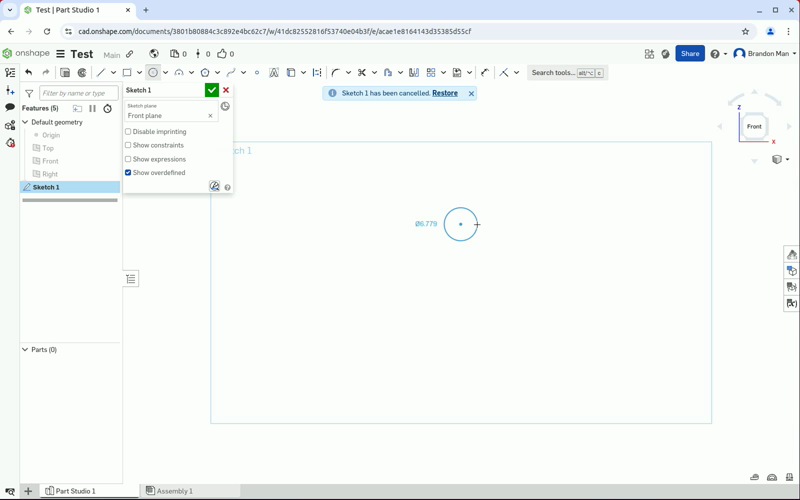
key(esc)
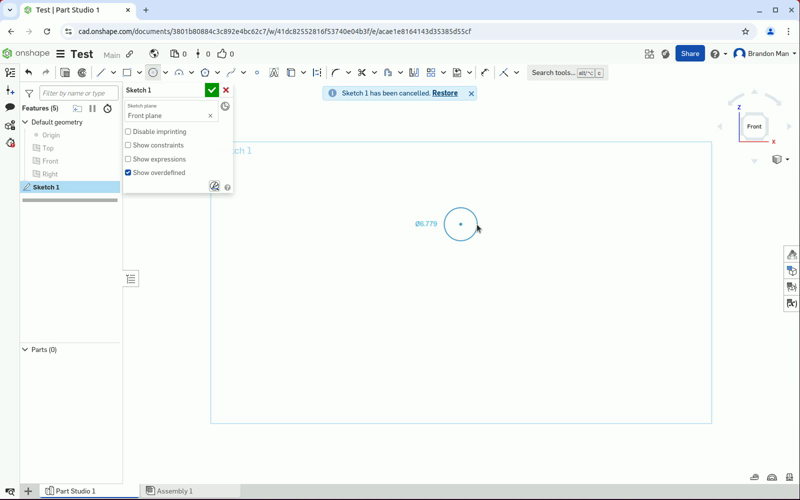
key(c)
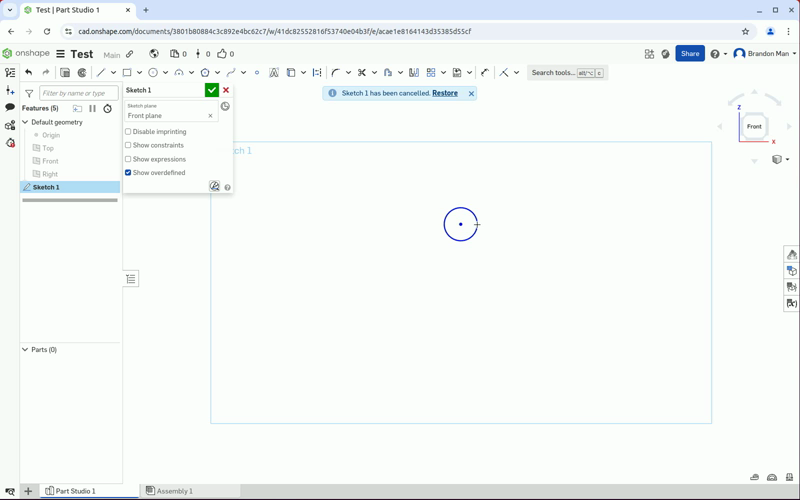
key_down(shift)
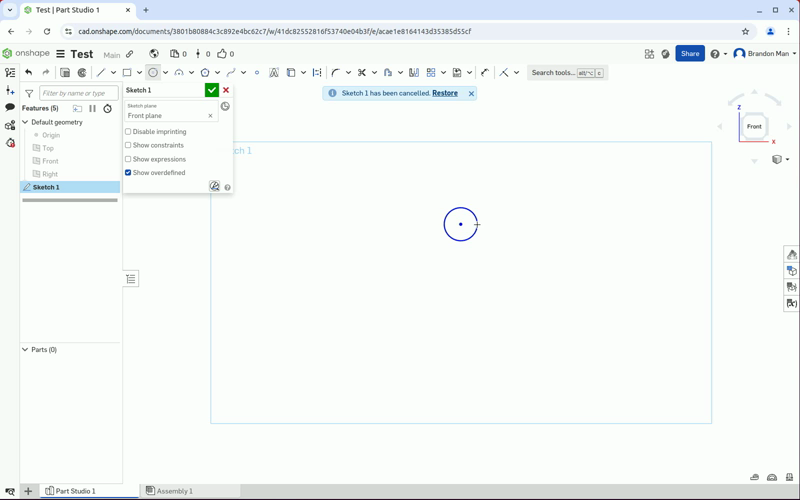
mouse_move(460, 224)
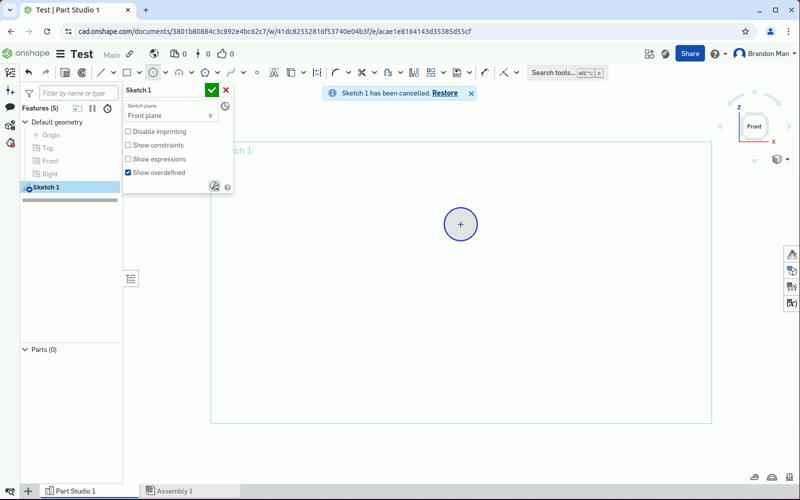
click(460, 224)
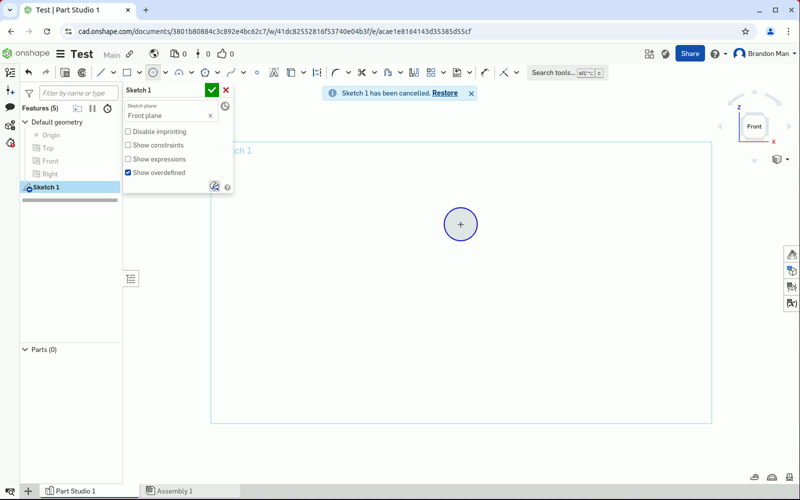
key_up(shift)
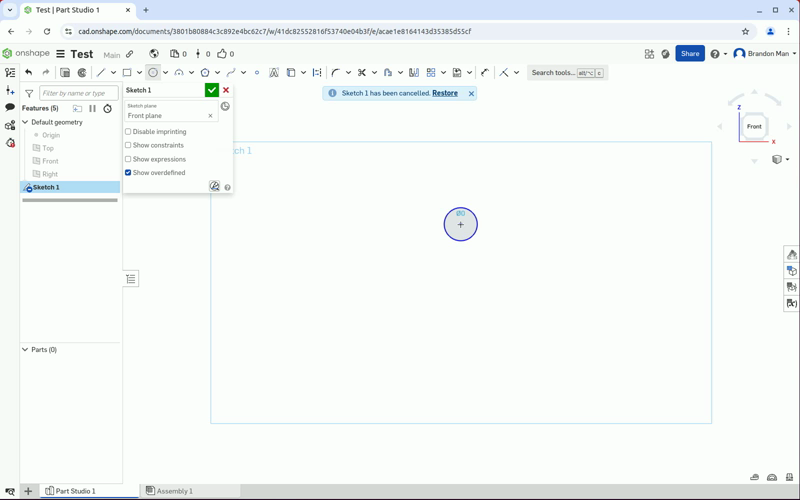
mouse_move(472, 224)
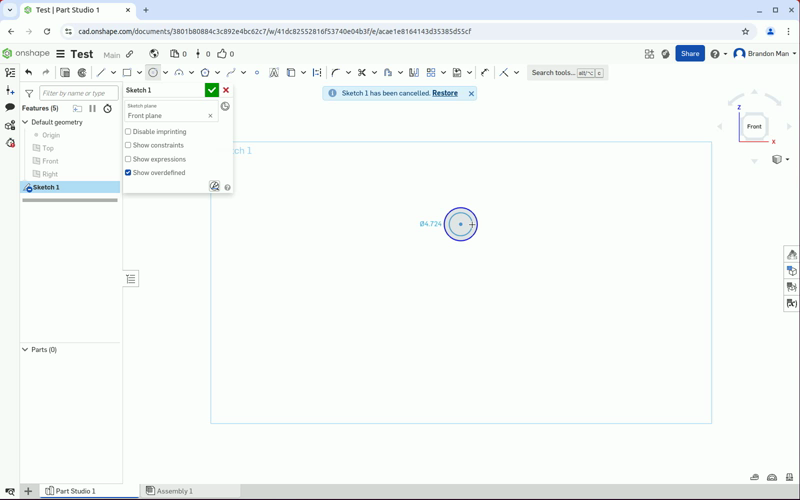
click(472, 224)
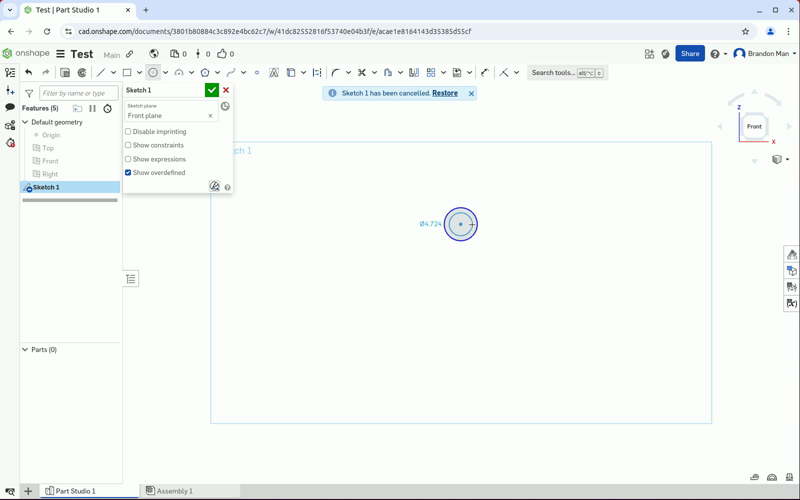
key(esc)
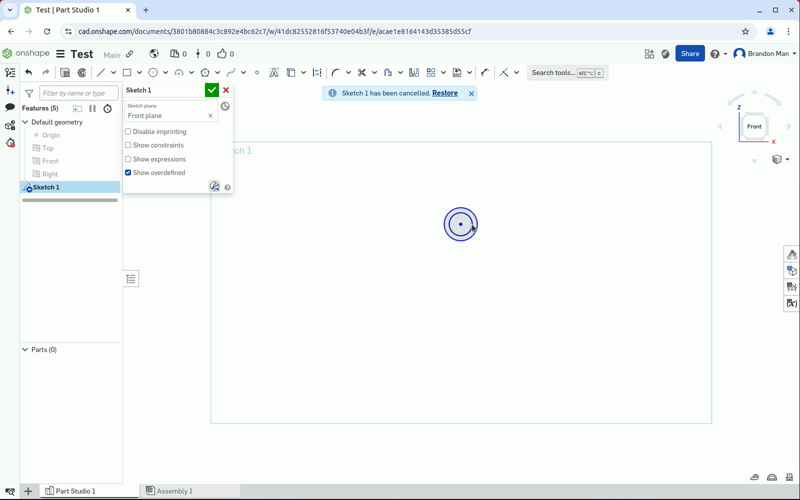
mouse_move(465, 208)
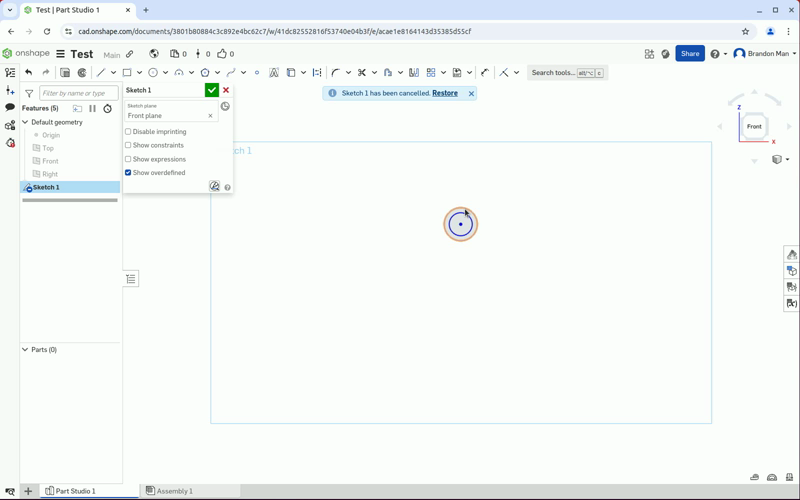
scroll(6)
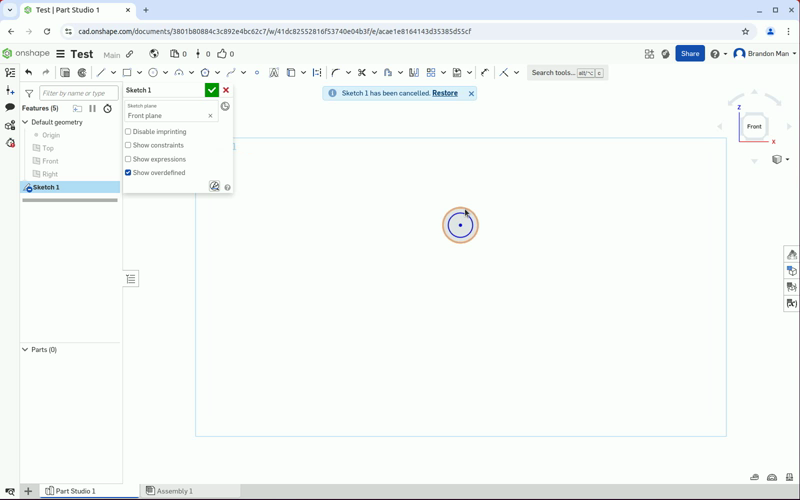
scroll(6)
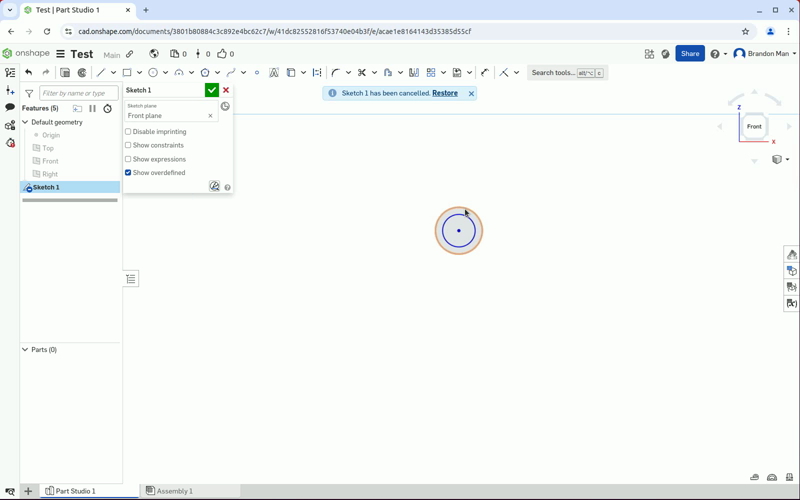
scroll(6)
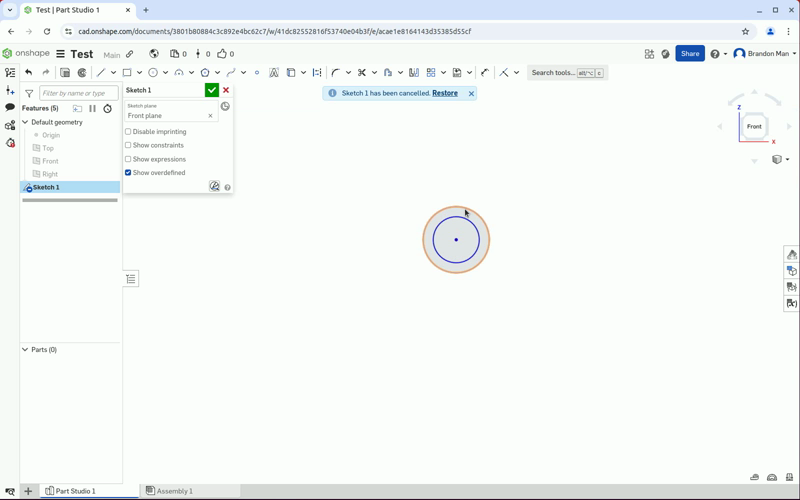
scroll(6)
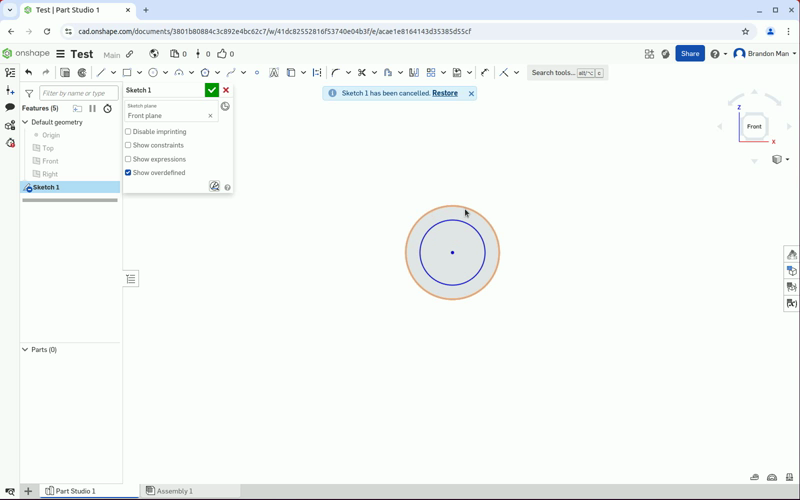
scroll(6)
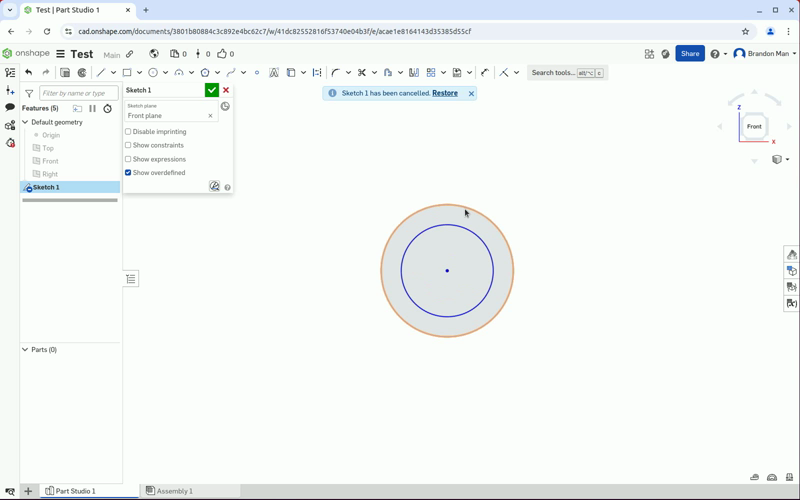
scroll(6)
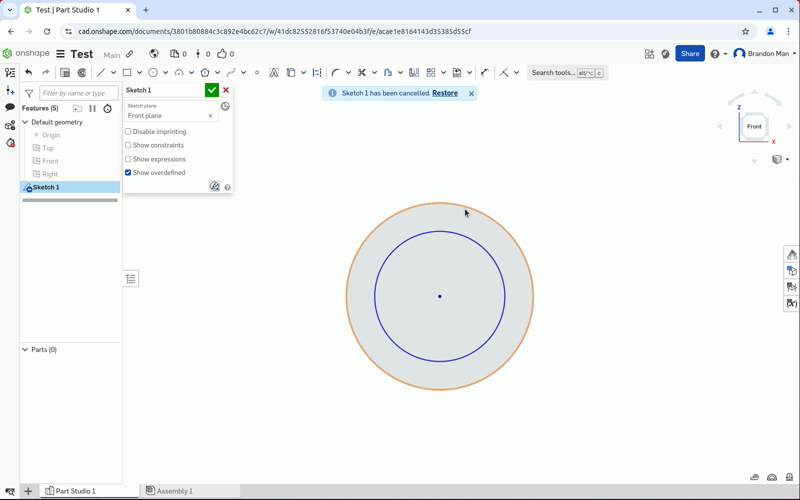
scroll(6)
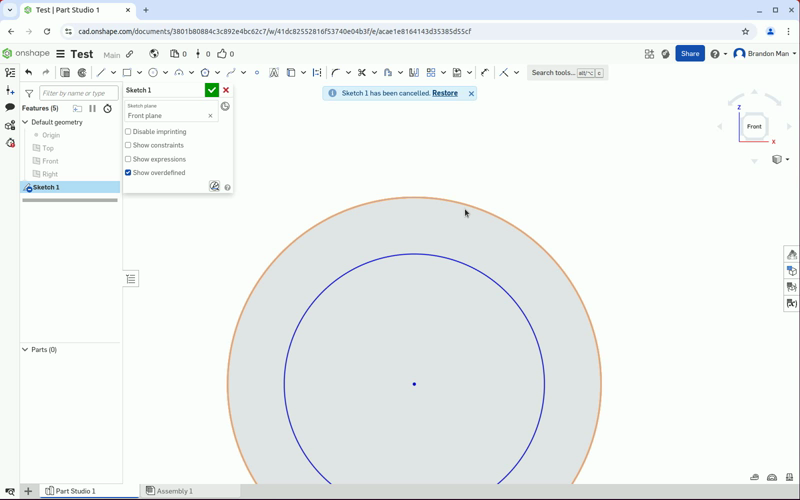
click(465, 208)
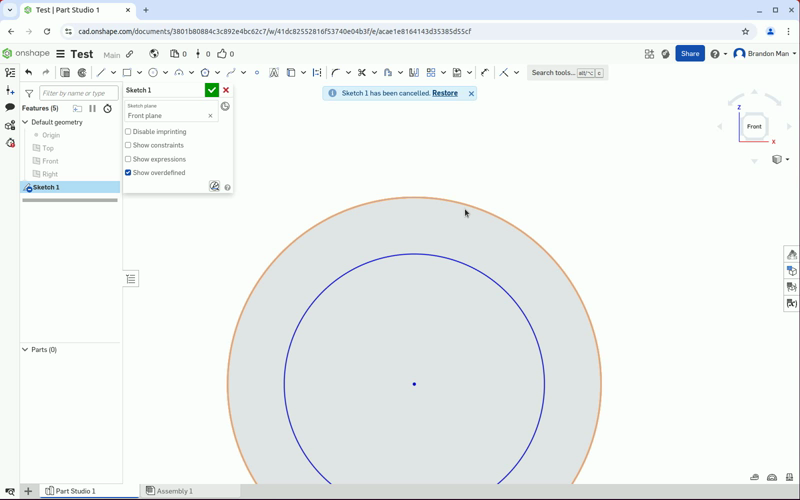
scroll(-6)
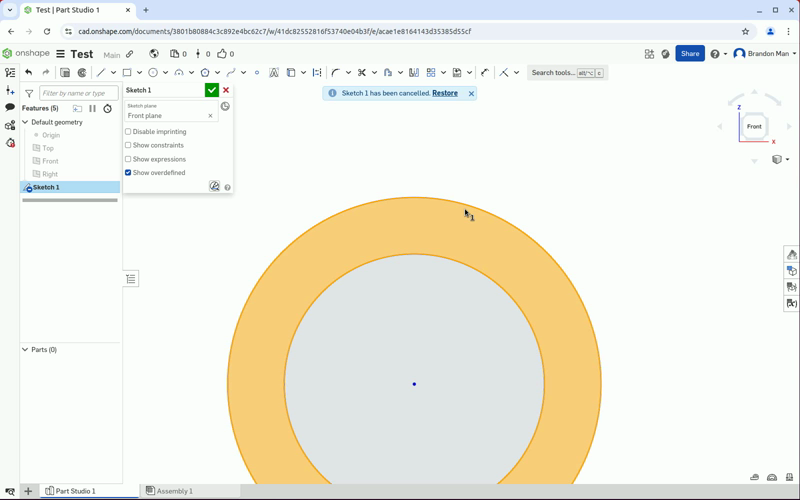
scroll(-6)
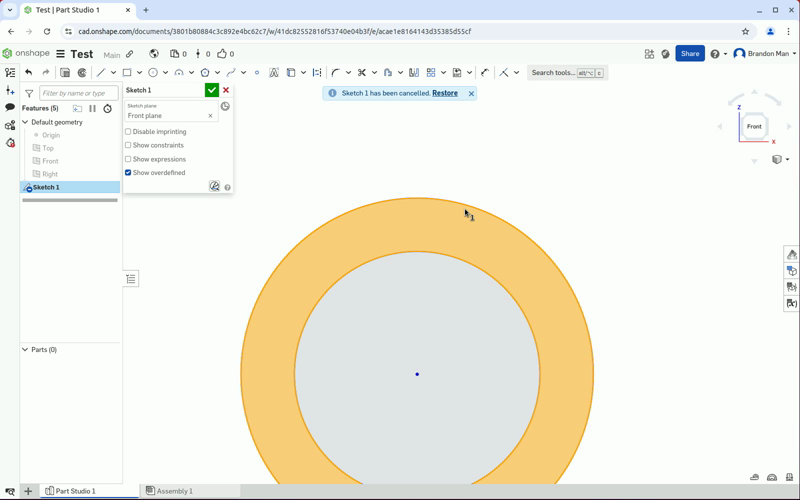
scroll(-6)
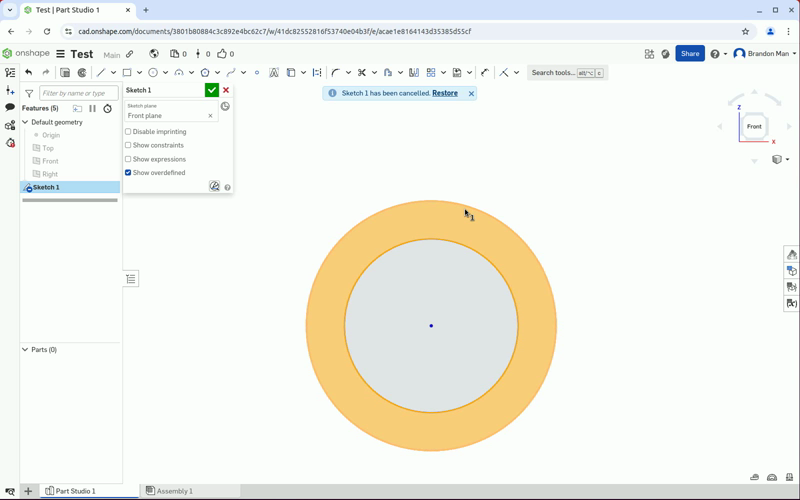
scroll(-6)
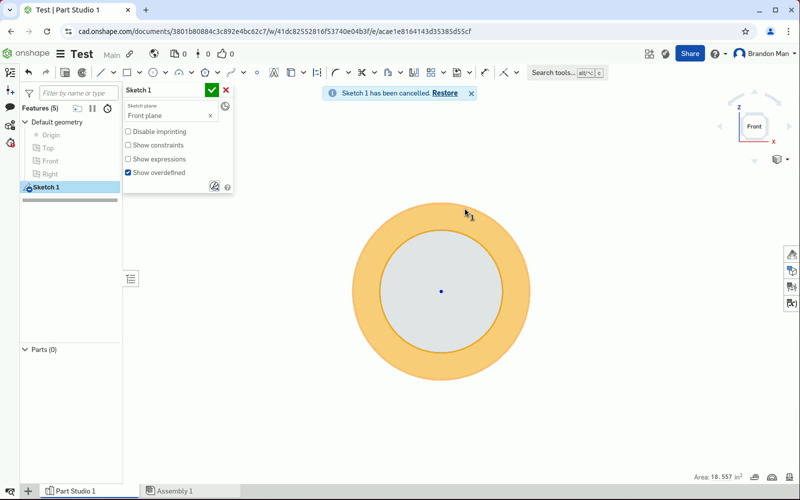
scroll(-6)
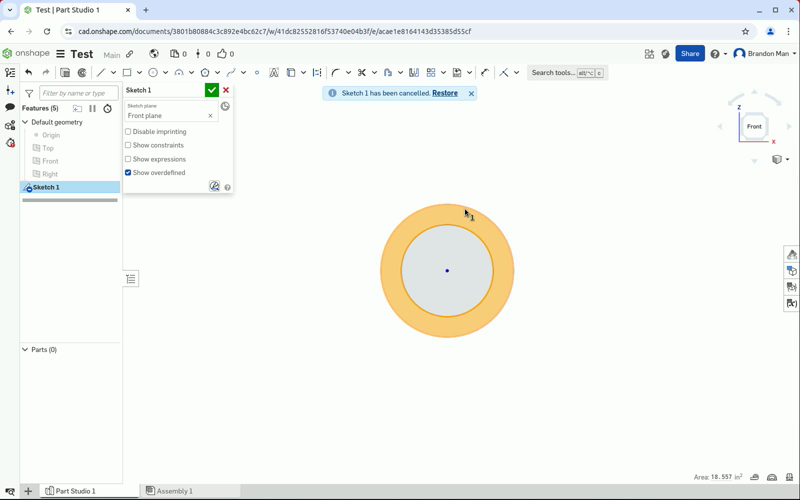
scroll(-6)
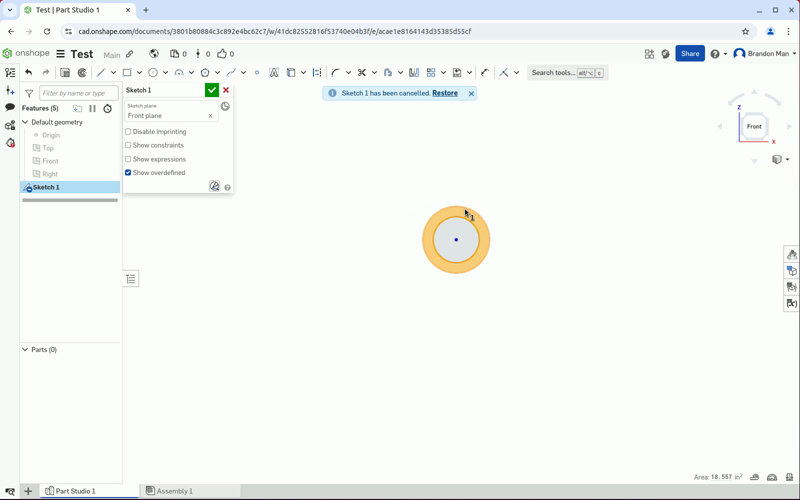
scroll(-6)
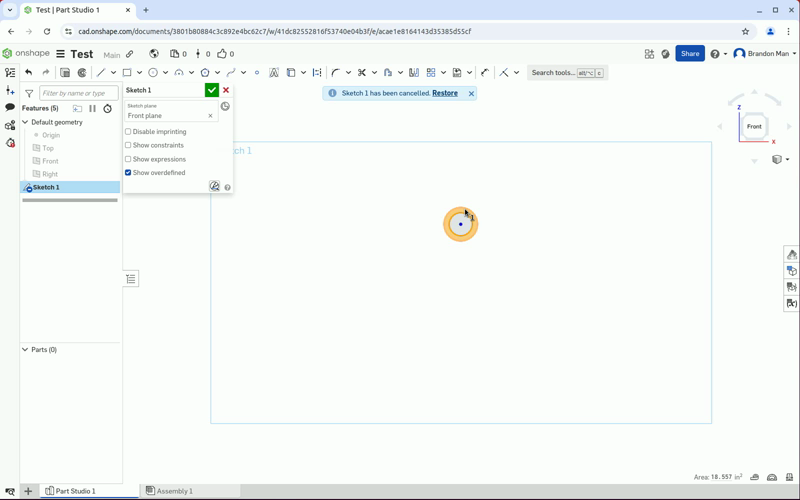
mouse_move(73, 352)
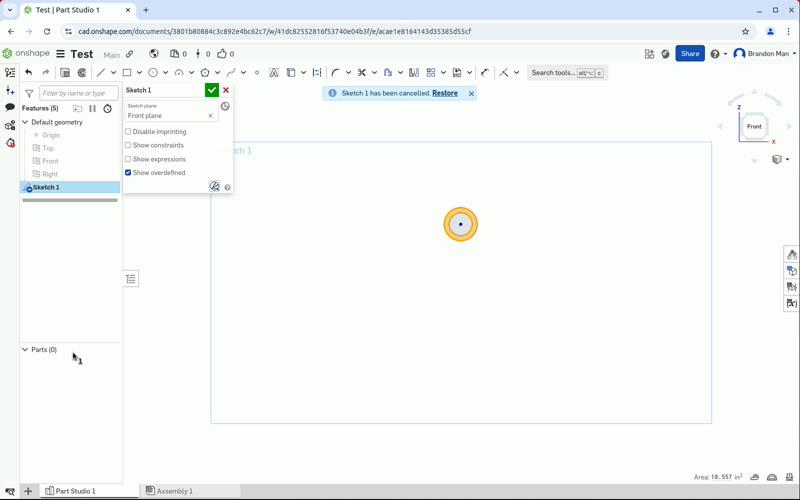
key(shift+y)
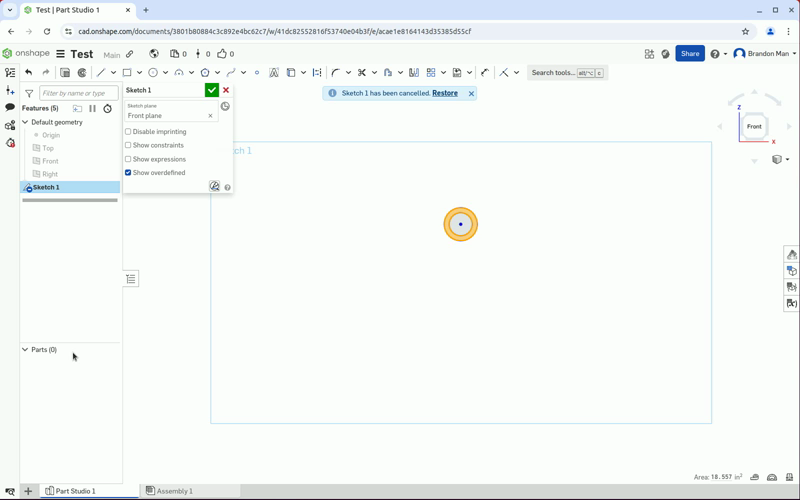
key(shift+e)
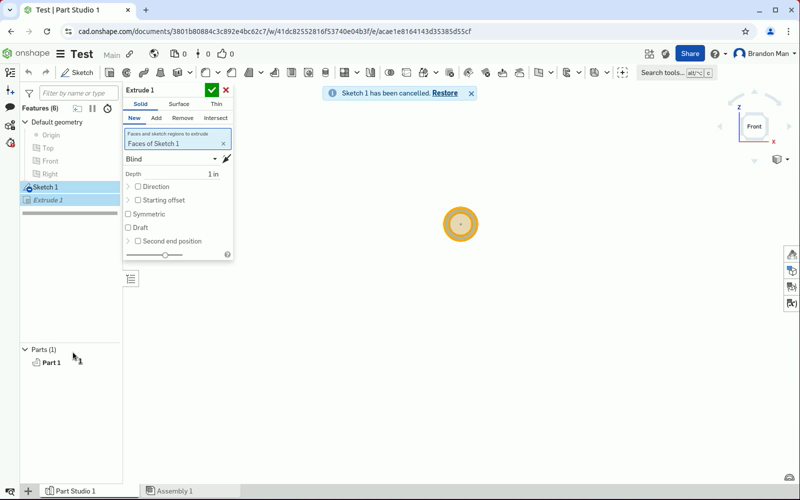
mouse_move(143, 106)
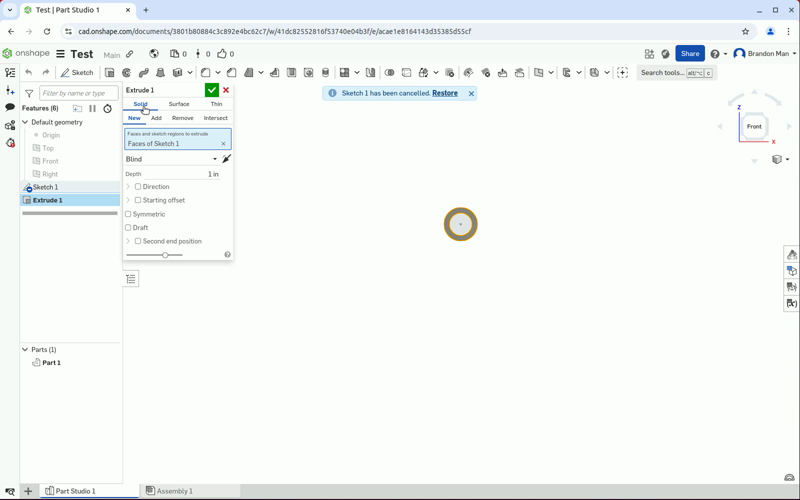
click(143, 106)
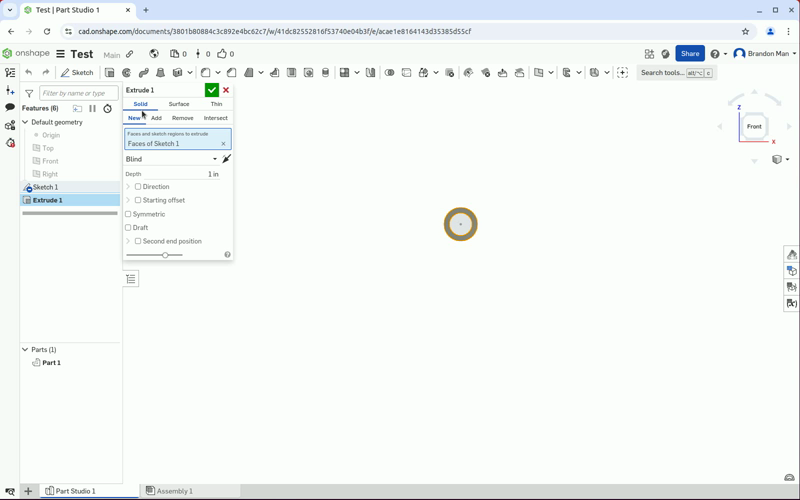
mouse_move(137, 120)
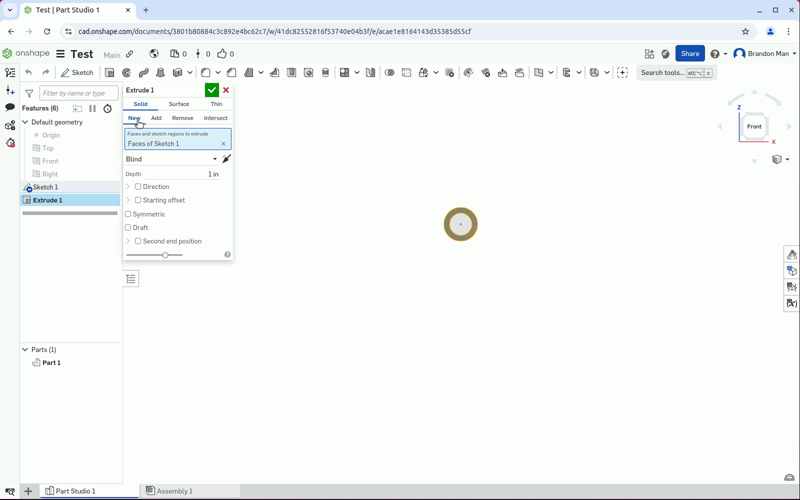
click(137, 120)
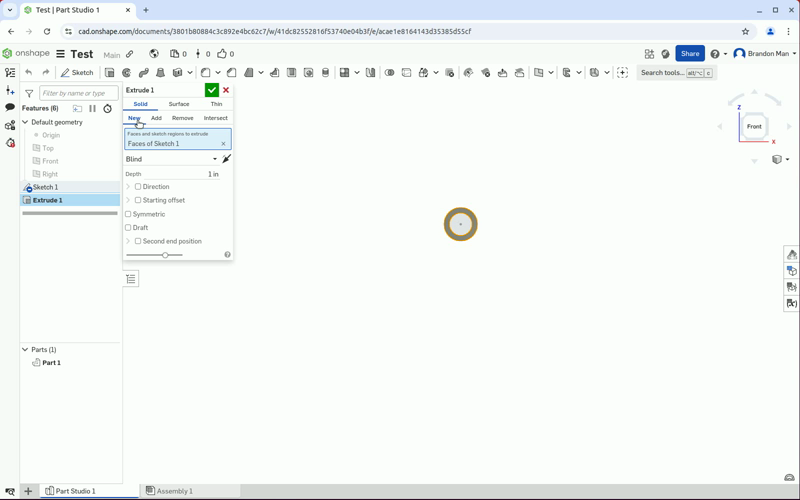
key(tab, 4)
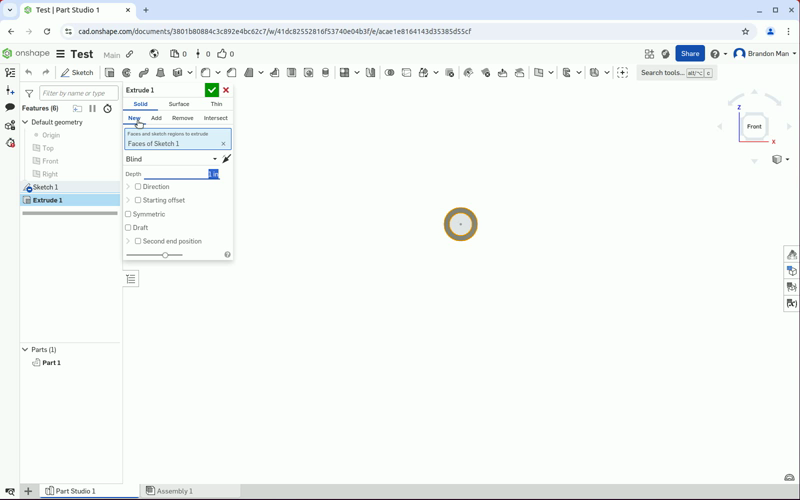
text(7.703)
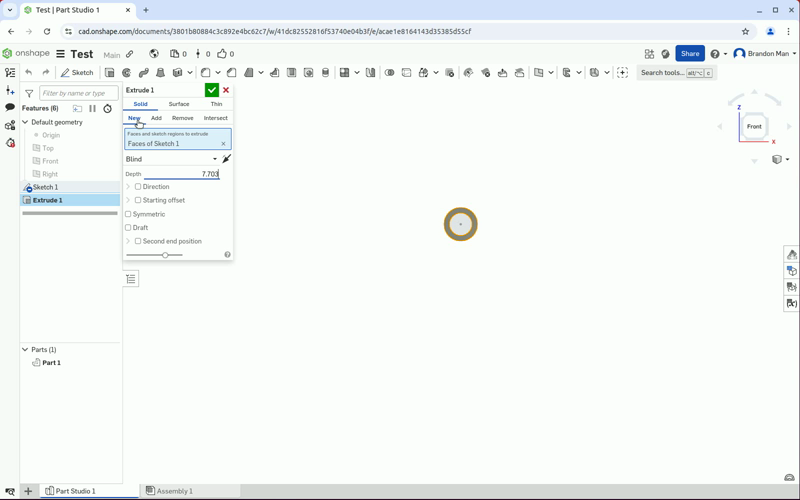
key(enter)
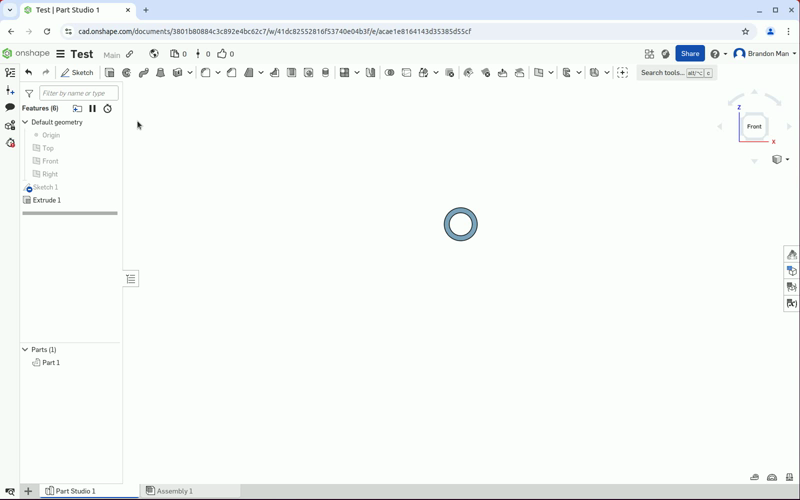
key(shift+h)
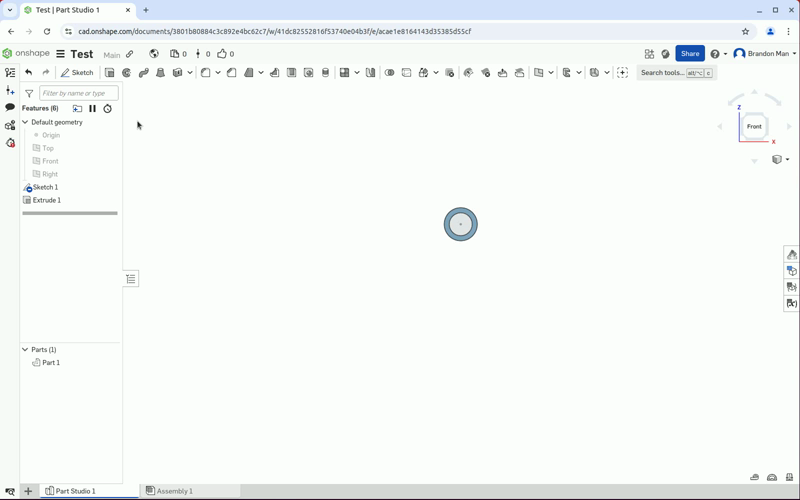
key(shift+h)
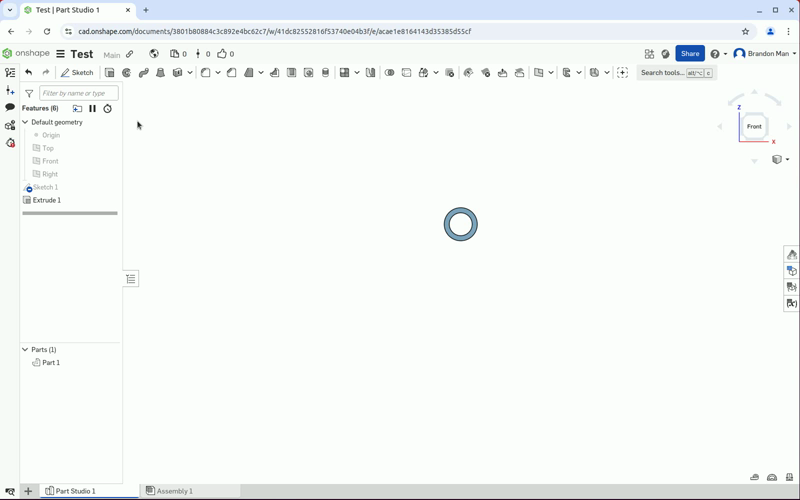
mouse_move(73, 189)
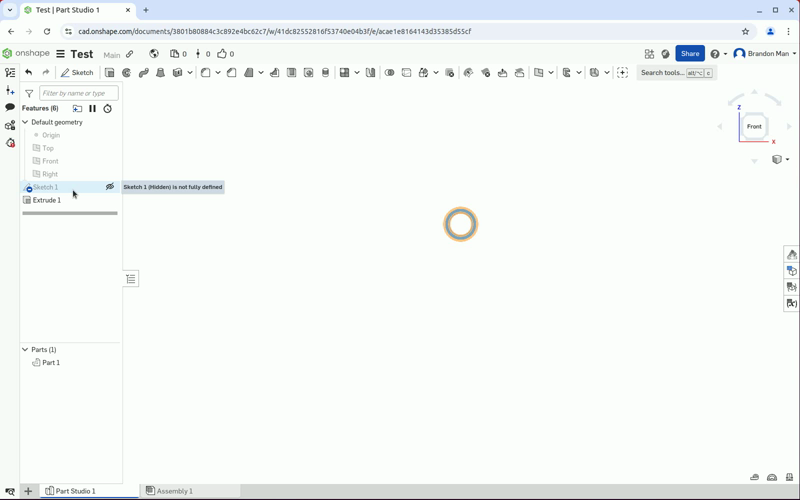
click(73, 189)
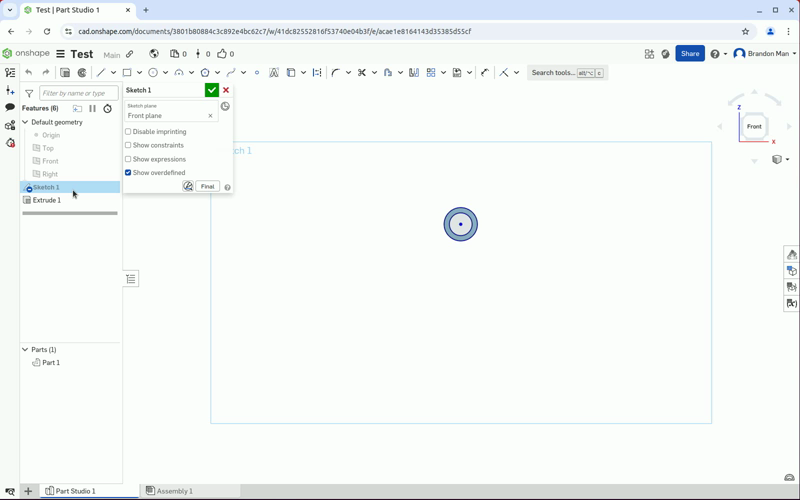
mouse_move(229, 92)
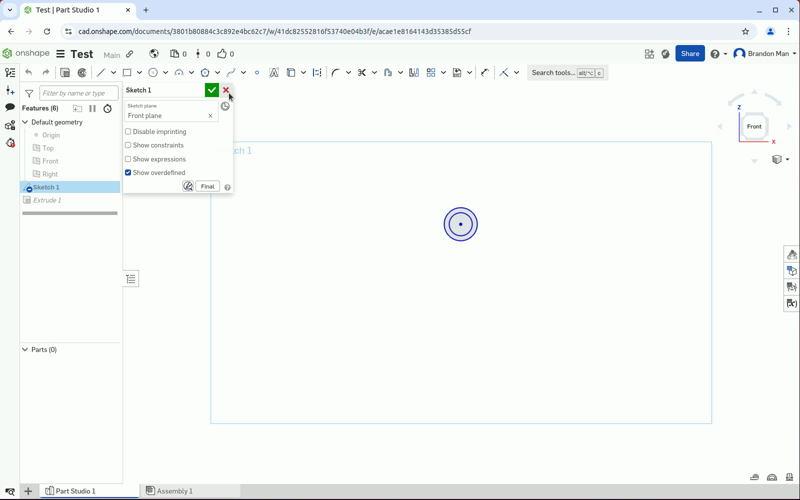
click(229, 92)
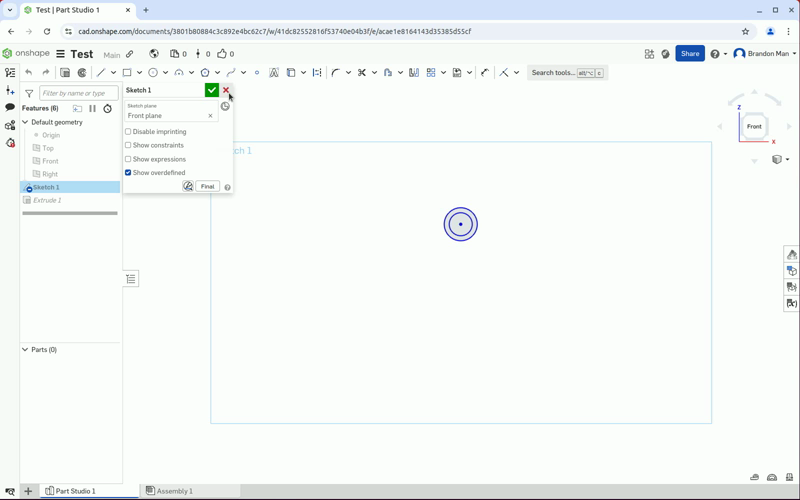
key(shift+s)
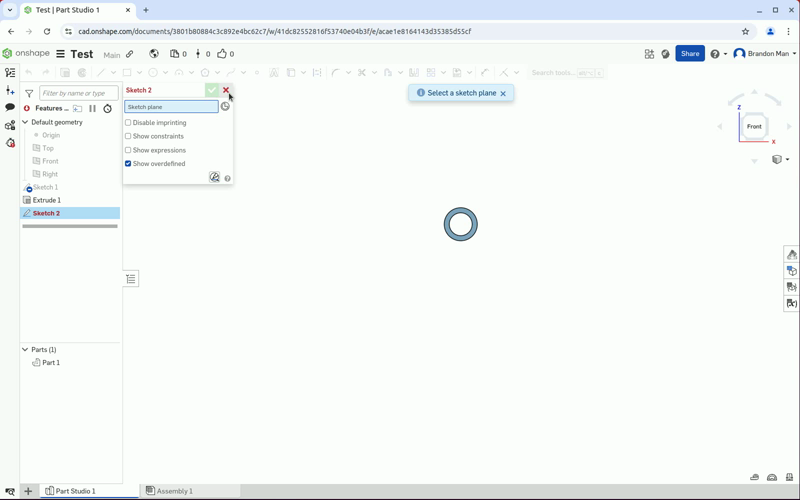
mouse_move(73, 163)
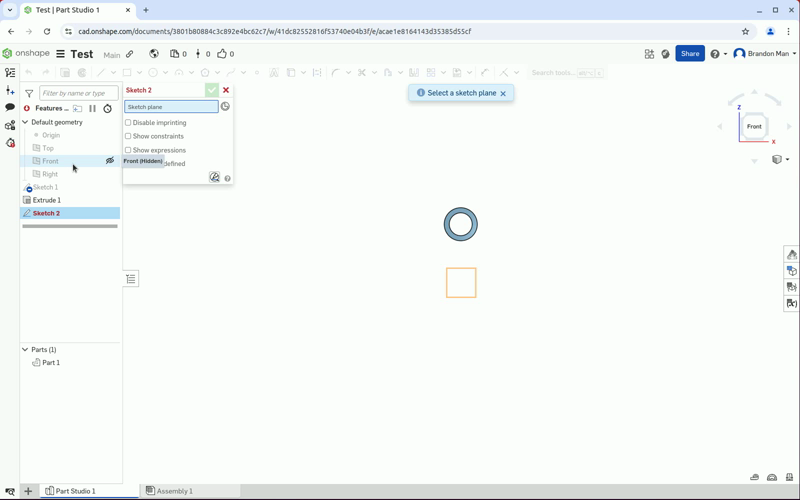
click(73, 163)
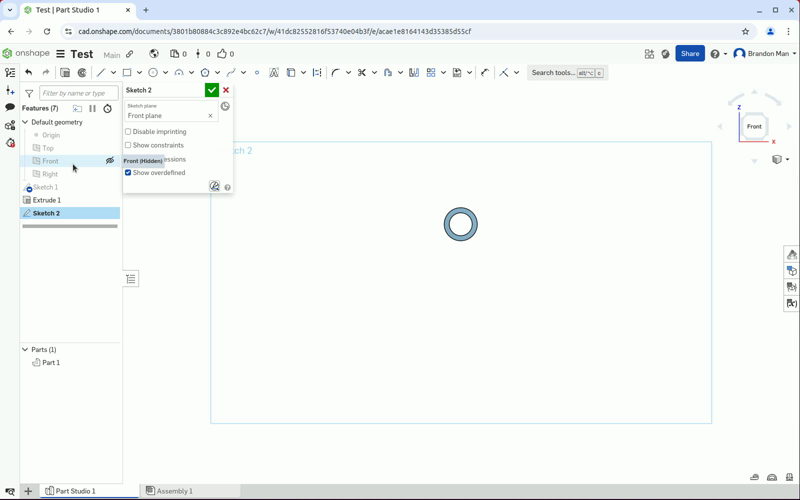
mouse_move(73, 352)
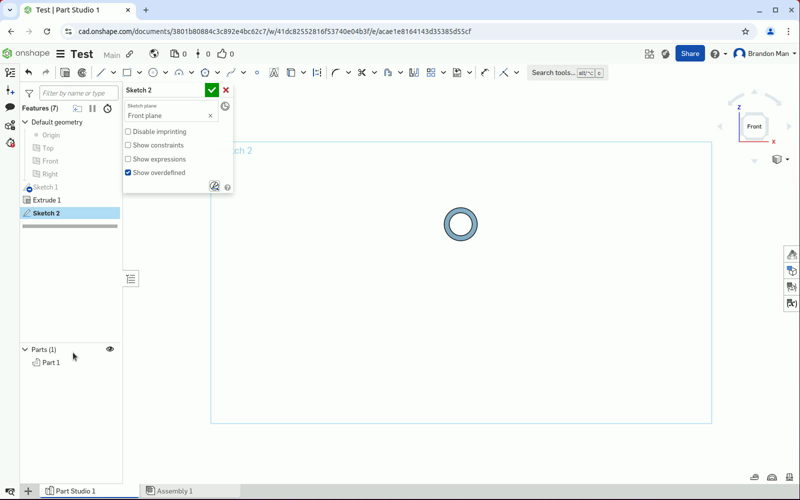
key(y)
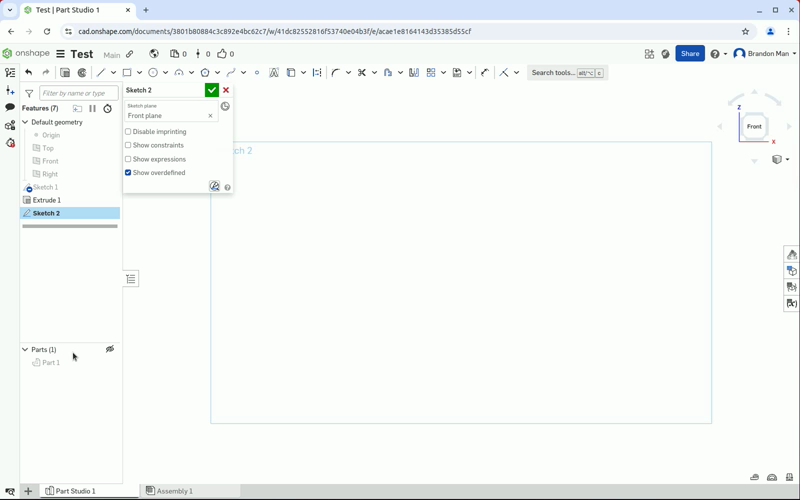
key(c)
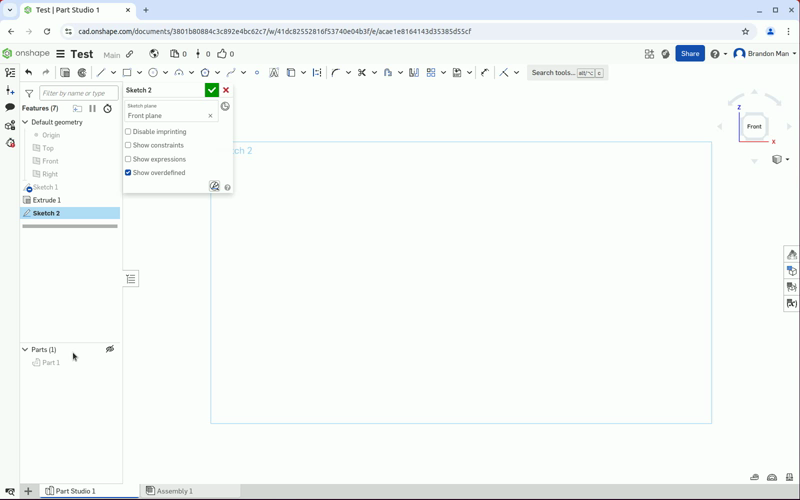
key_down(shift)
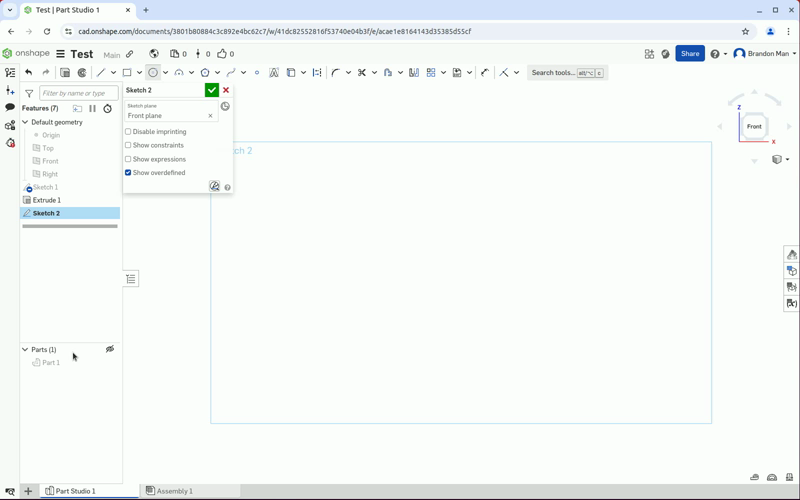
mouse_move(461, 224)
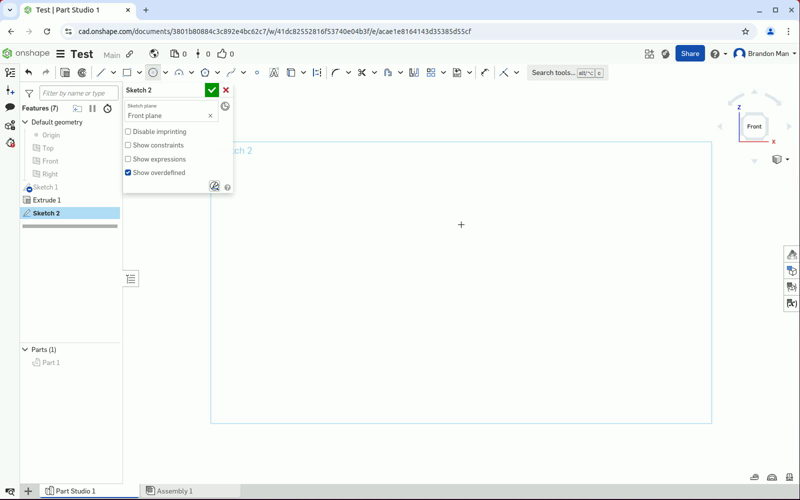
click(461, 224)
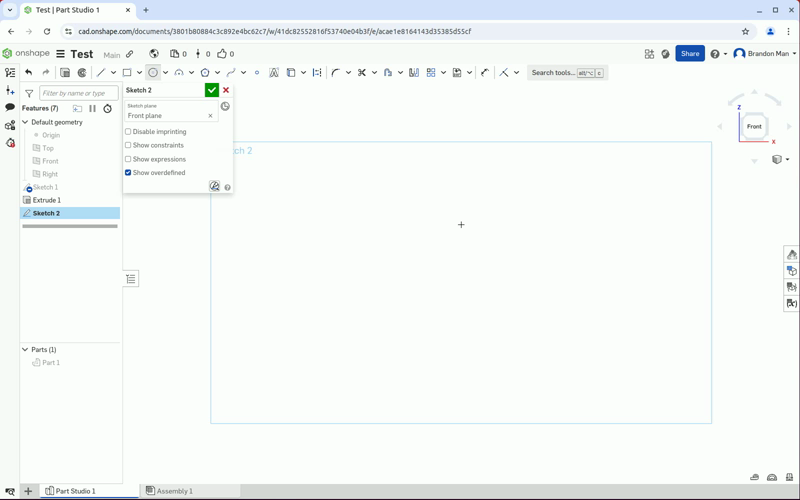
key_up(shift)
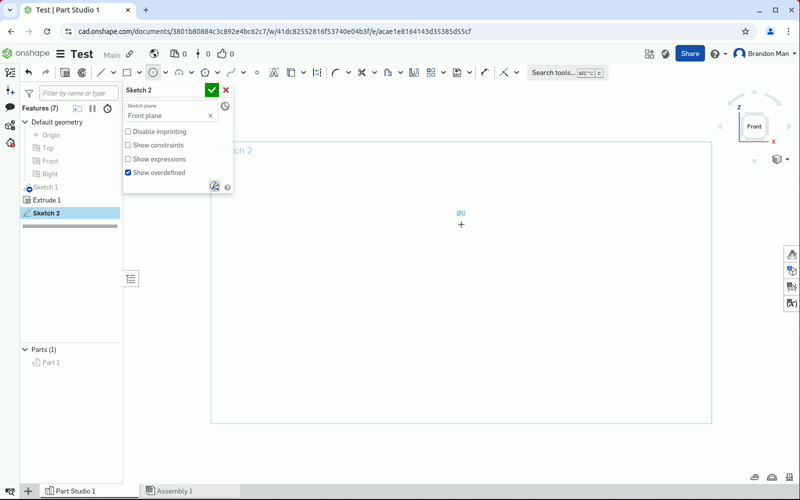
mouse_move(490, 224)
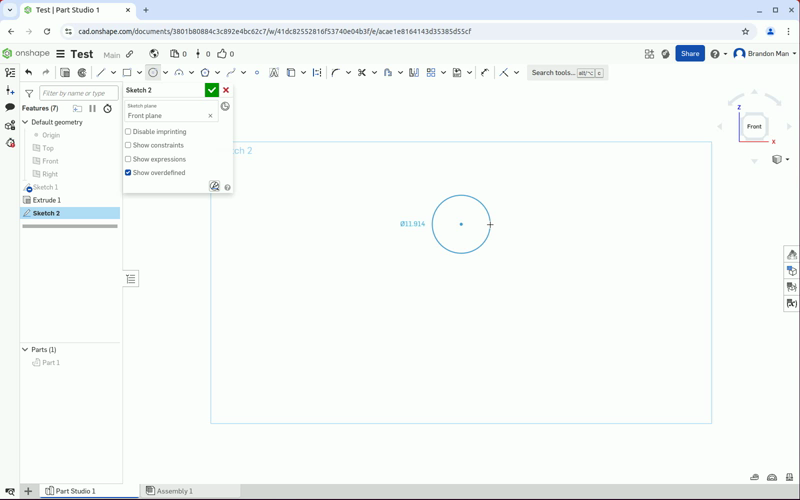
click(490, 224)
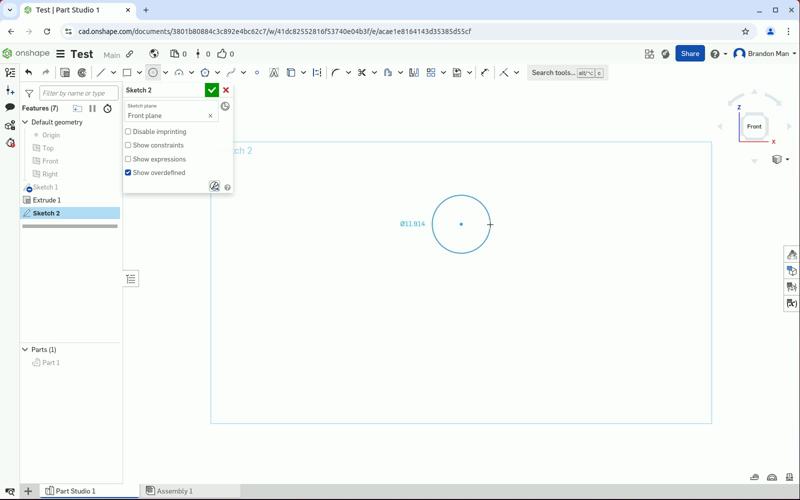
key(esc)
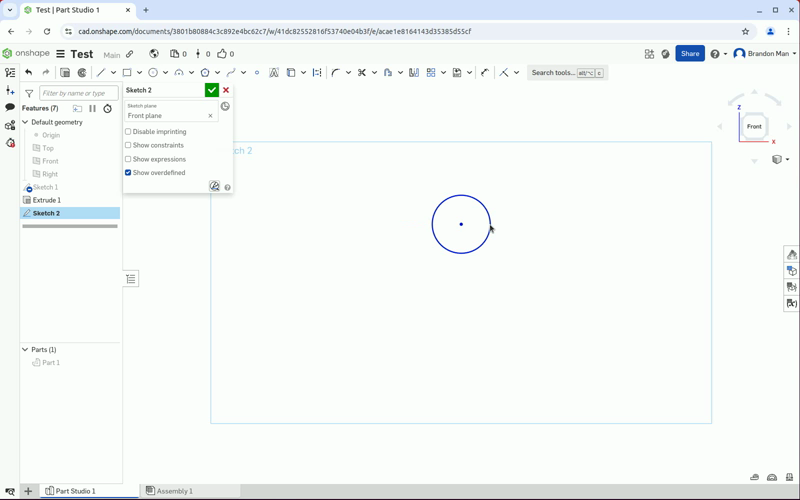
key(c)
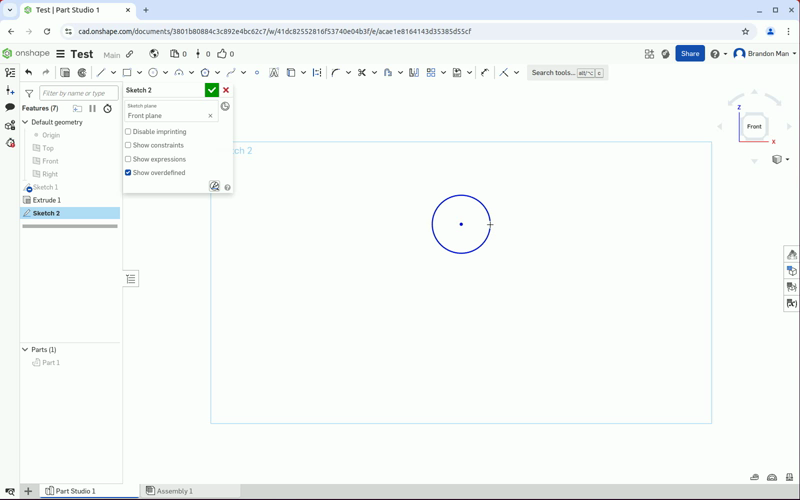
key_down(shift)
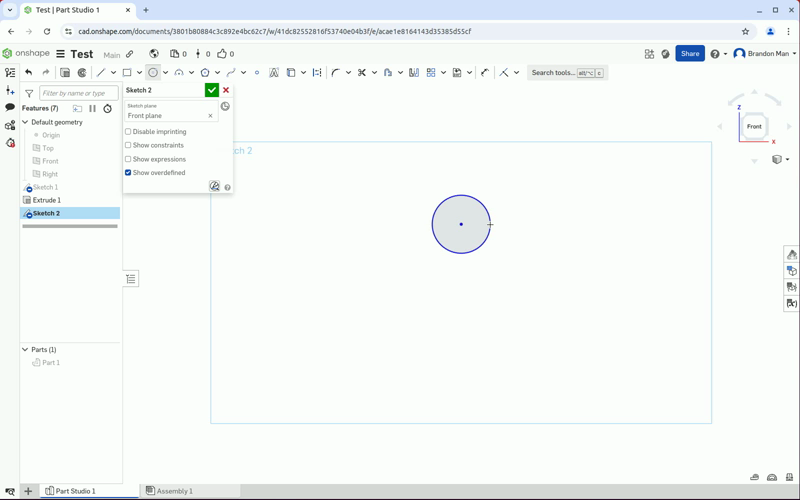
mouse_move(461, 224)
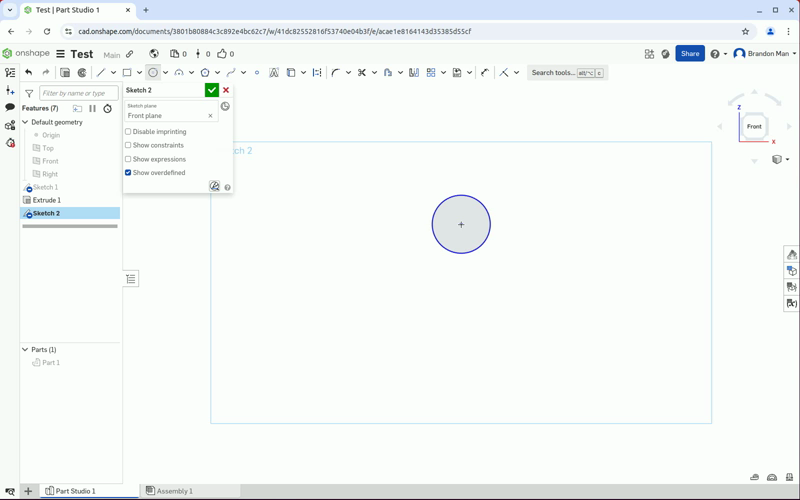
click(461, 224)
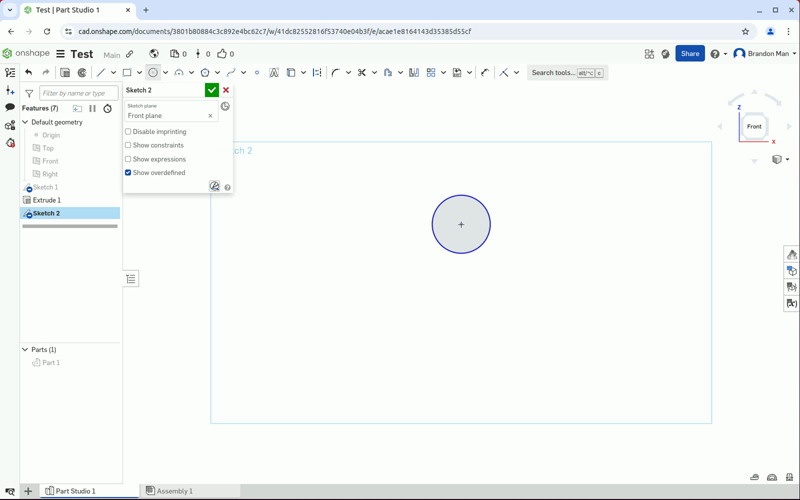
key_up(shift)
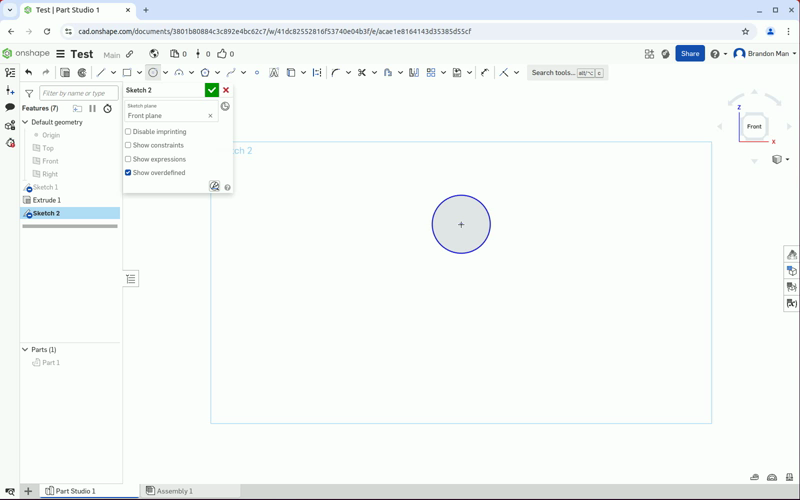
mouse_move(480, 224)
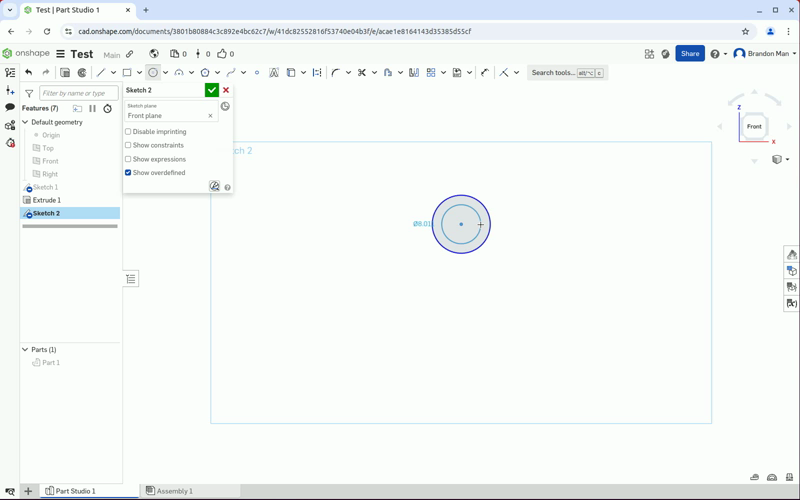
click(480, 224)
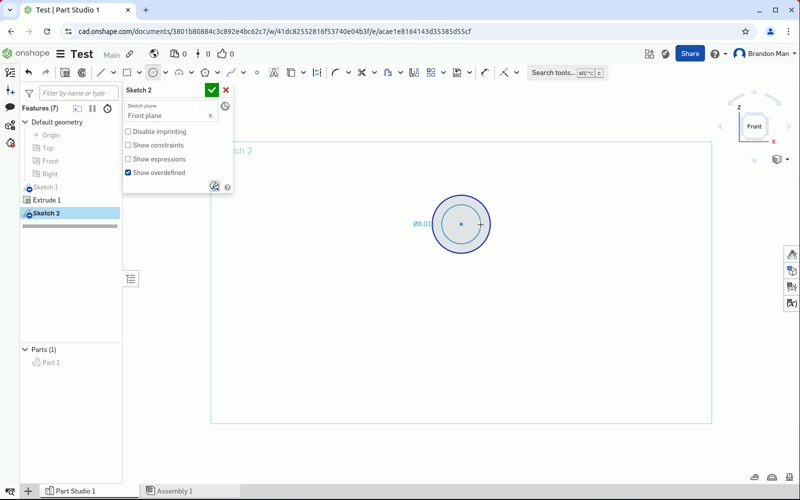
key(esc)
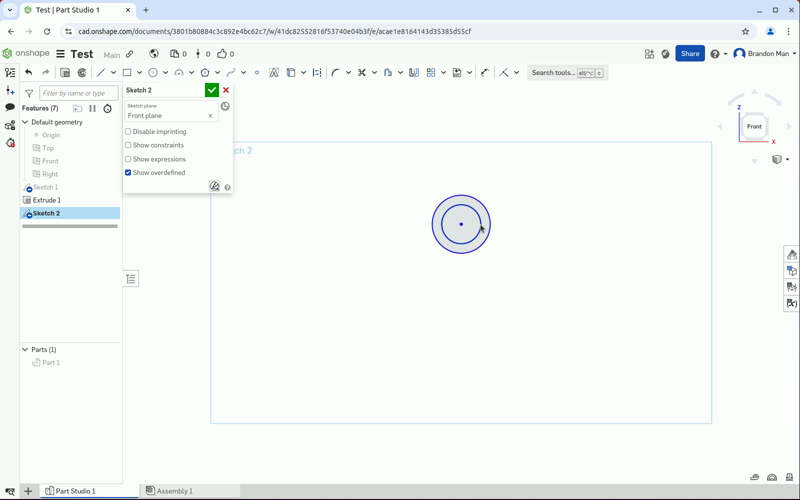
mouse_move(460, 200)
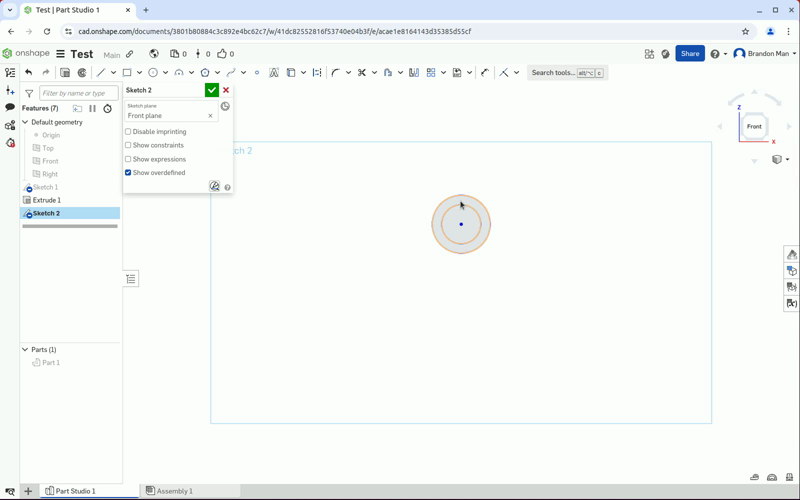
scroll(6)
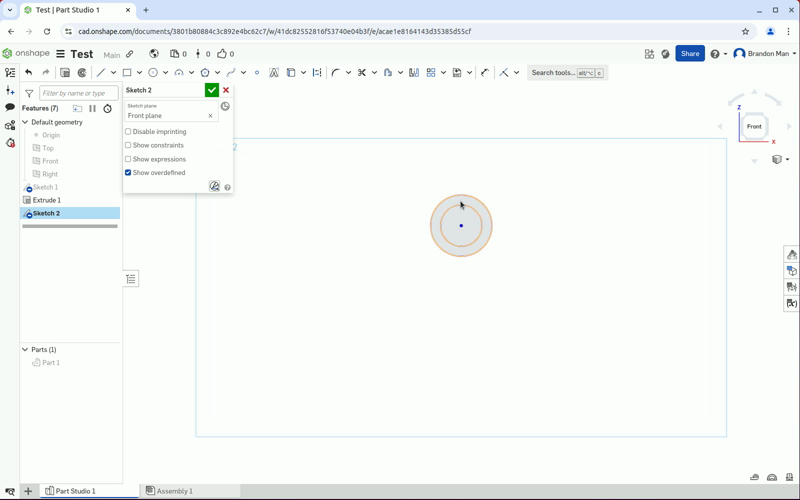
scroll(6)
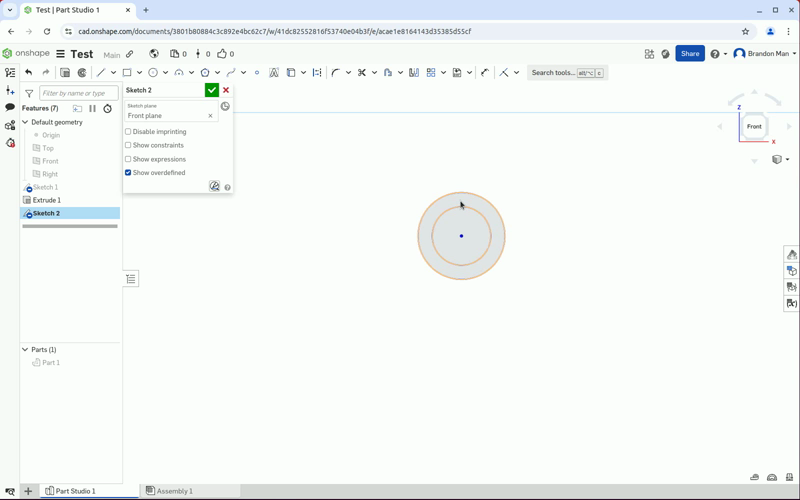
scroll(6)
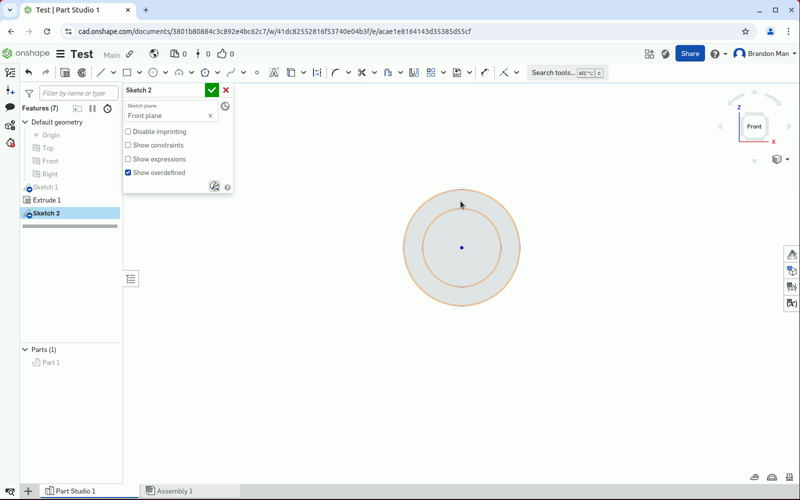
scroll(6)
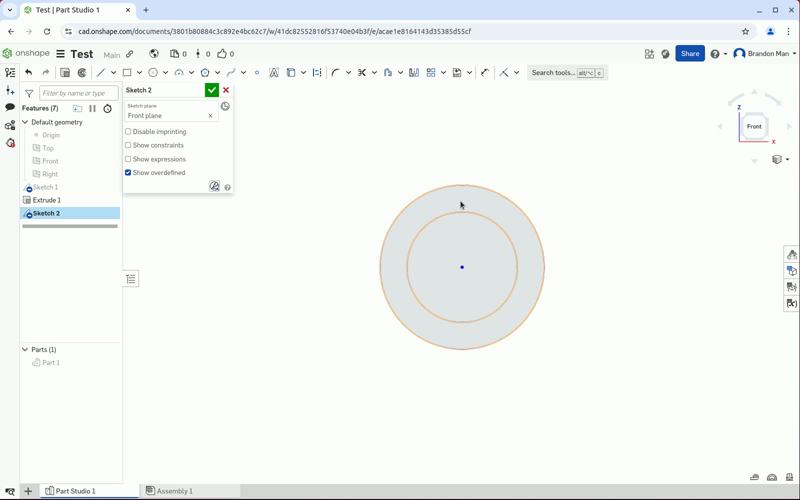
scroll(6)
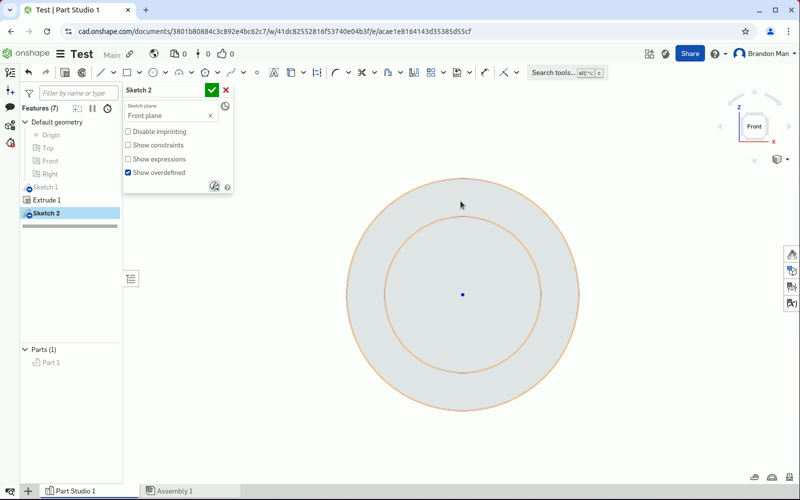
scroll(6)
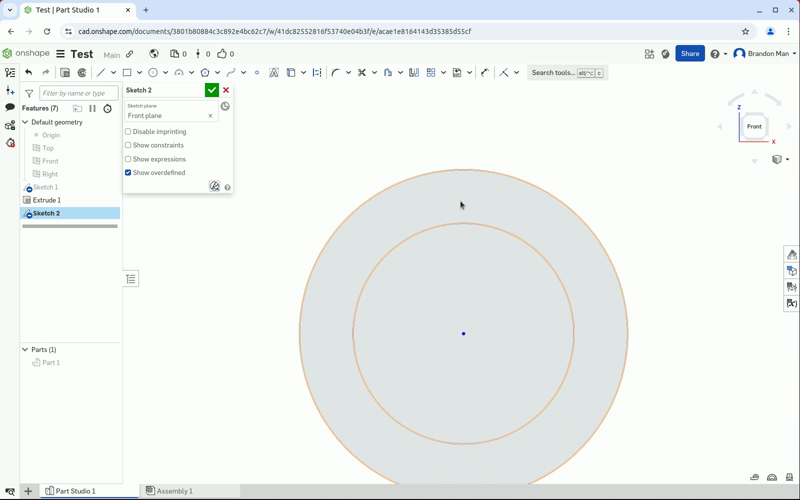
scroll(6)
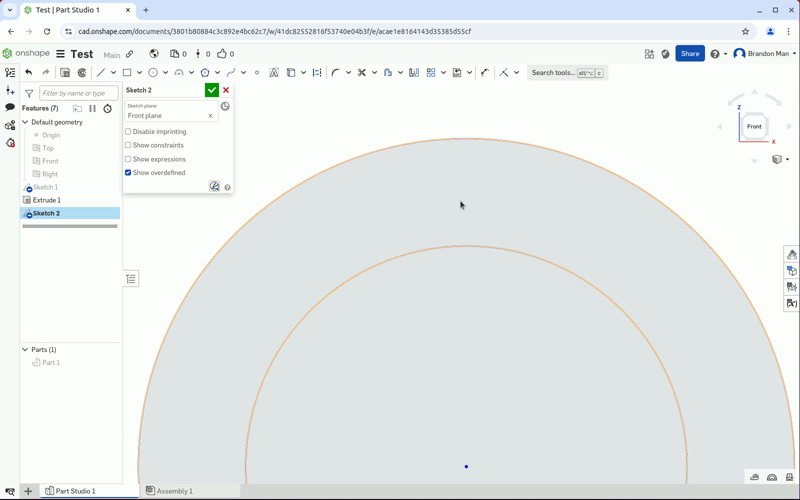
click(460, 200)
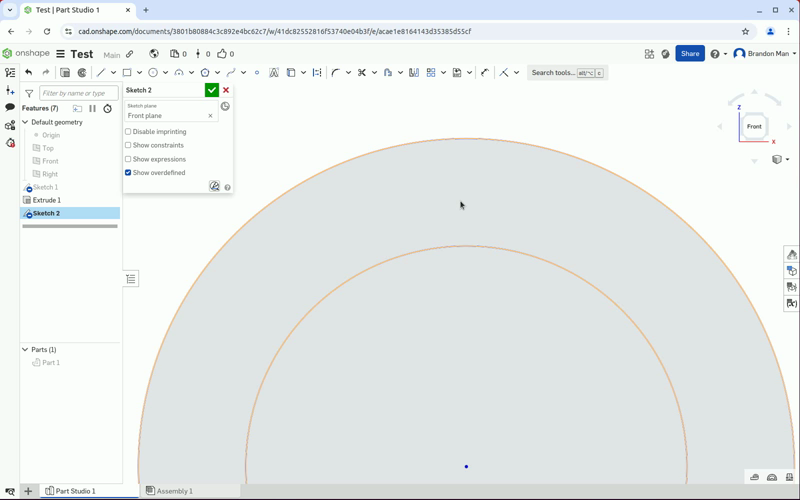
scroll(-6)
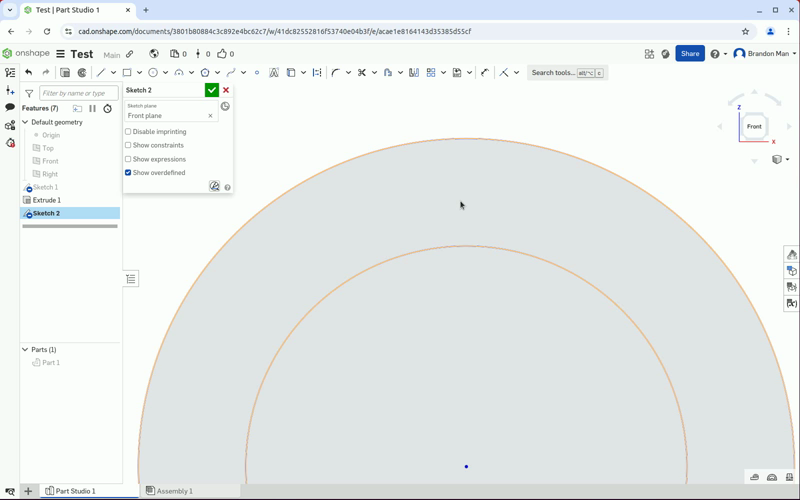
scroll(-6)
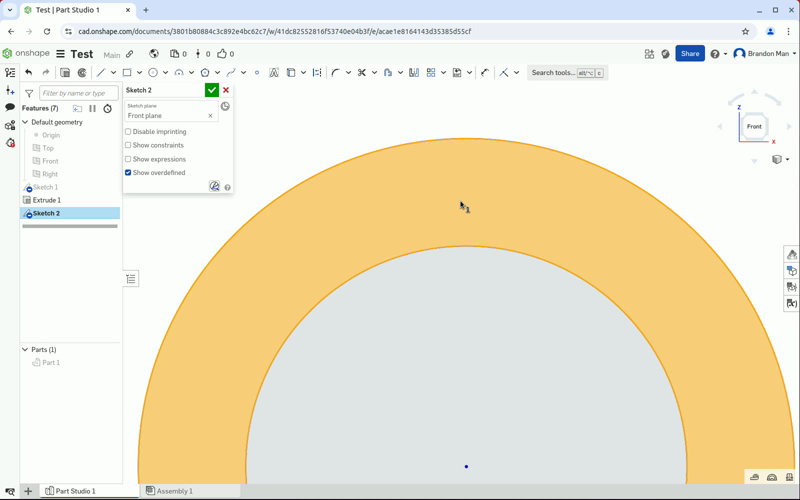
scroll(-6)
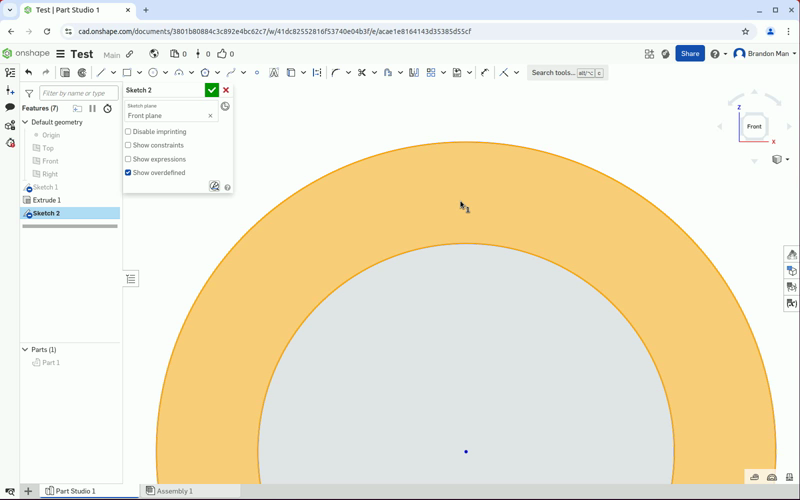
scroll(-6)
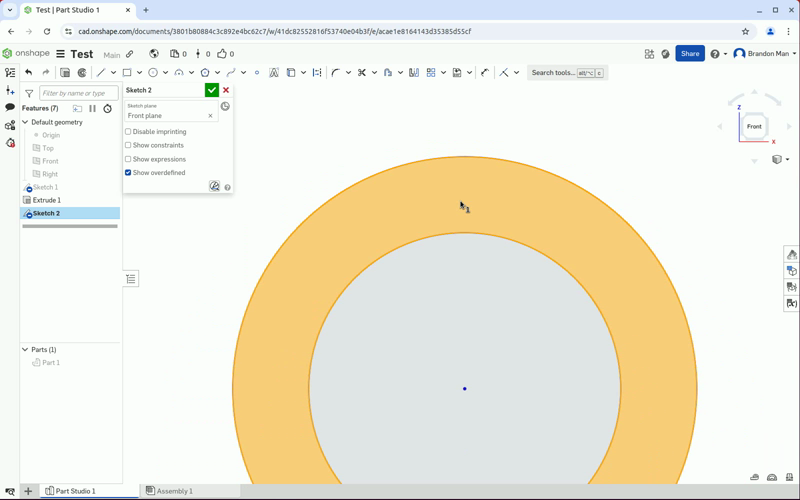
scroll(-6)
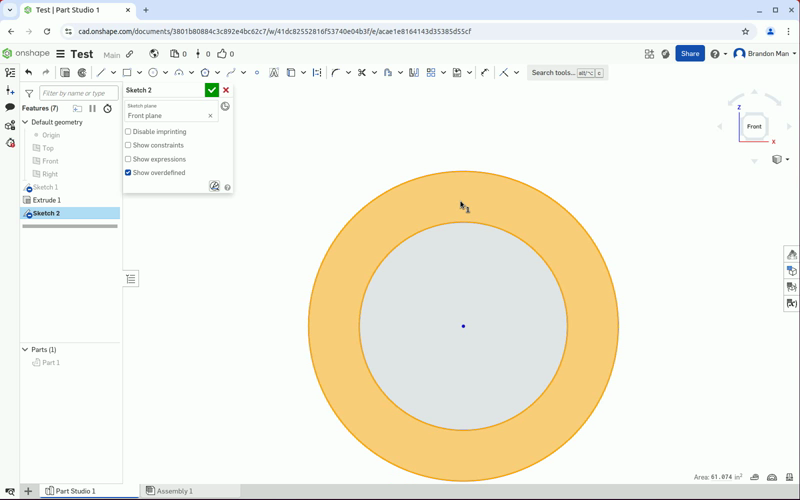
scroll(-6)
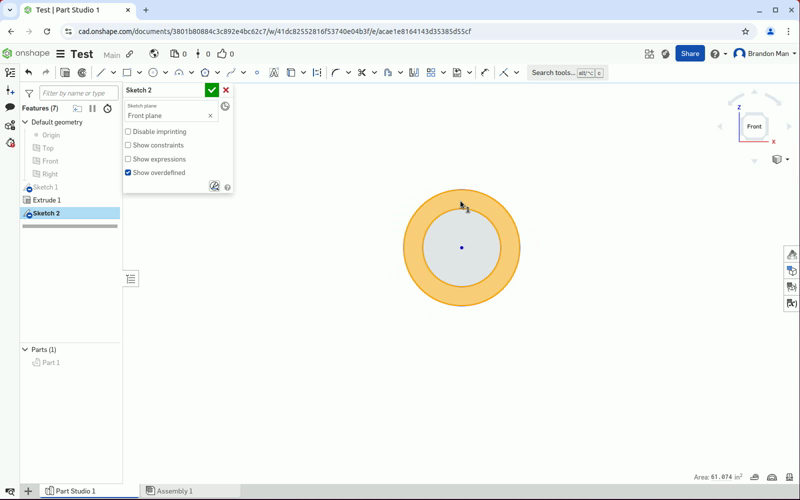
scroll(-6)
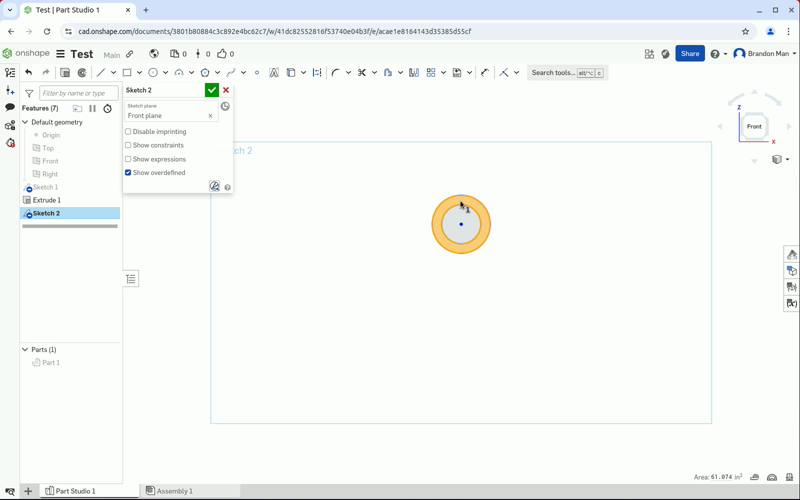
mouse_move(73, 352)
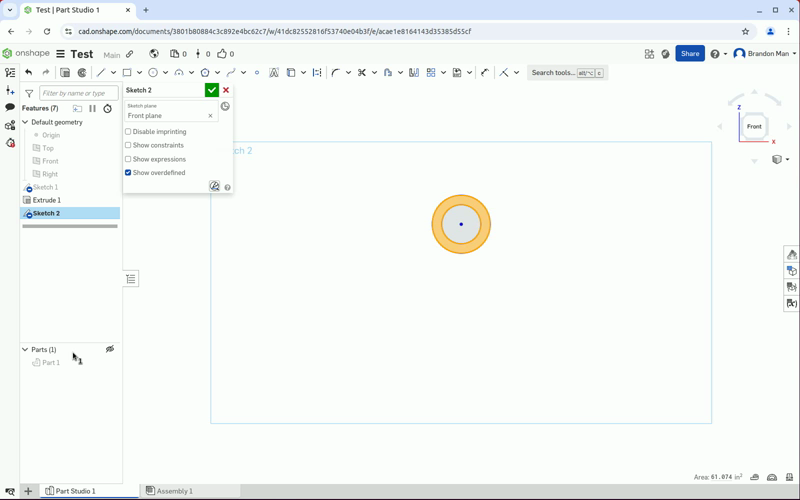
key(shift+y)
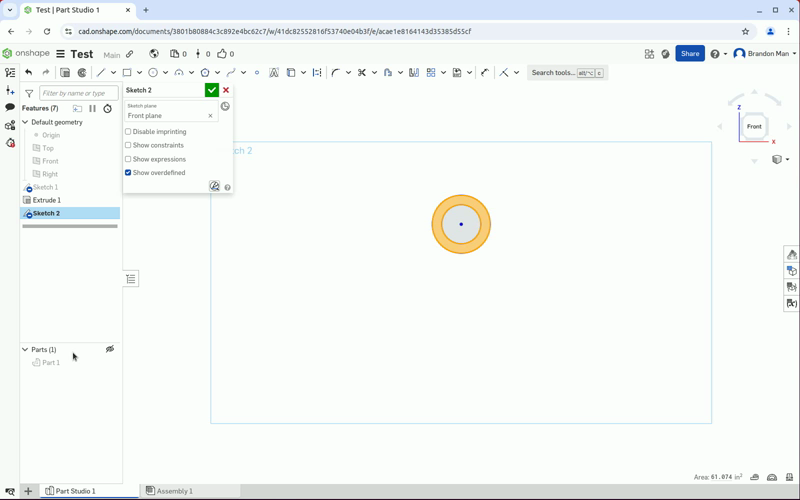
key(shift+e)
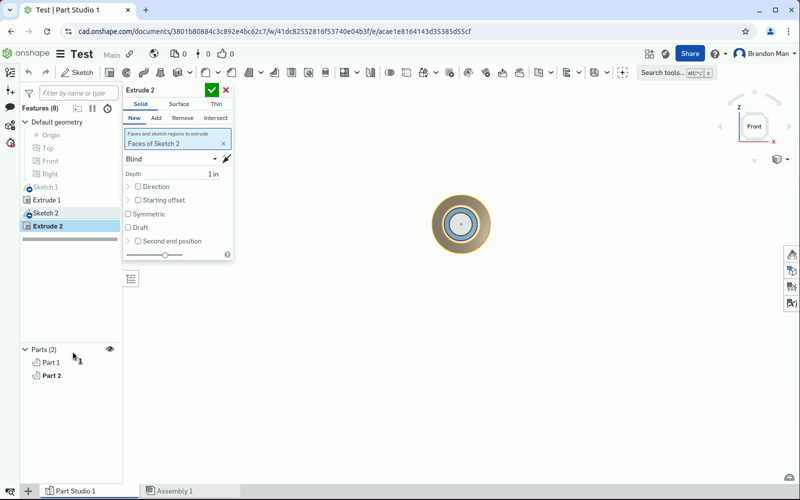
mouse_move(143, 106)
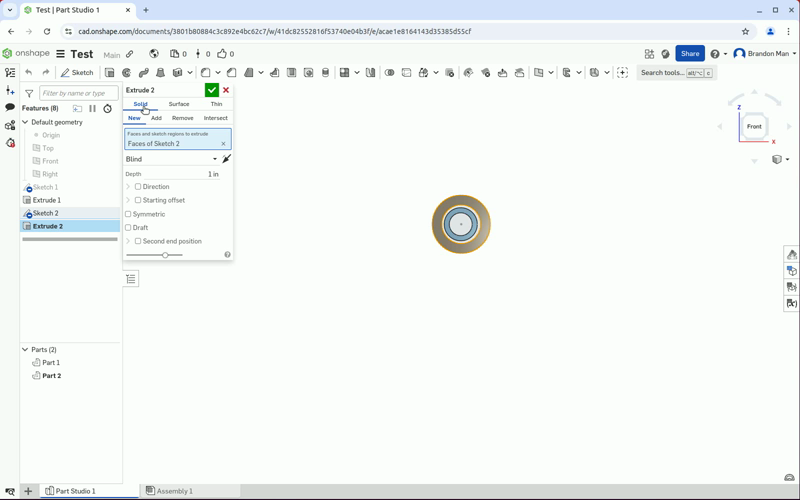
click(143, 106)
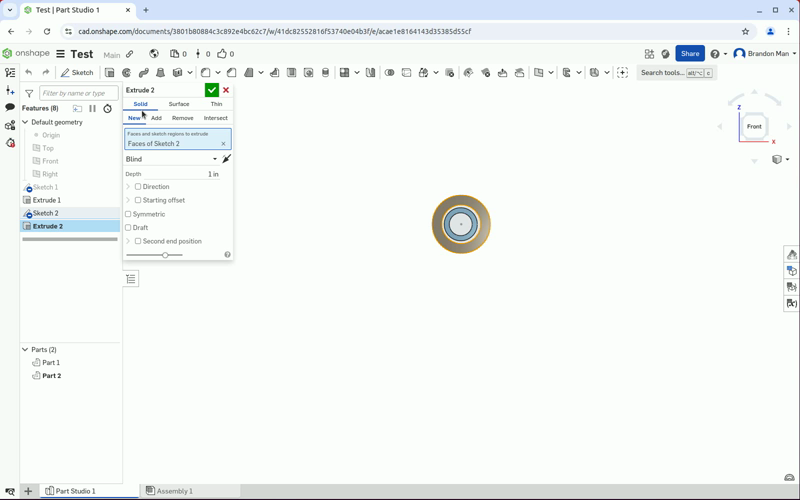
mouse_move(137, 120)
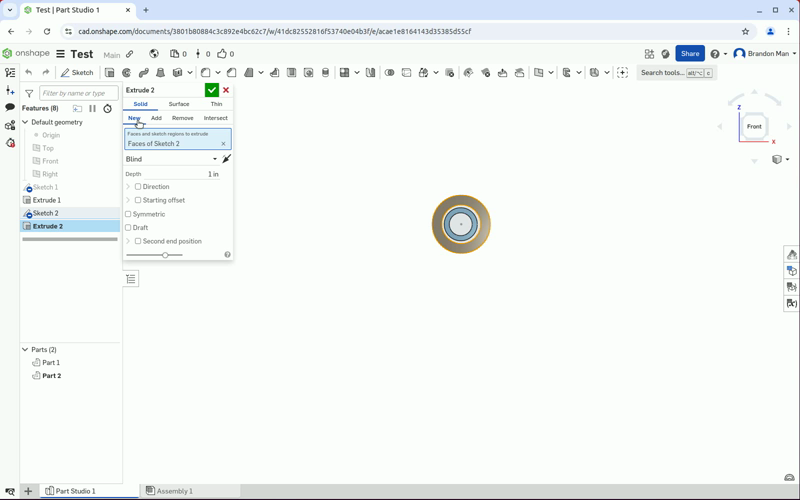
click(137, 120)
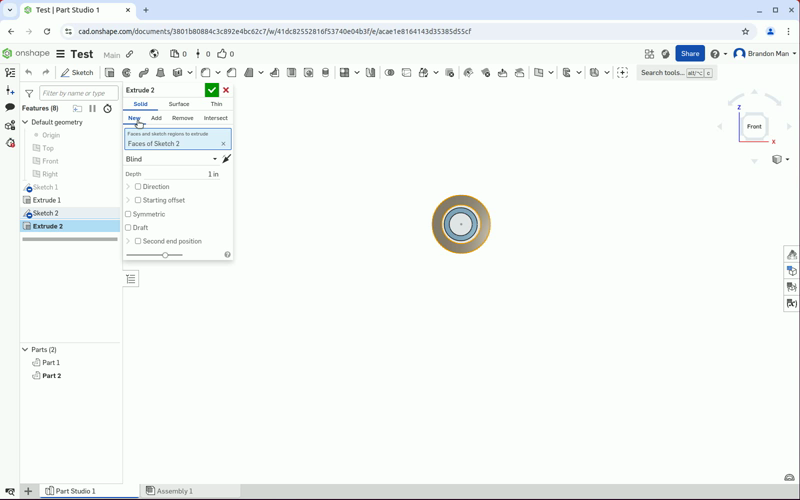
key(tab, 4)
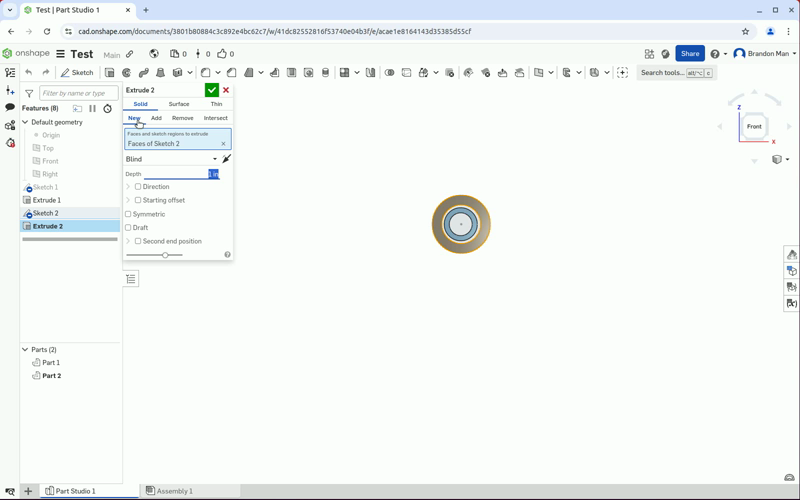
text(-23.108)
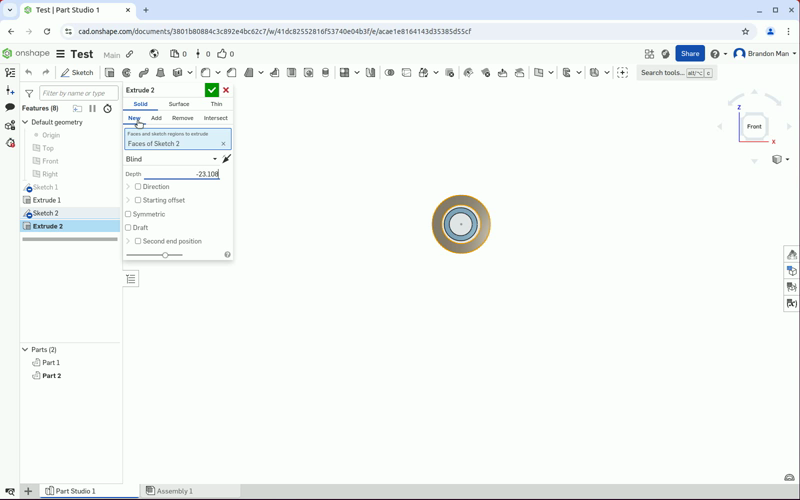
key(tab, 3)
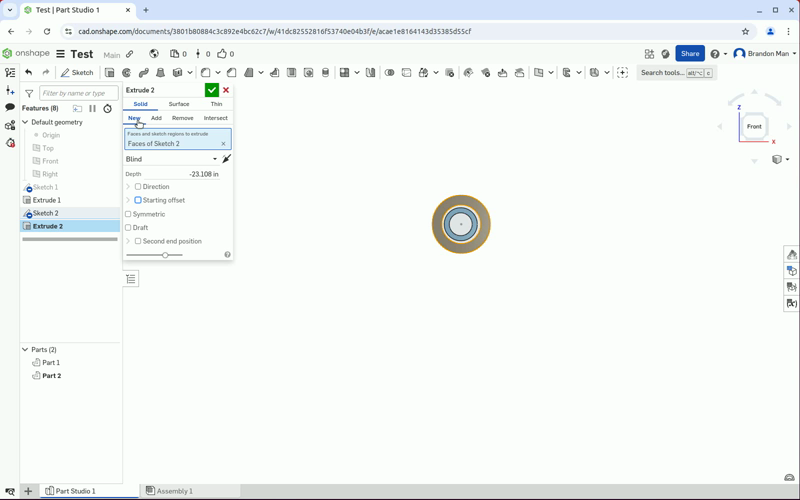
key(tab, 2)
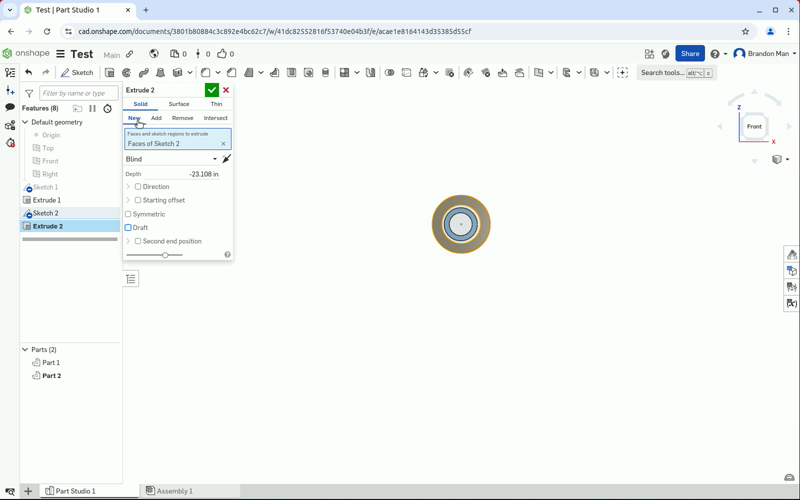
key(space)
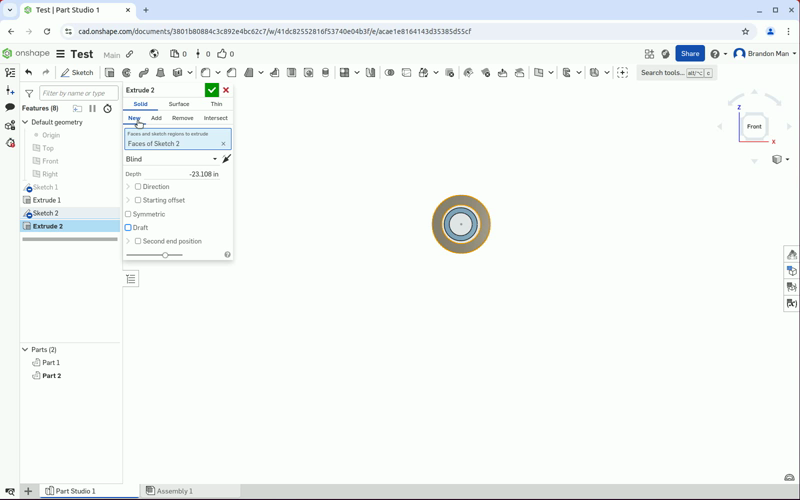
key(tab, 3)
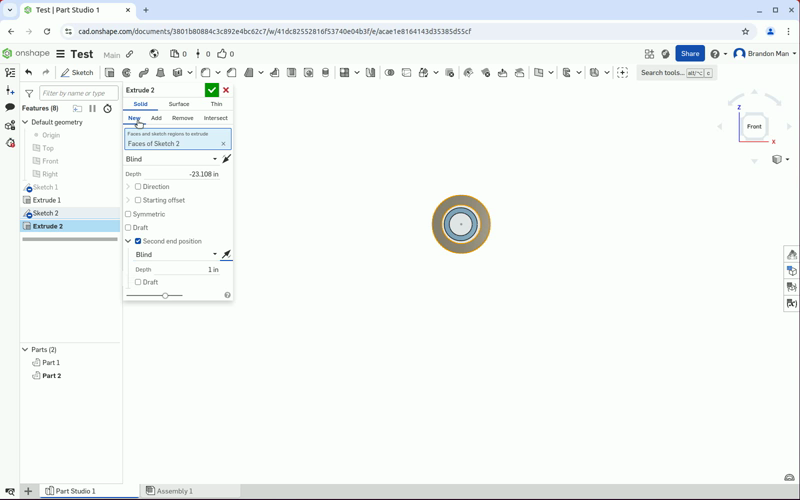
text(1.926)
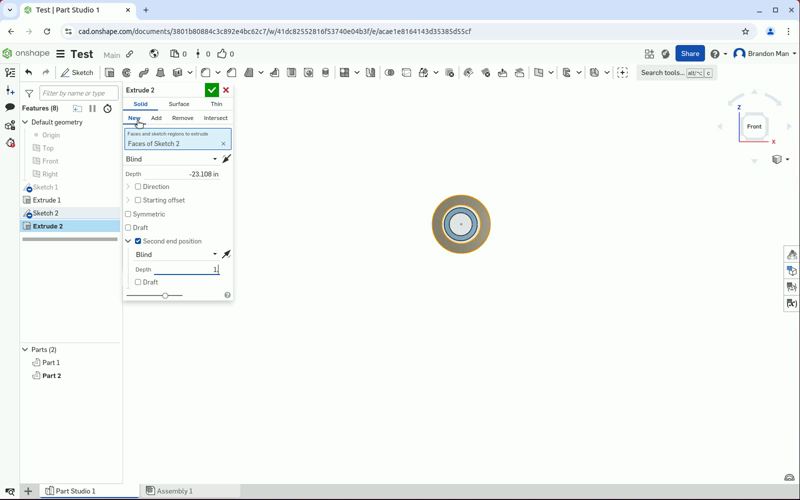
key(enter)
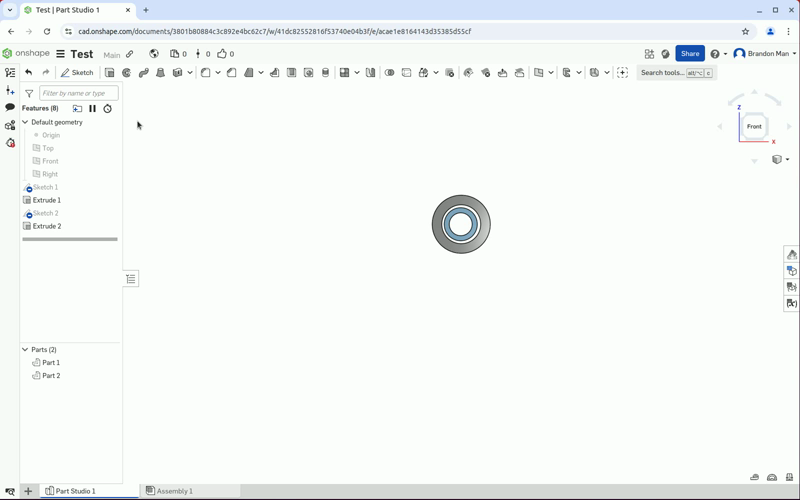
key(shift+h)
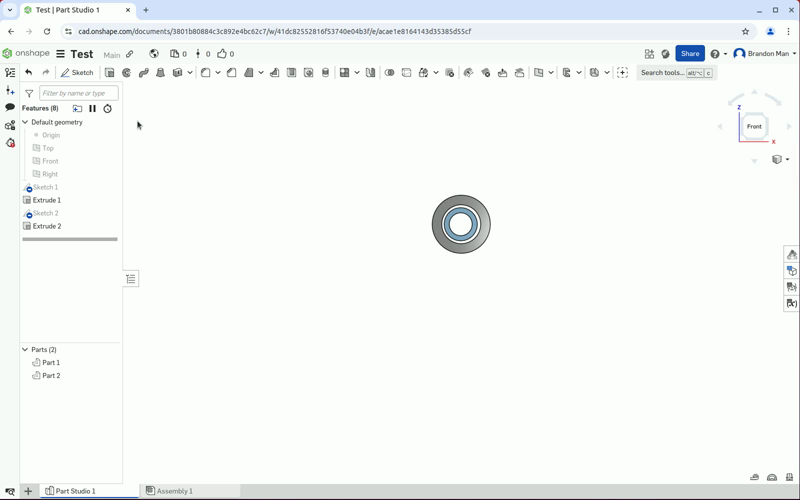
key(shift+h)
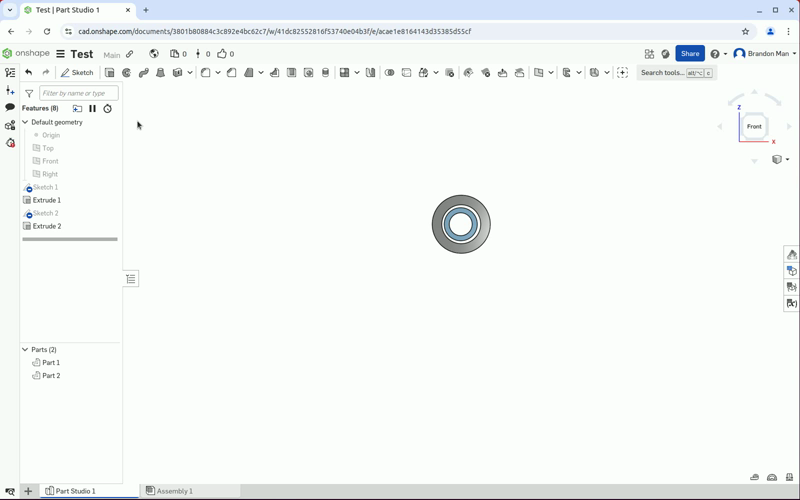
mouse_move(73, 189)
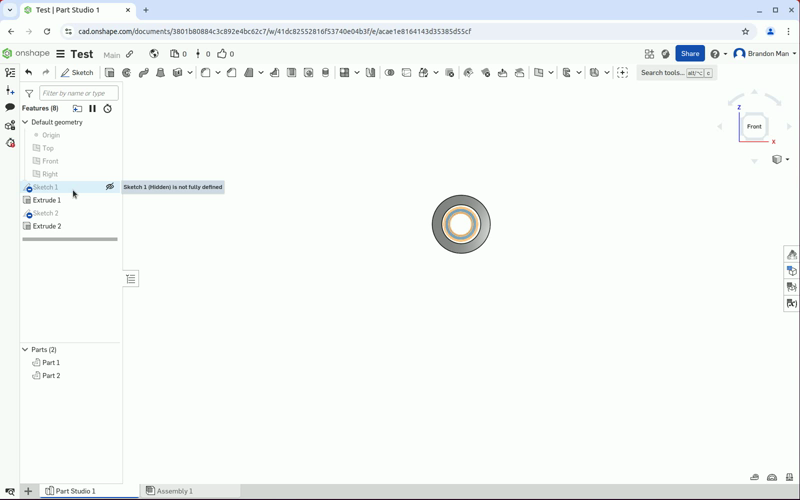
click(73, 189)
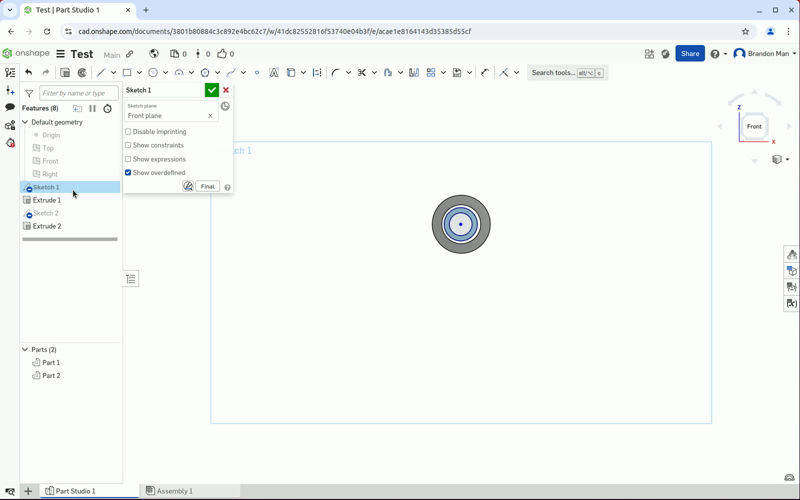
mouse_move(229, 92)
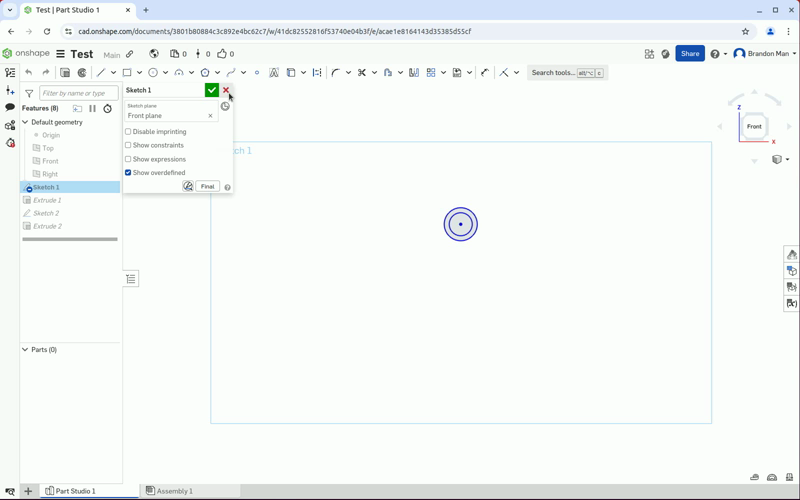
click(229, 92)
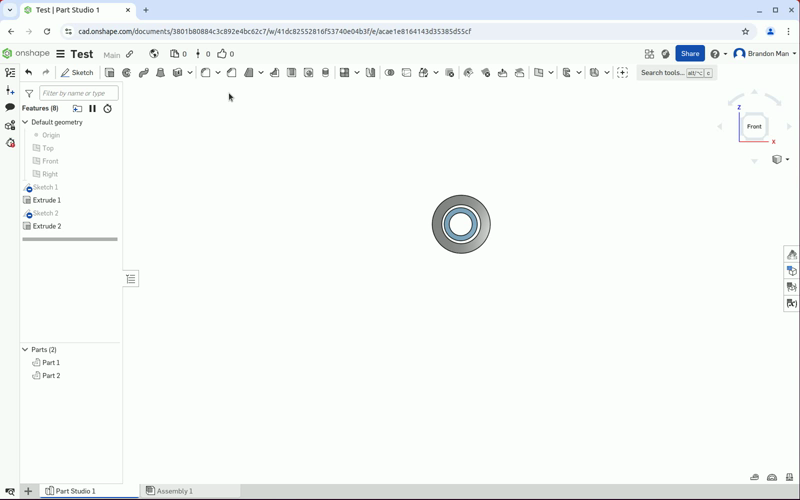
mouse_move(541, 75)
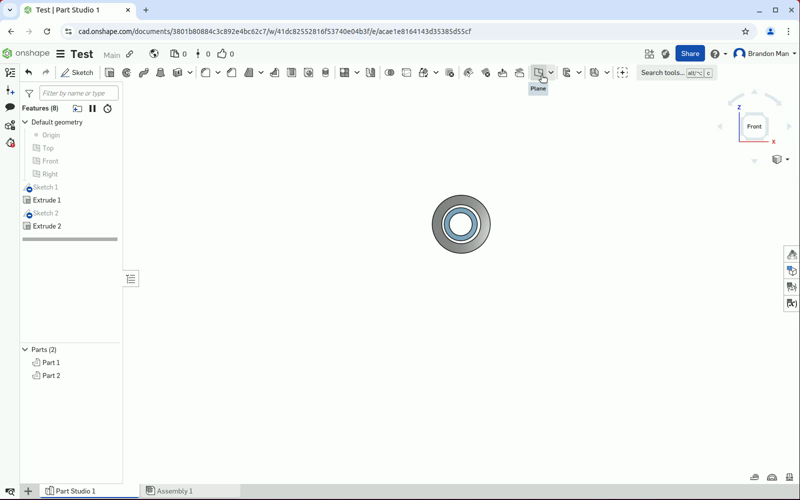
click(541, 75)
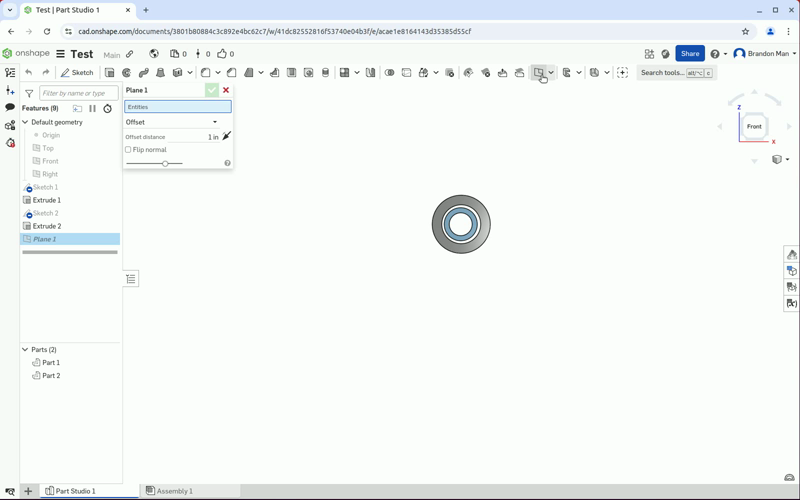
mouse_move(73, 163)
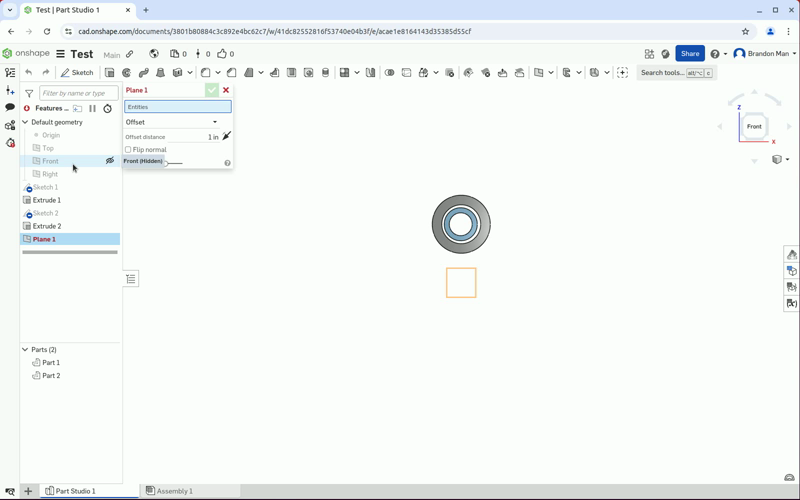
click(73, 163)
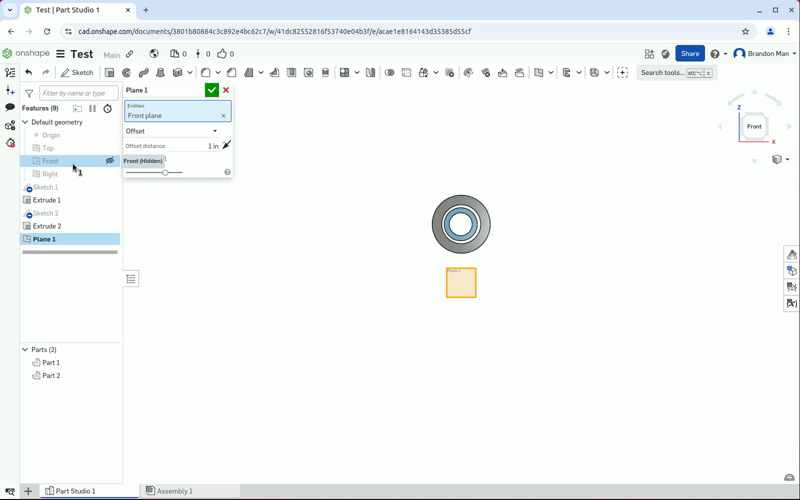
key(tab, 2)
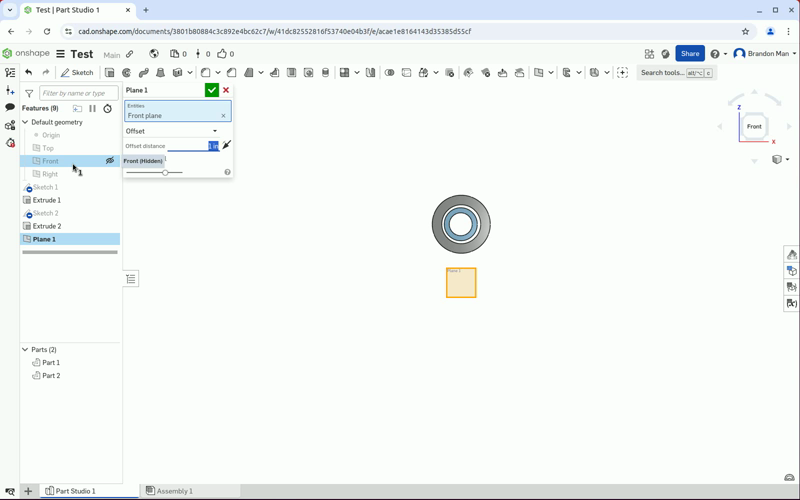
text(1.91)
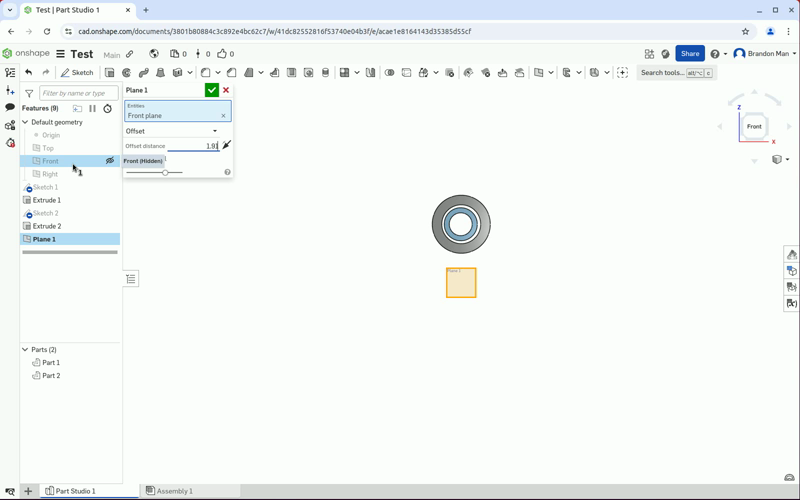
key(enter, 2)
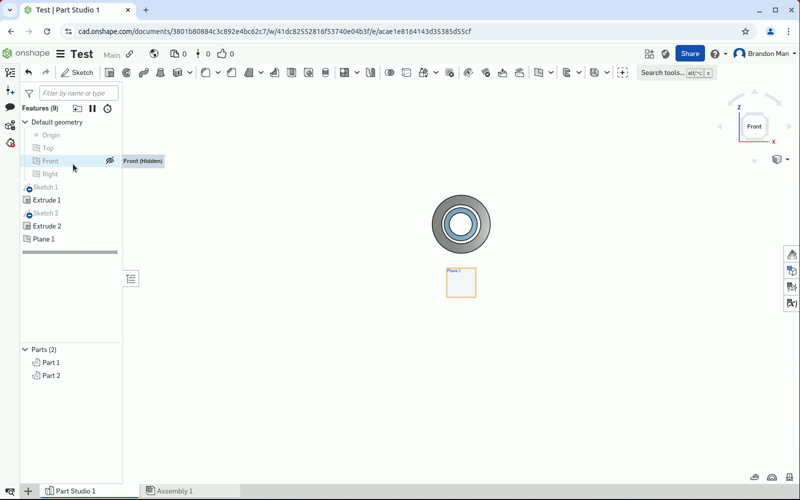
key(shift+s)
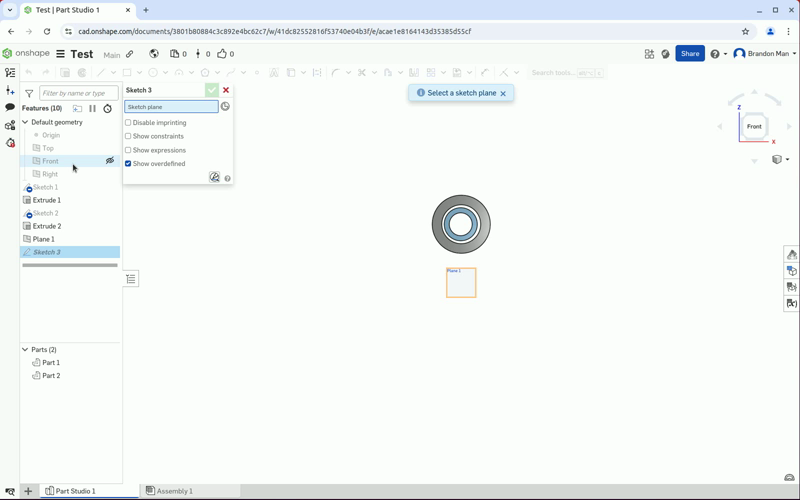
mouse_move(73, 241)
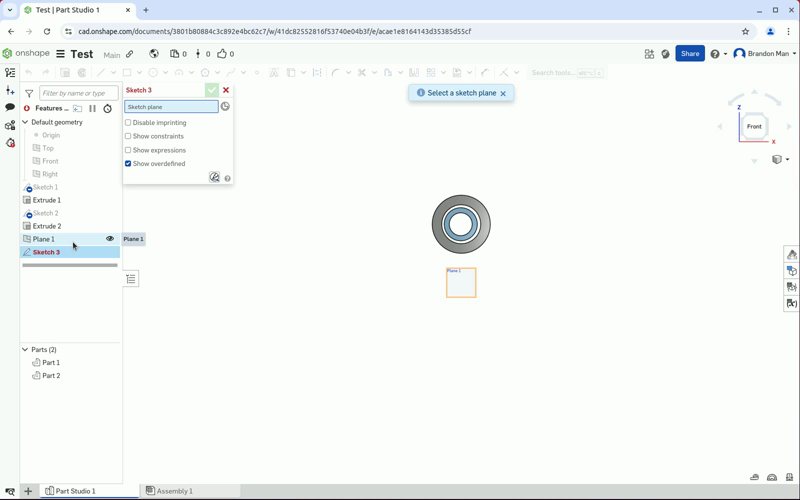
click(73, 241)
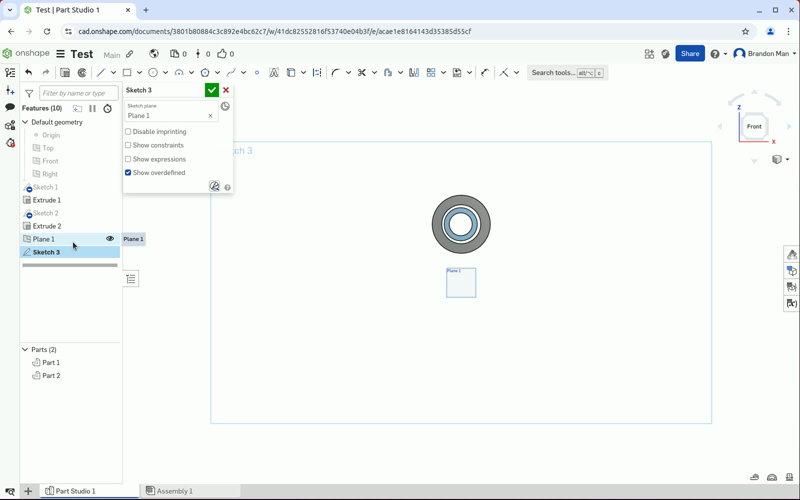
mouse_move(73, 352)
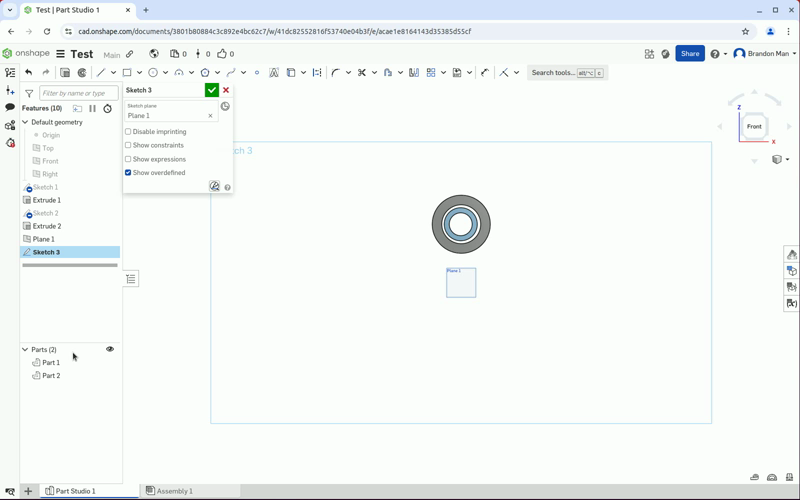
key(y)
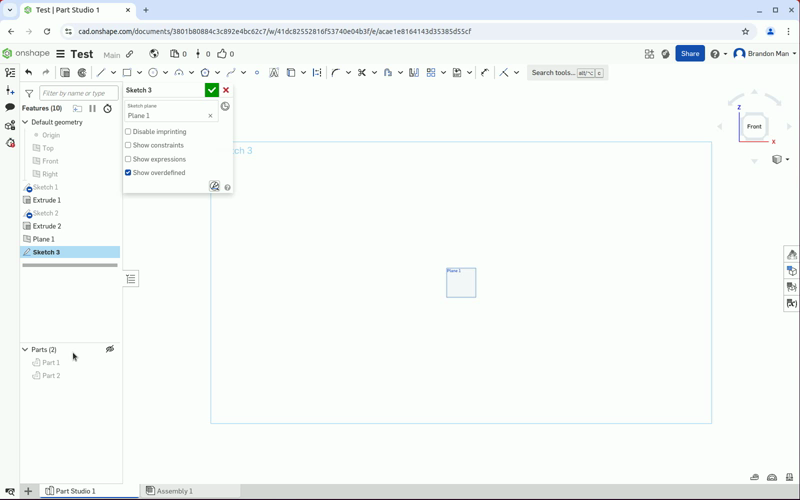
key(c)
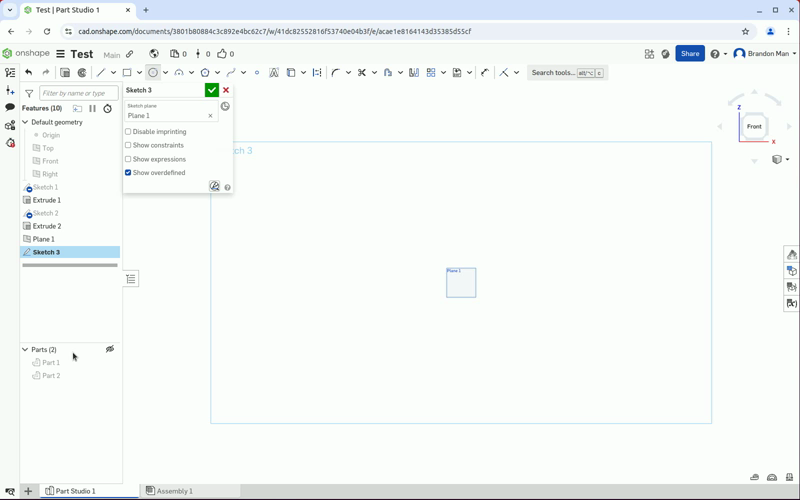
key_down(shift)
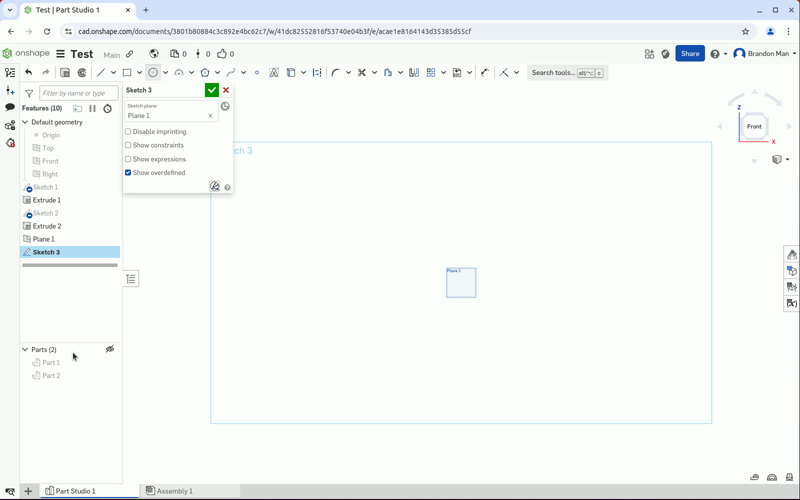
mouse_move(460, 224)
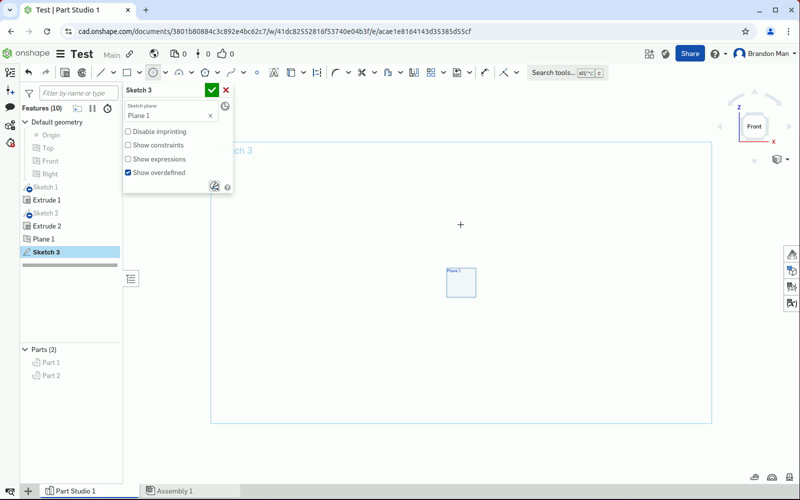
click(460, 224)
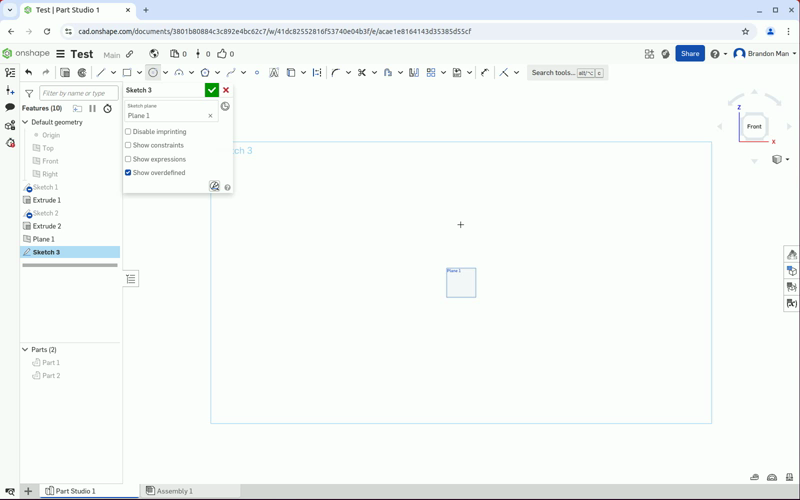
key_up(shift)
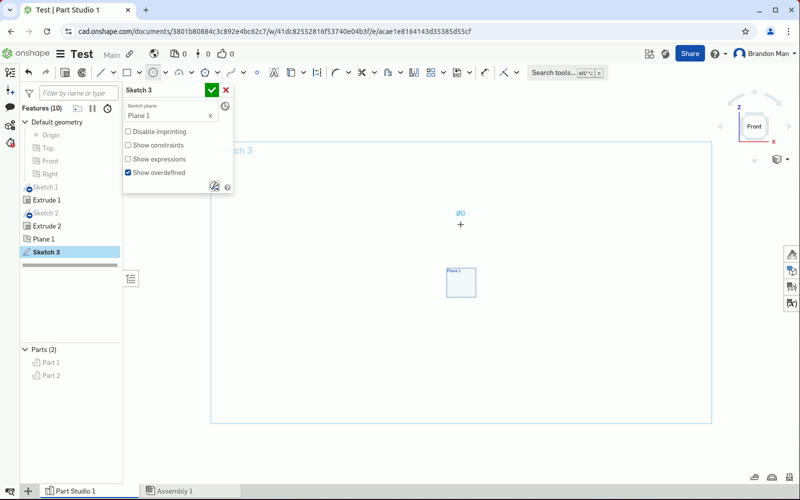
mouse_move(480, 224)
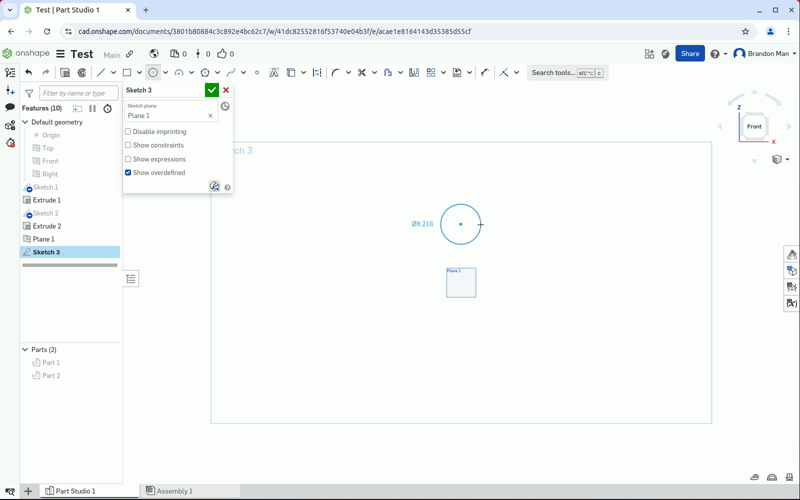
click(480, 224)
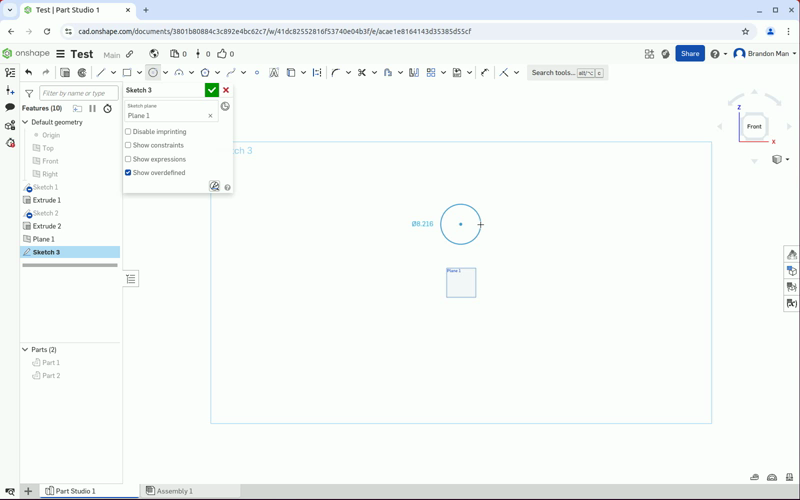
key(esc)
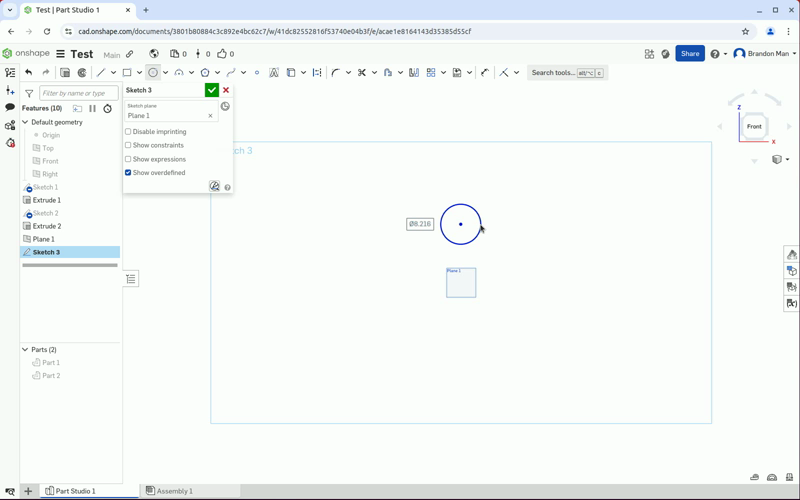
key(c)
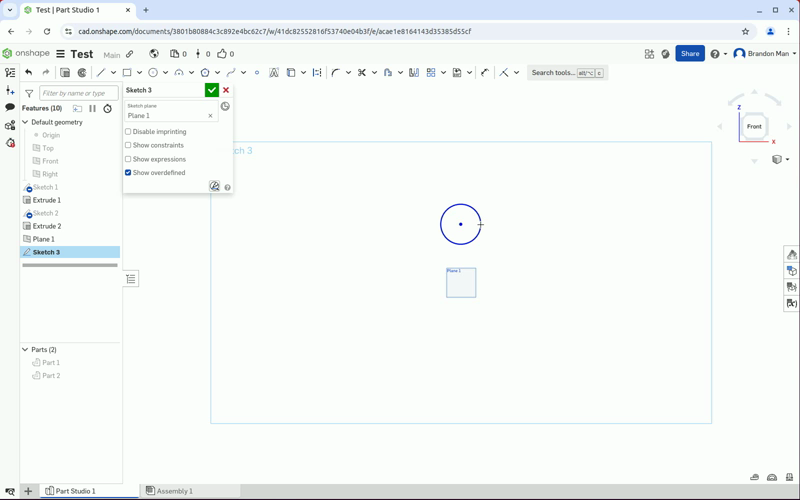
key_down(shift)
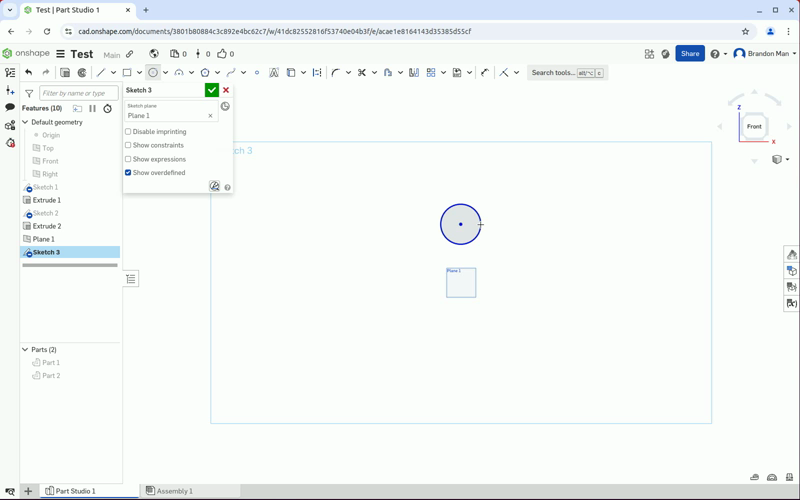
mouse_move(460, 224)
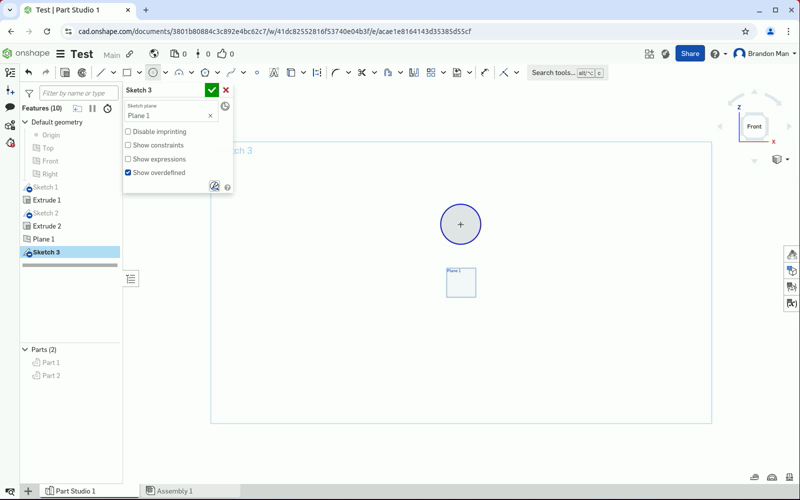
click(460, 224)
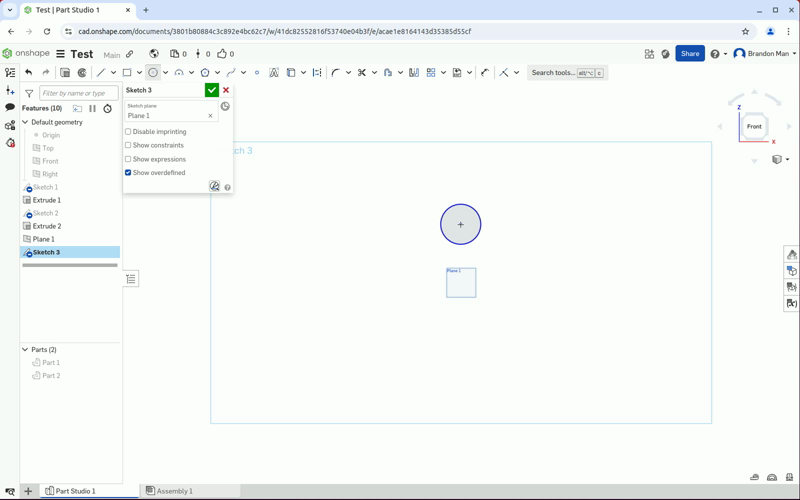
key_up(shift)
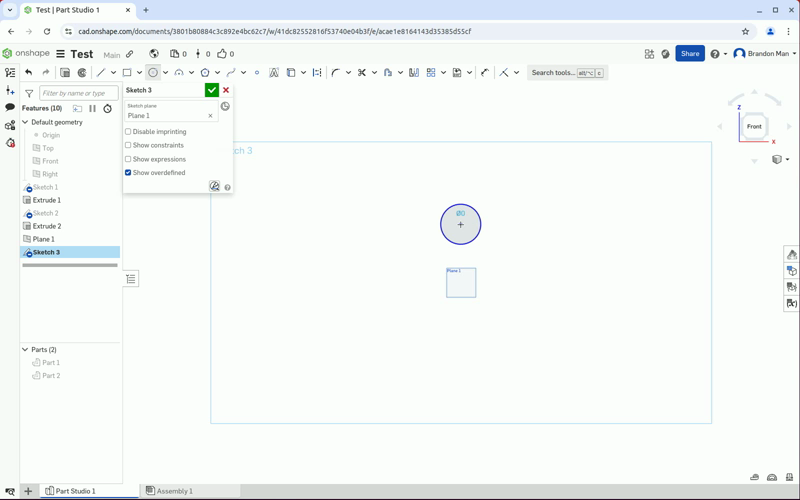
mouse_move(479, 224)
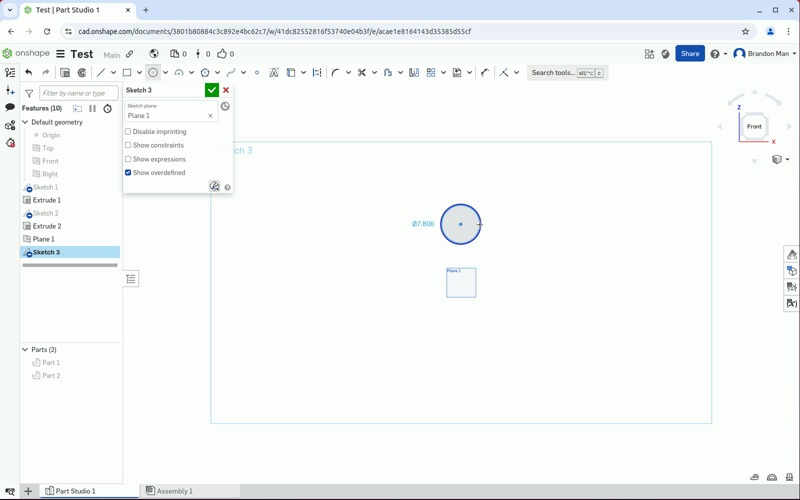
scroll(6)
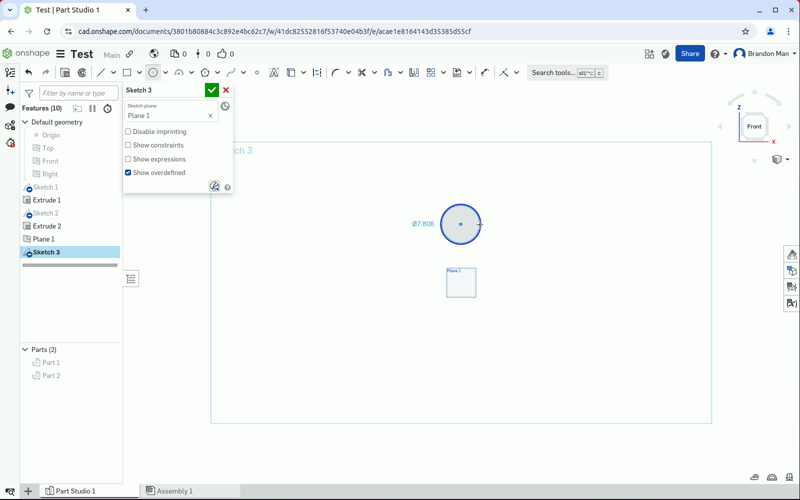
scroll(6)
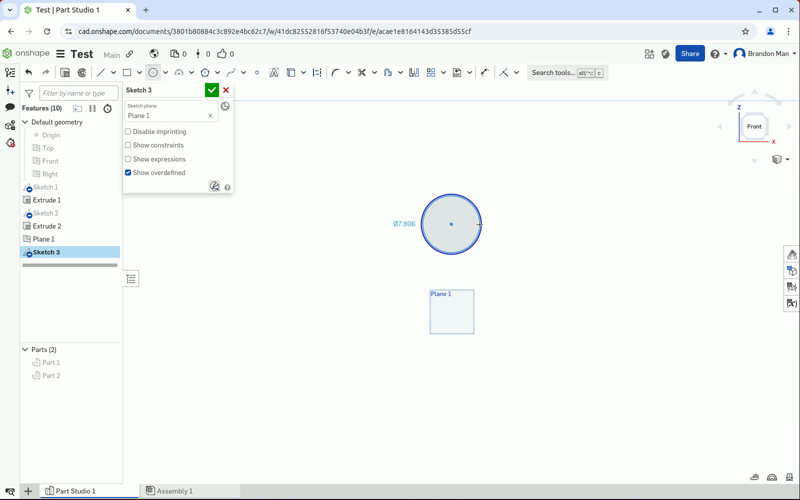
scroll(6)
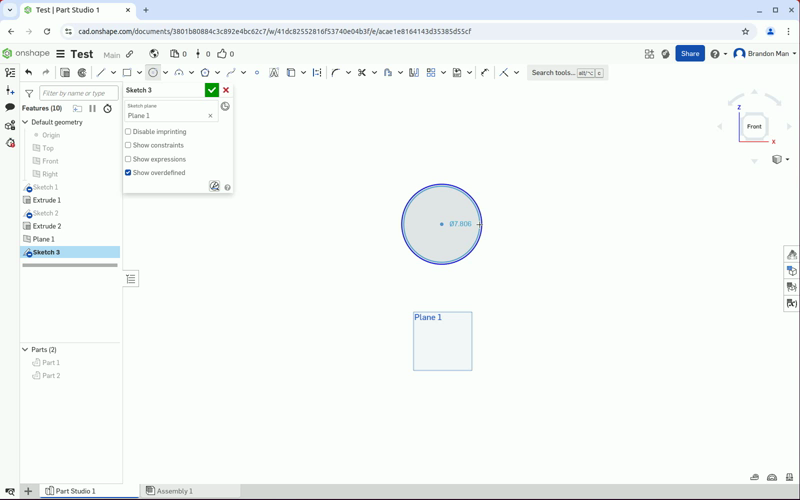
scroll(6)
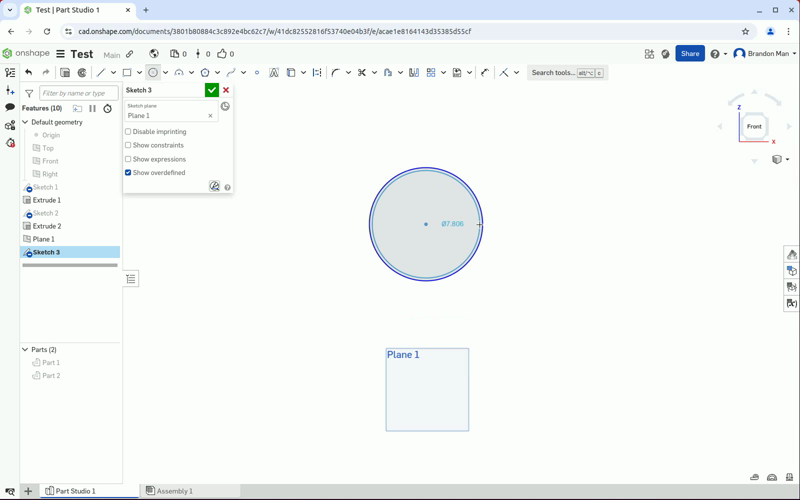
scroll(6)
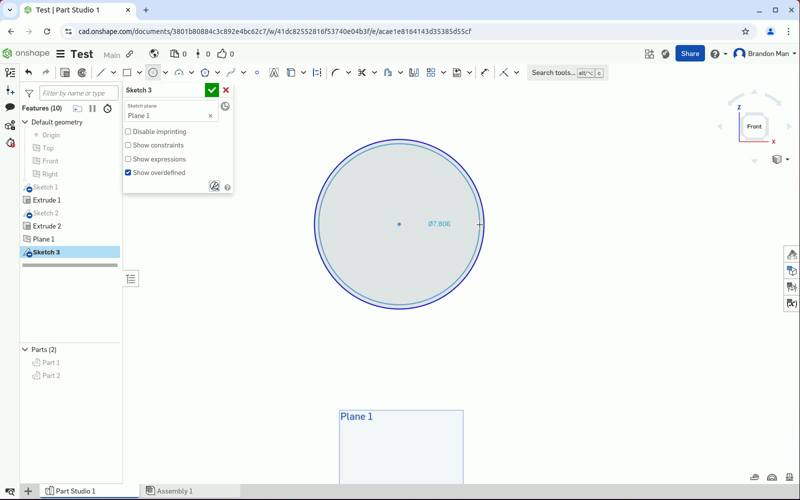
scroll(6)
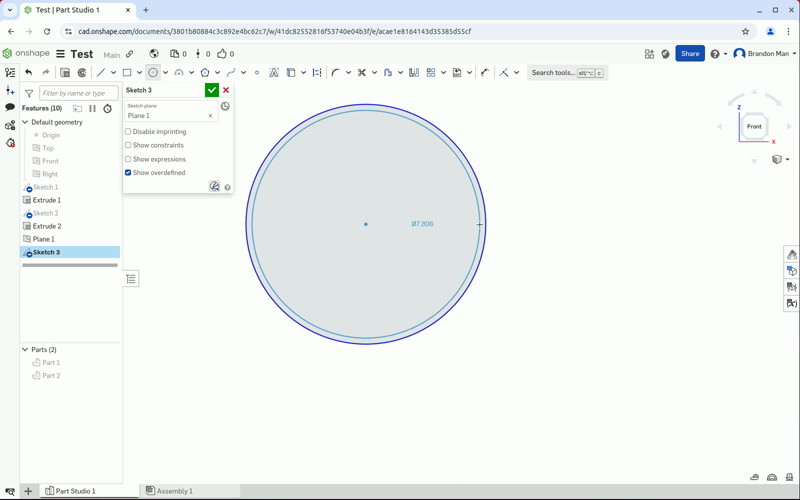
scroll(6)
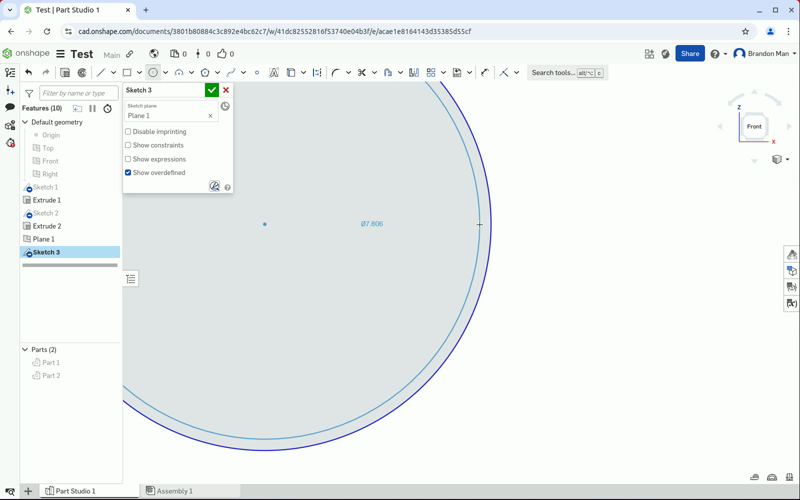
click(479, 224)
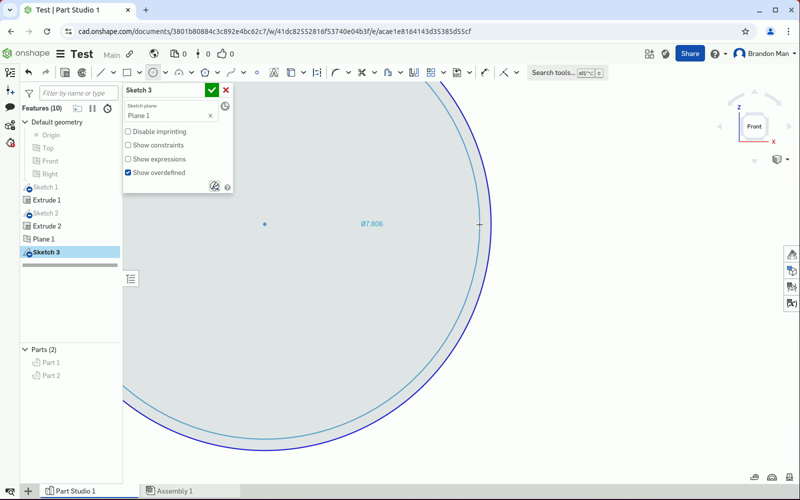
scroll(-6)
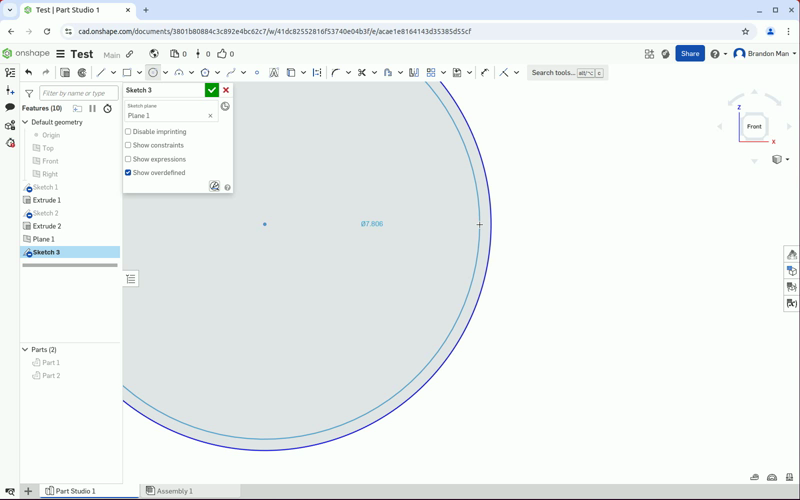
scroll(-6)
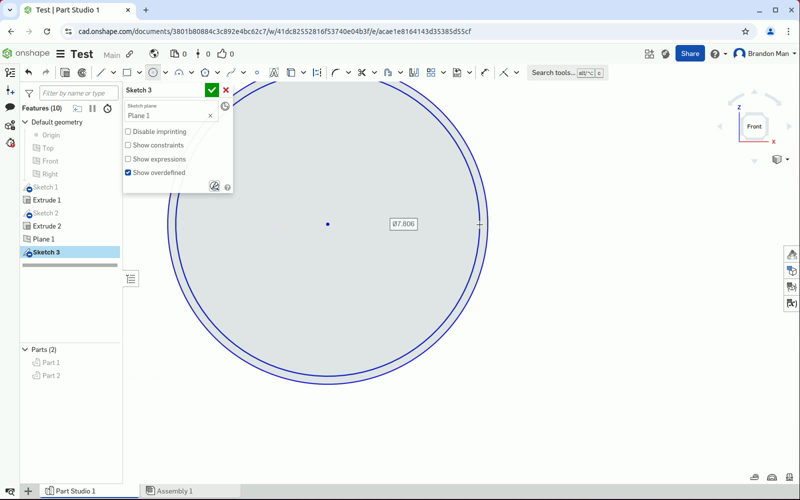
scroll(-6)
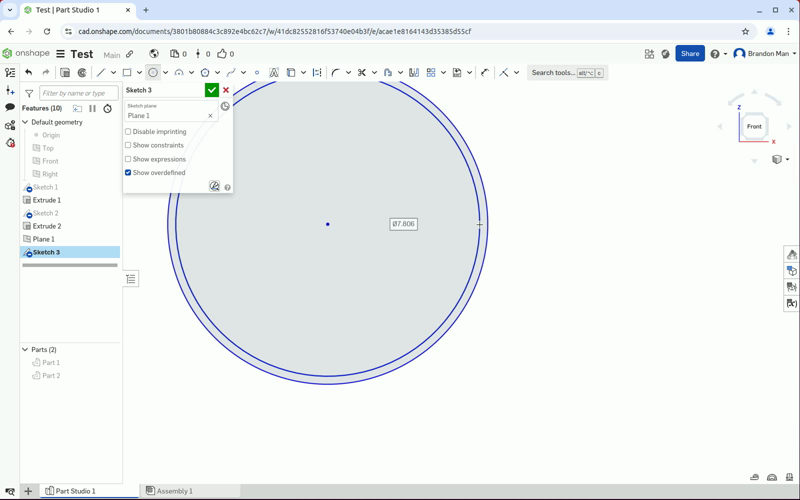
scroll(-6)
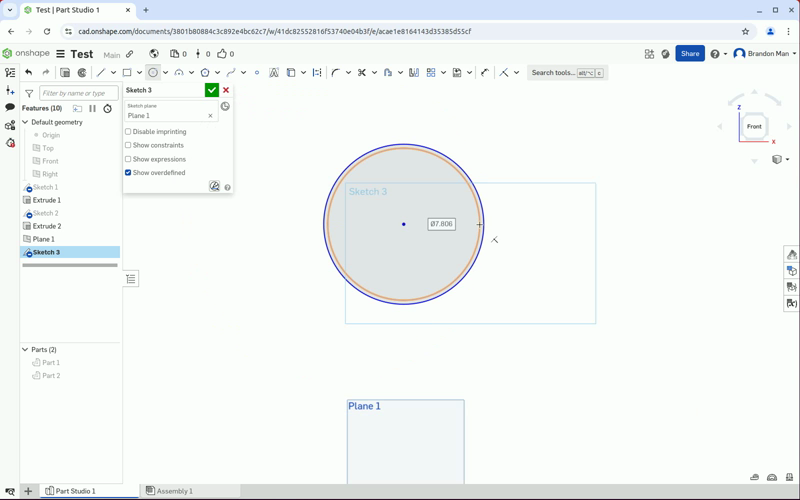
scroll(-6)
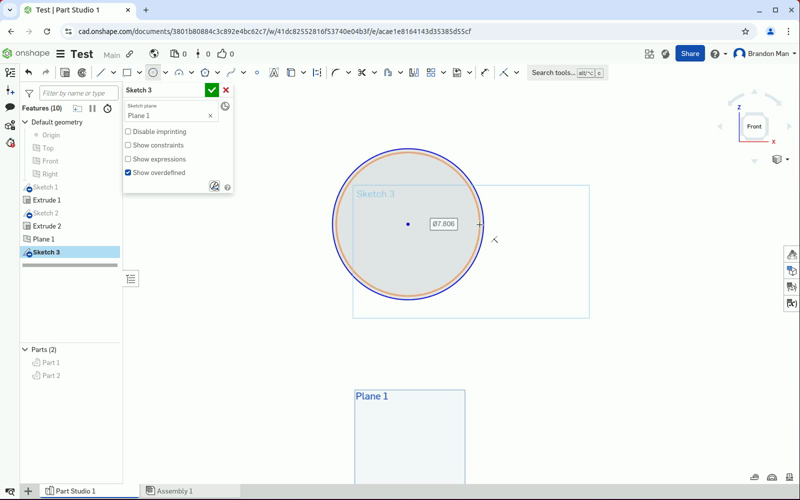
scroll(-6)
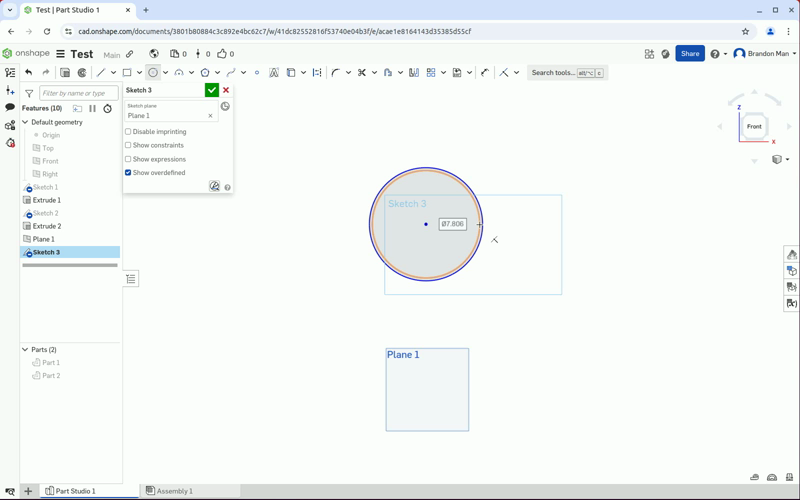
scroll(-6)
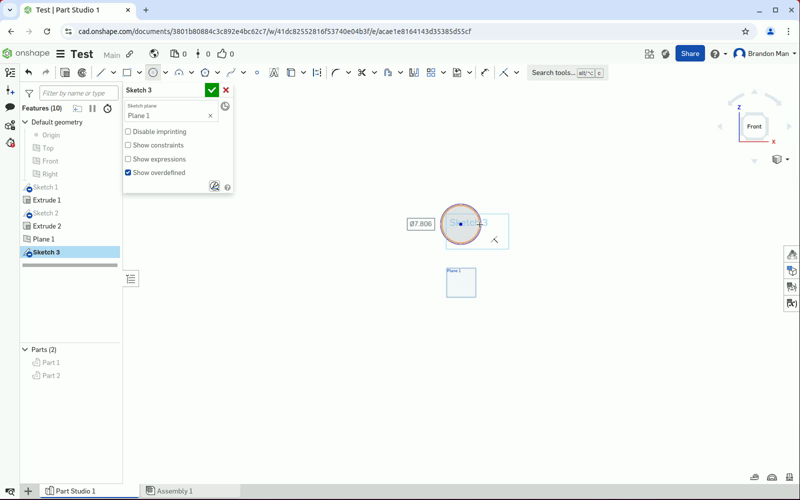
key(esc)
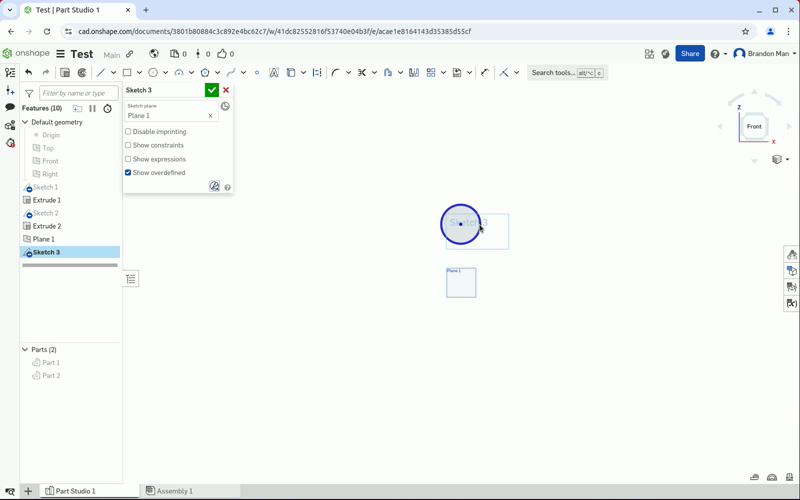
mouse_move(466, 205)
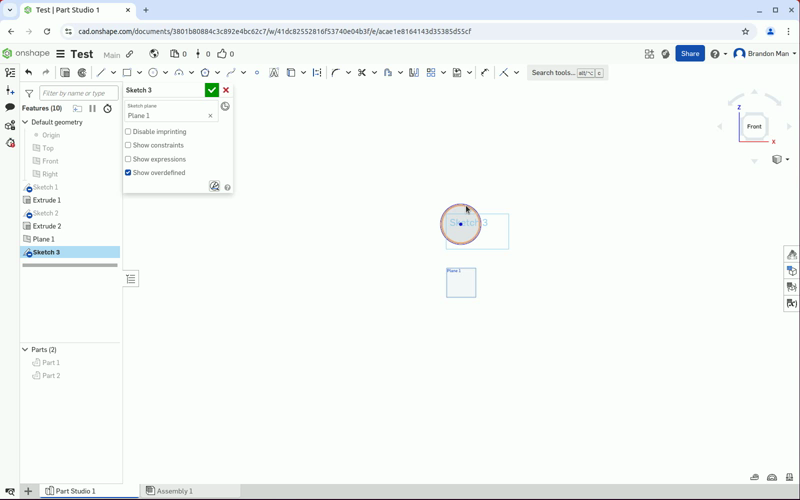
scroll(6)
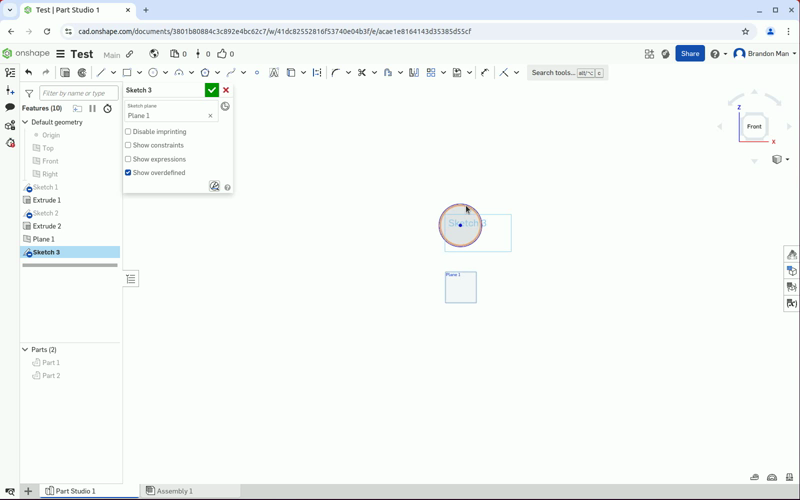
scroll(6)
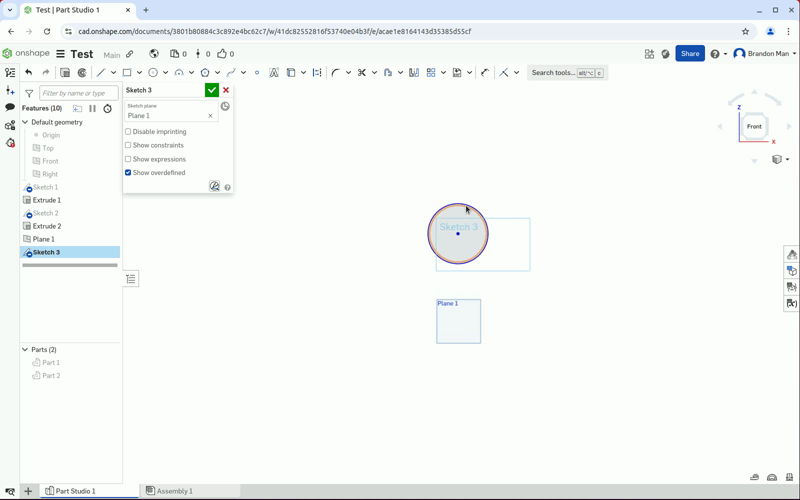
scroll(6)
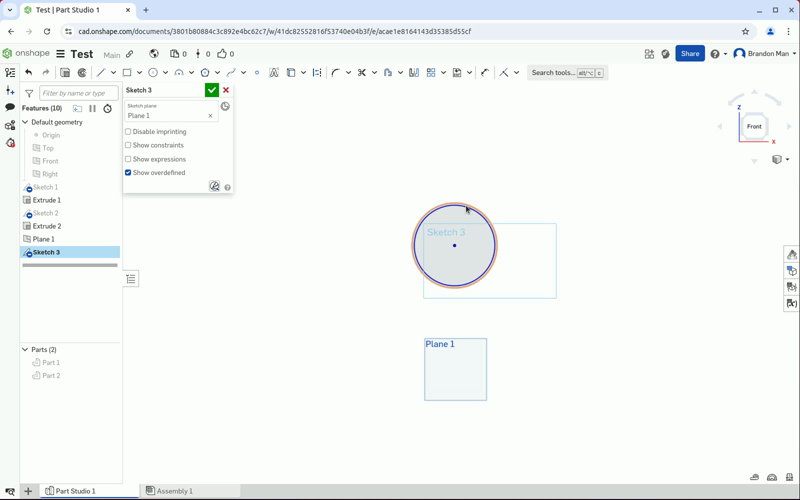
scroll(6)
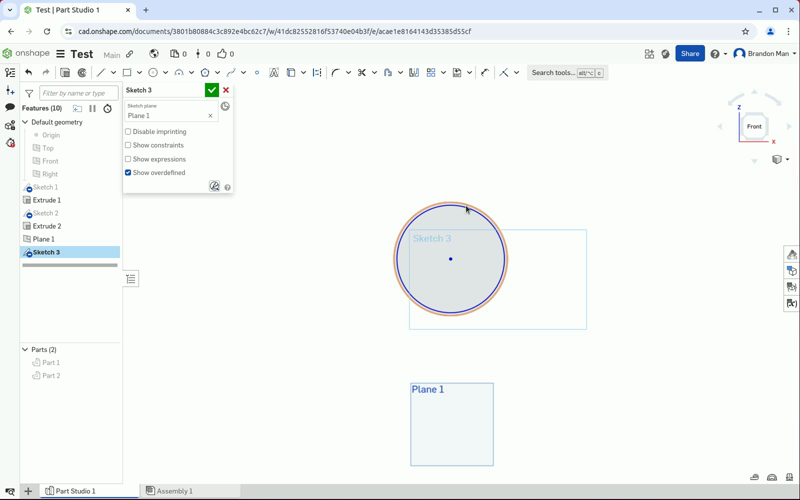
scroll(6)
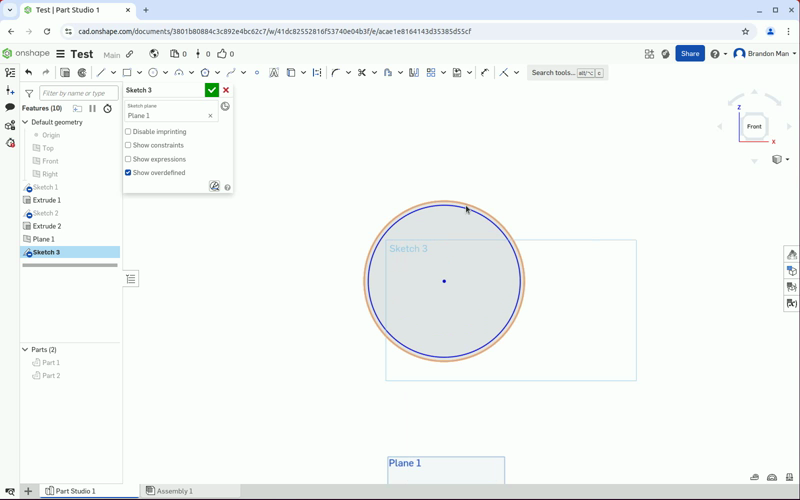
scroll(6)
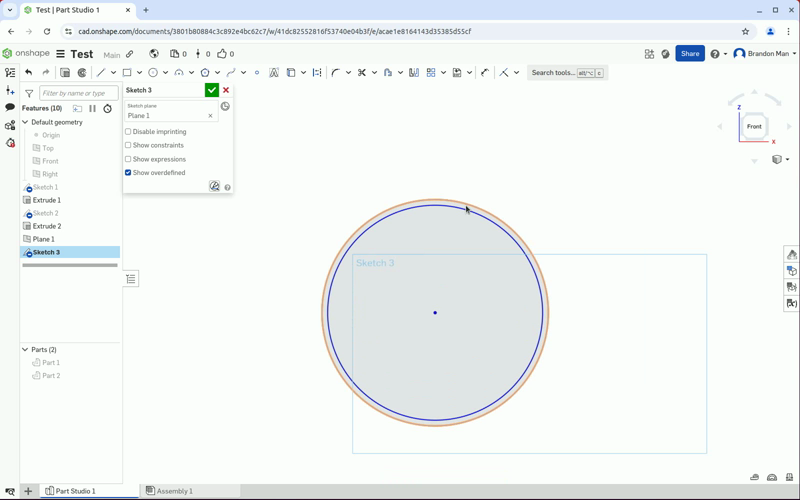
scroll(6)
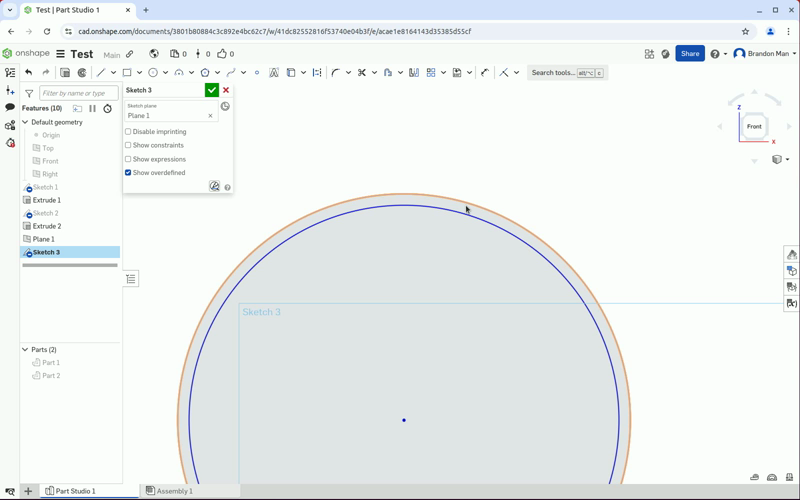
click(466, 205)
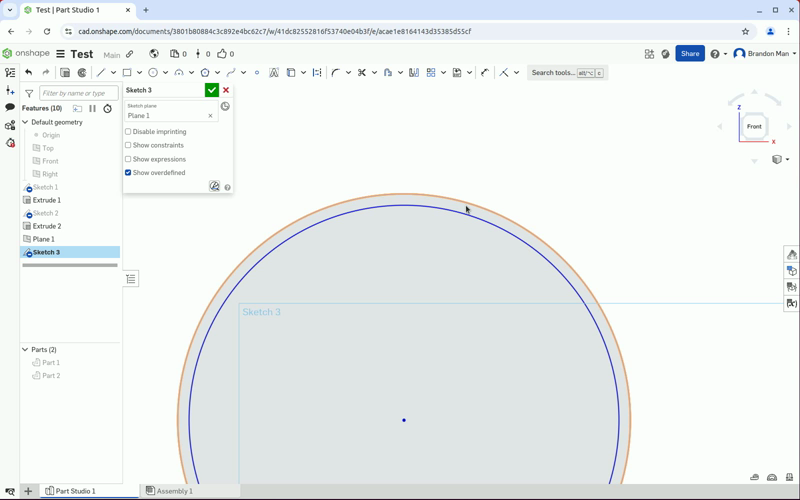
scroll(-6)
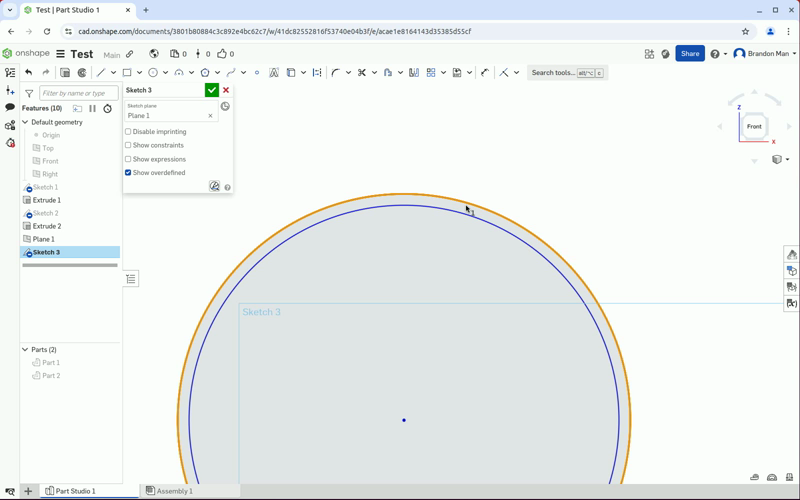
scroll(-6)
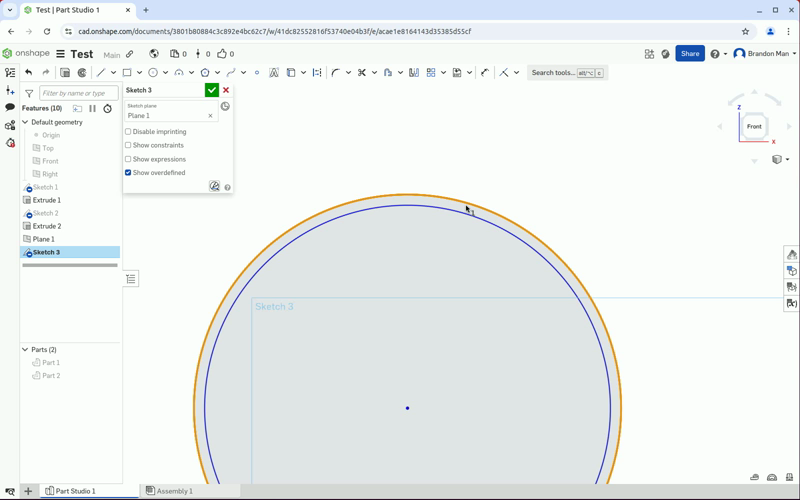
scroll(-6)
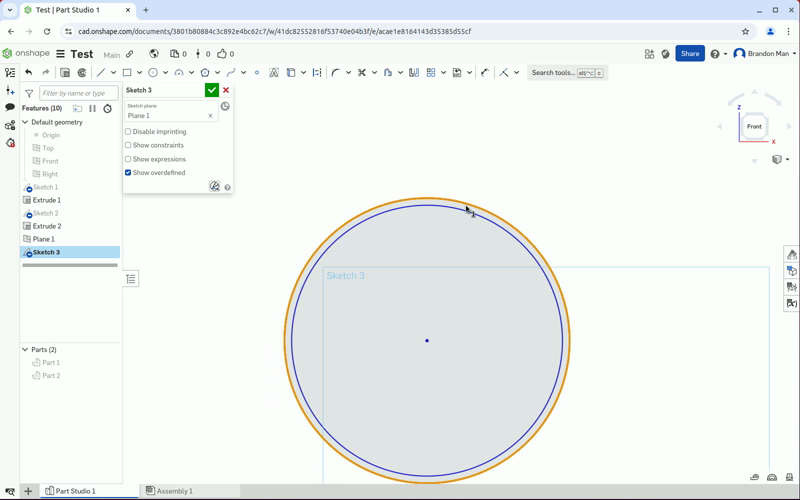
scroll(-6)
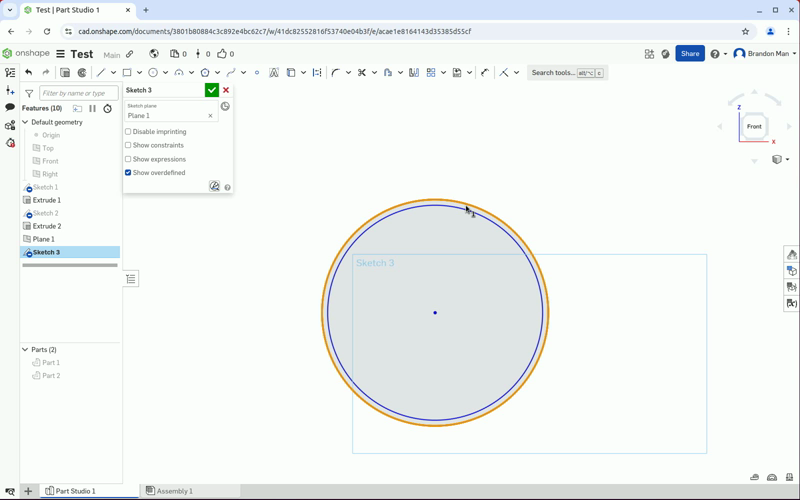
scroll(-6)
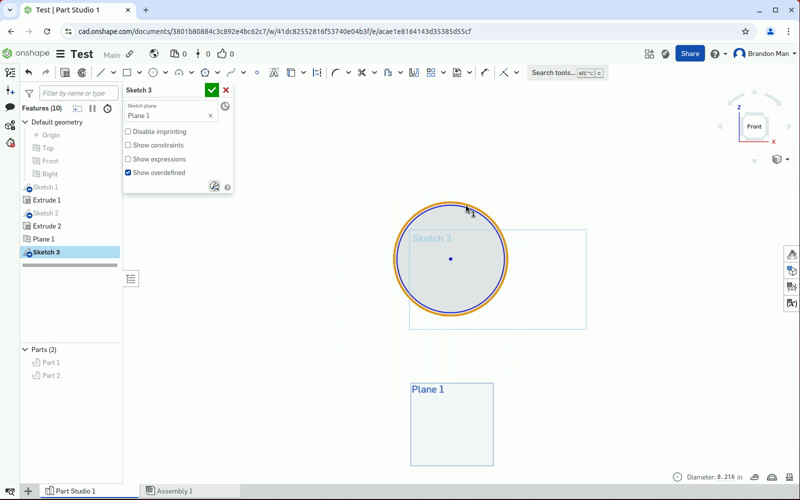
scroll(-6)
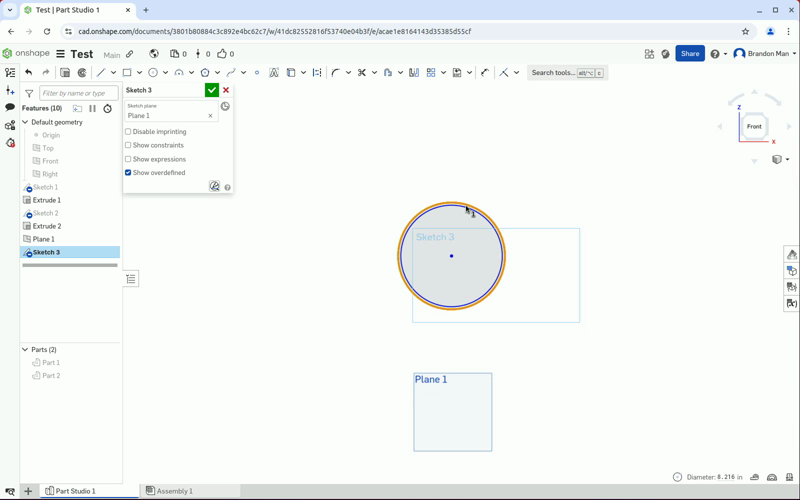
scroll(-6)
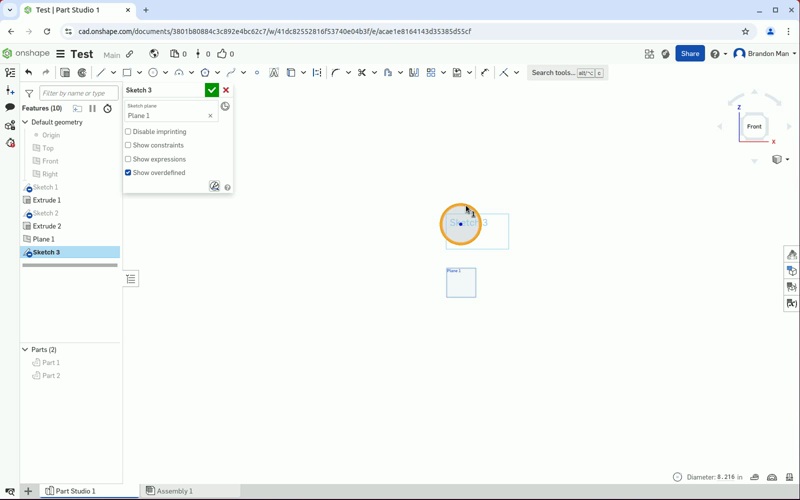
mouse_move(73, 352)
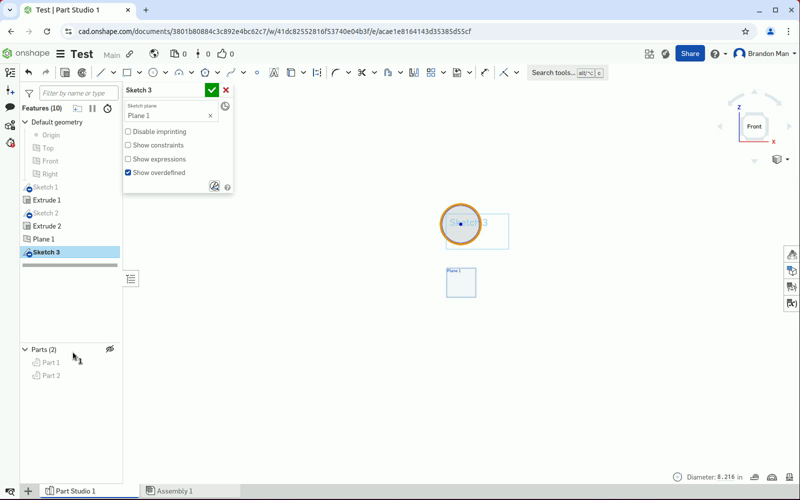
key(shift+y)
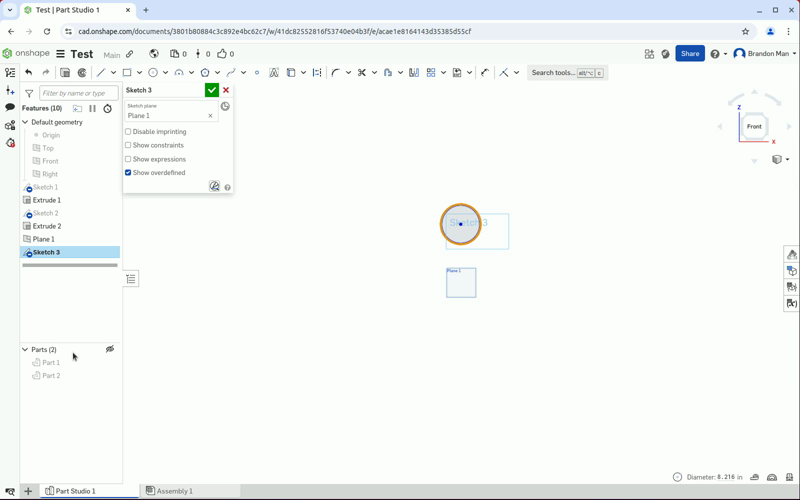
key(shift+e)
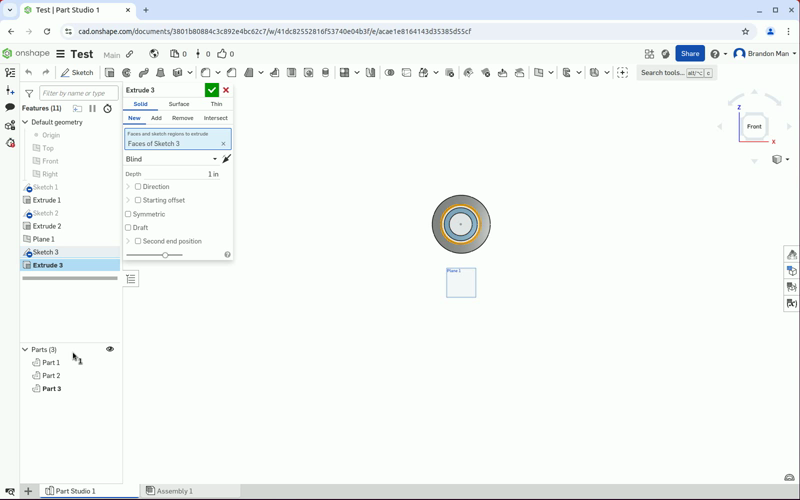
mouse_move(143, 106)
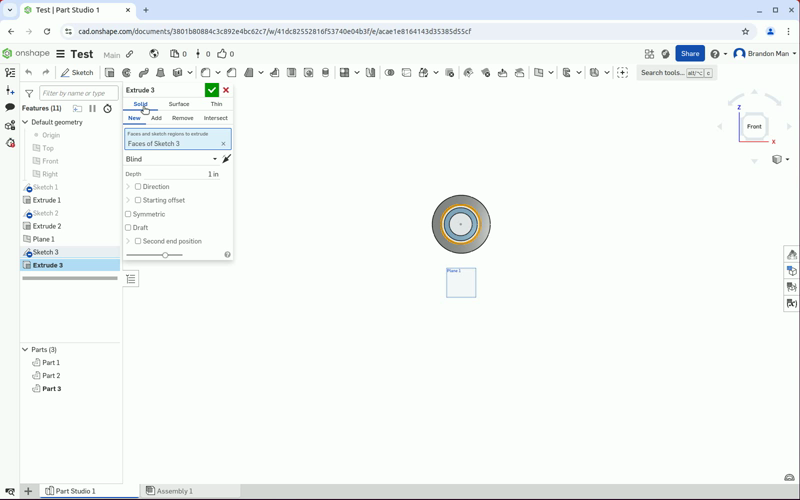
click(143, 106)
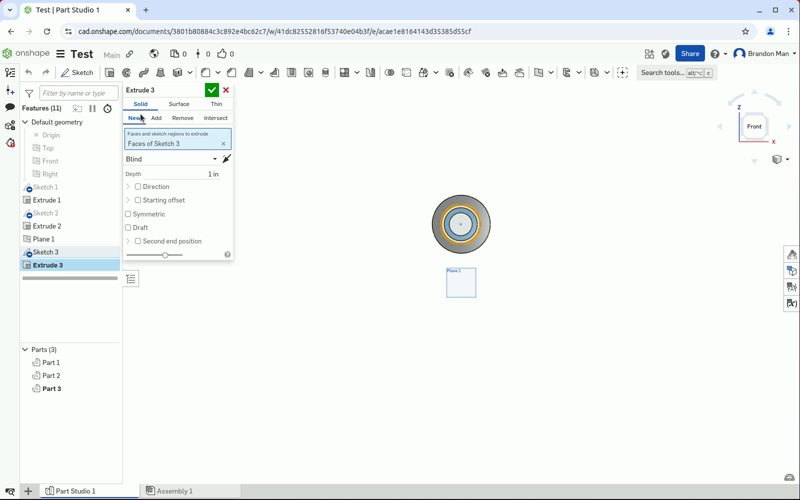
mouse_move(137, 120)
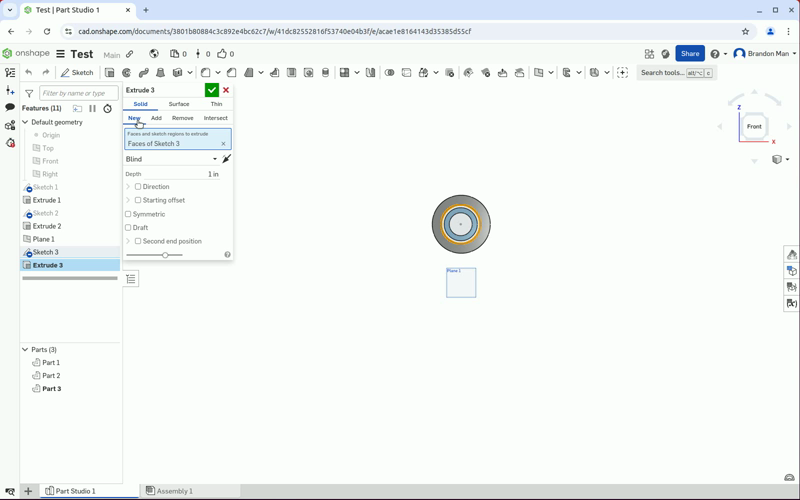
click(137, 120)
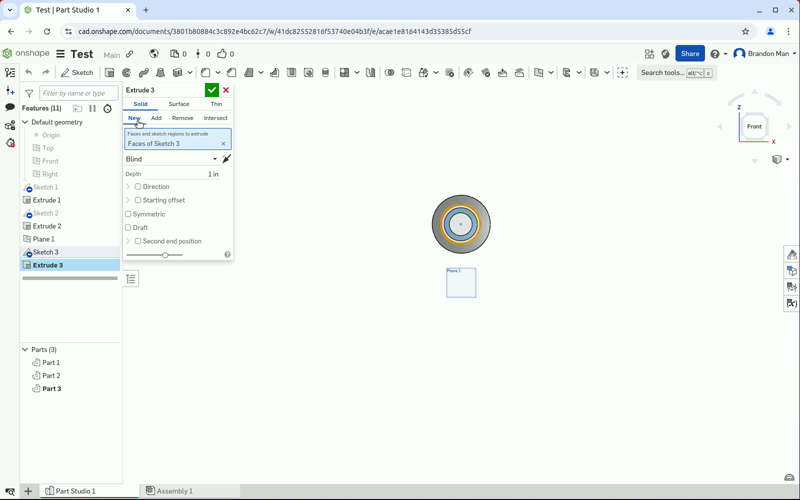
key(tab, 4)
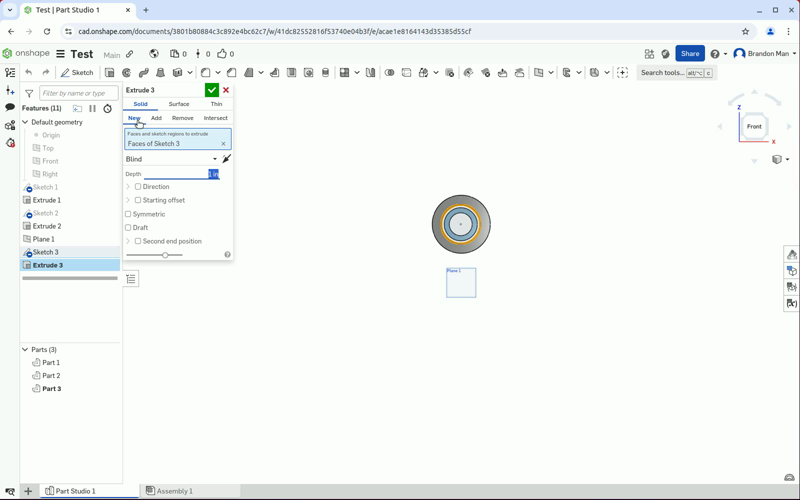
text(2.648)
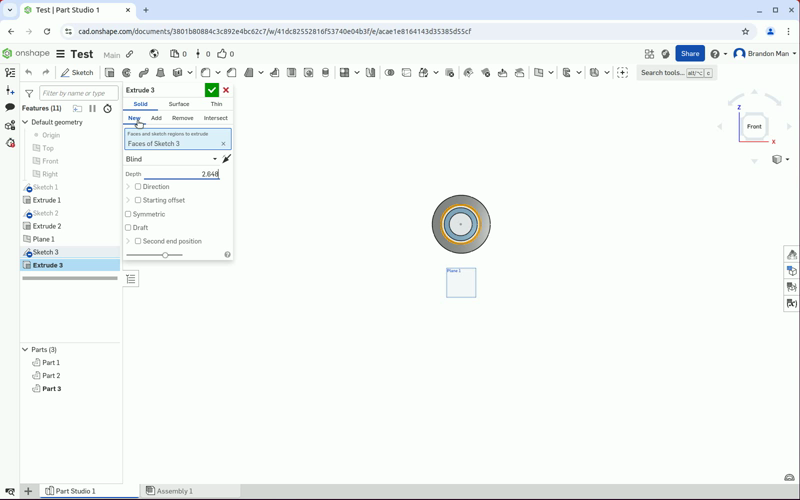
key(tab, 3)
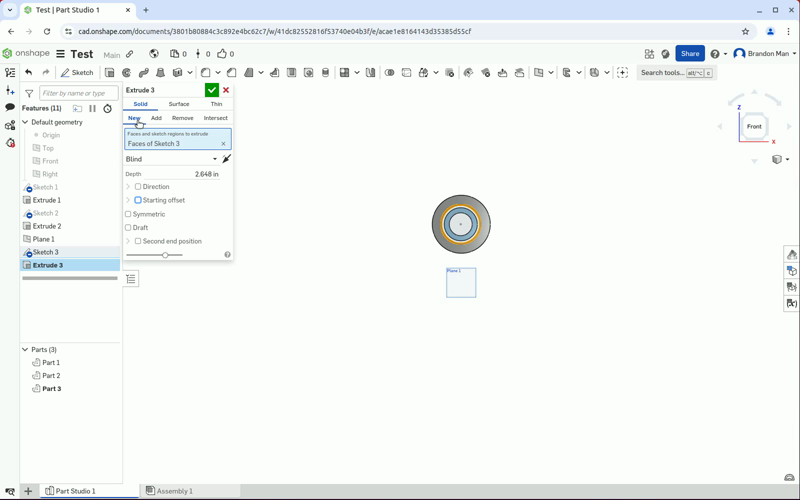
key(tab, 2)
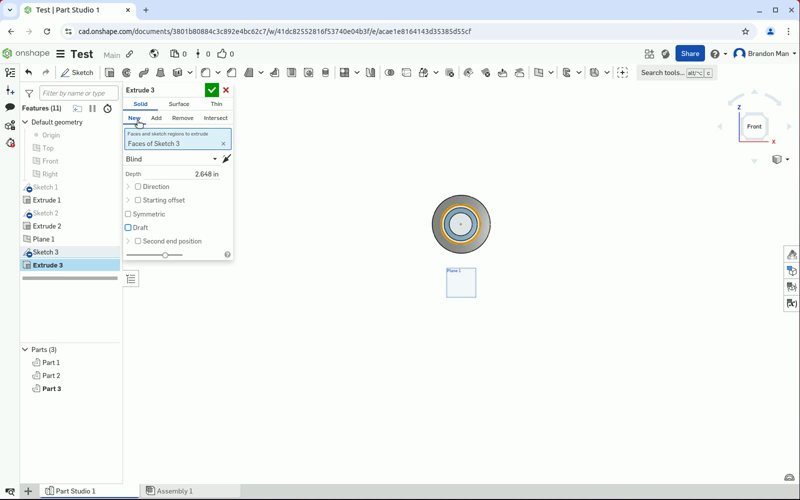
key(space)
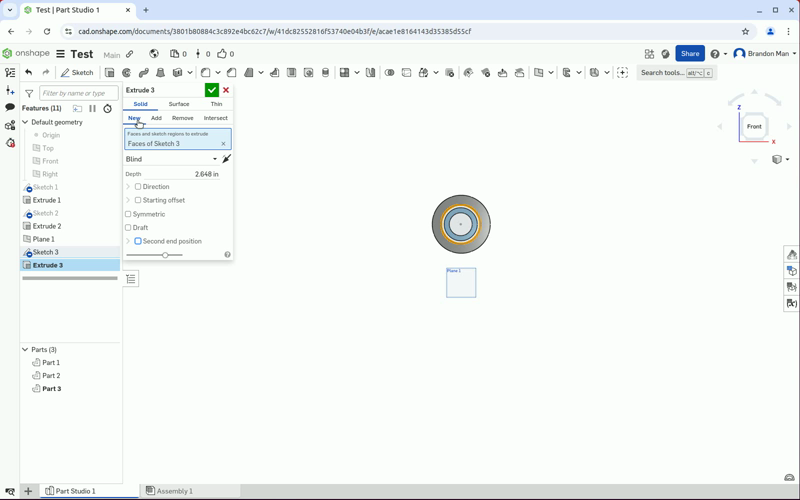
key(tab, 3)
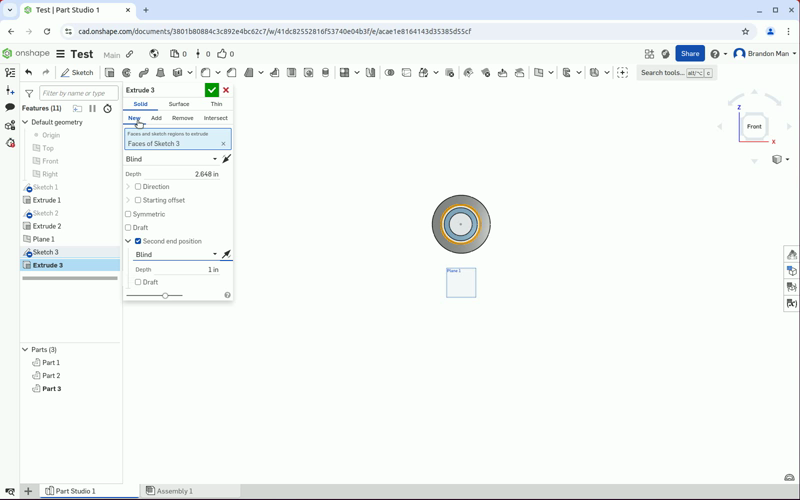
text(19.257)
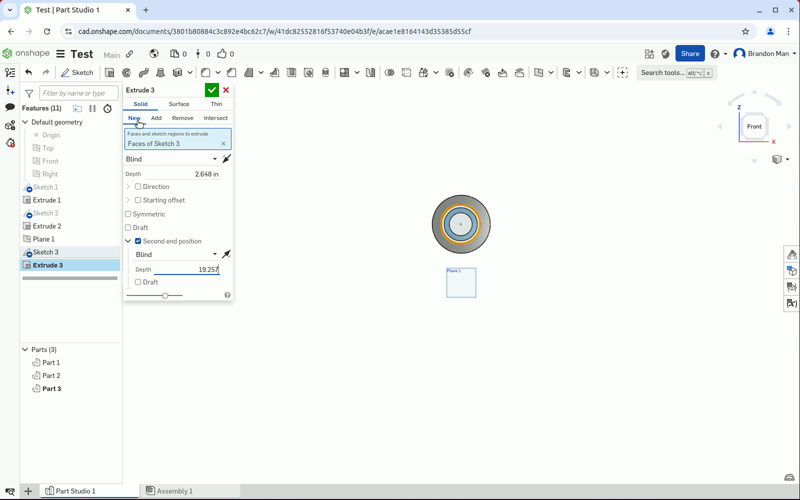
key(enter)
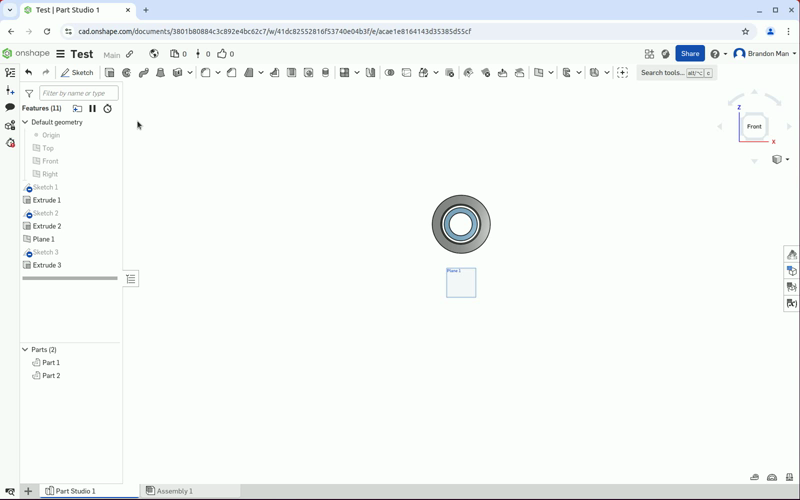
key(shift+h)
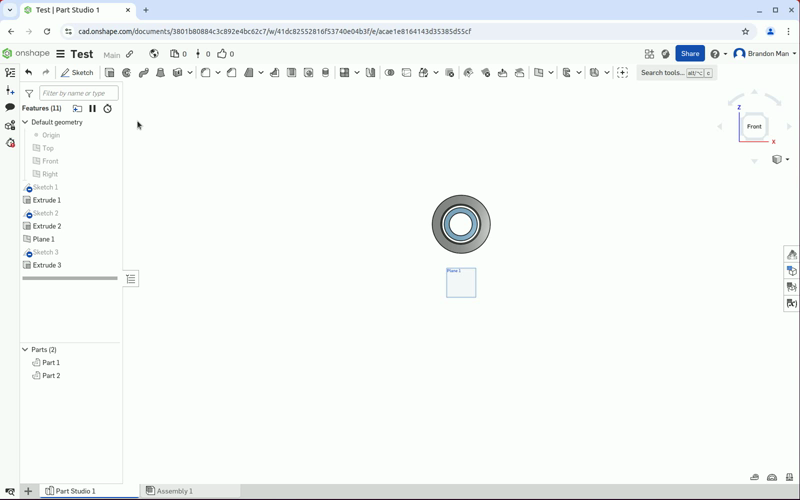
key(shift+h)
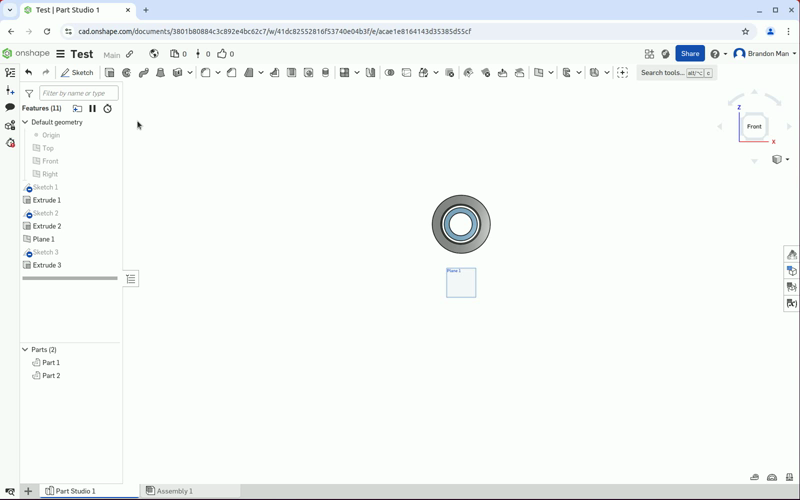
mouse_move(73, 189)
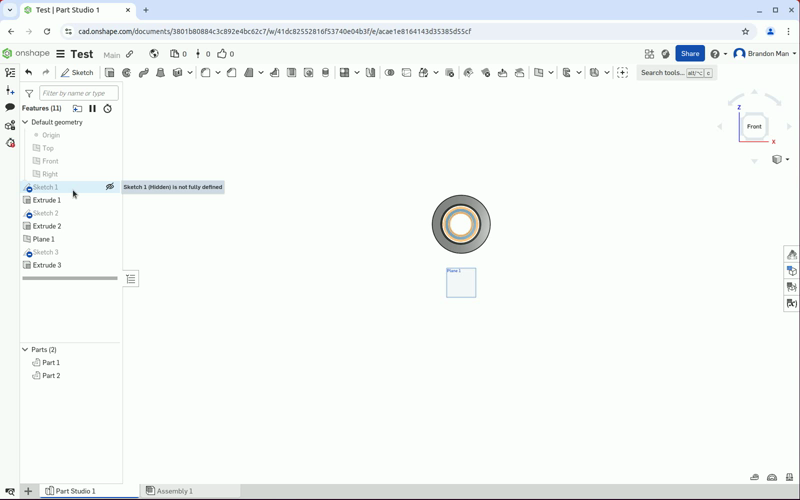
click(73, 189)
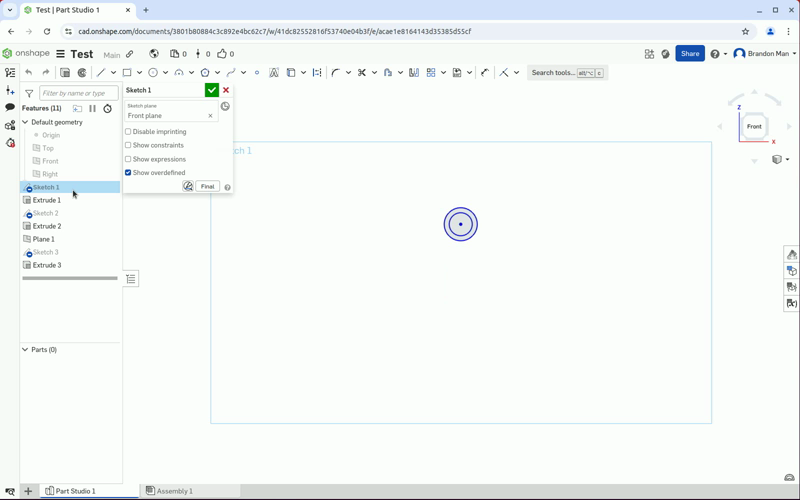
mouse_move(229, 92)
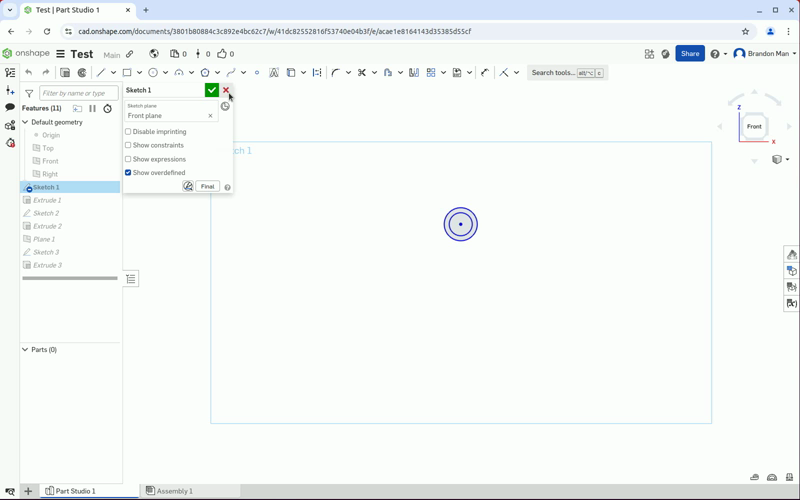
click(229, 92)
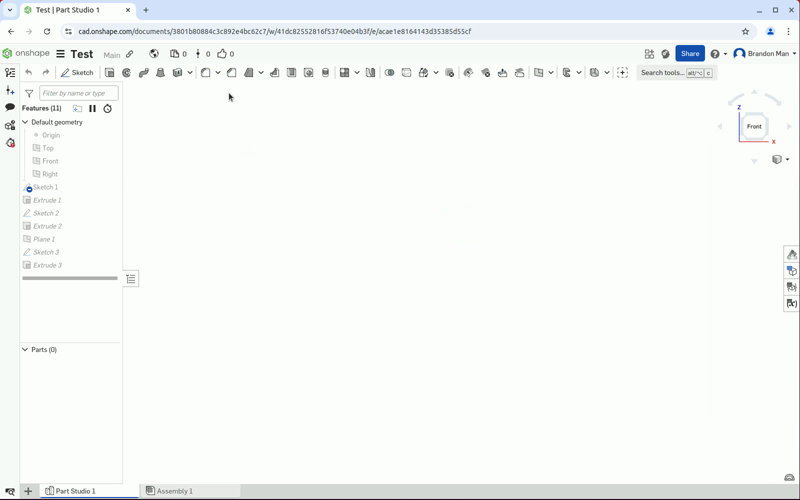
key(shift+s)
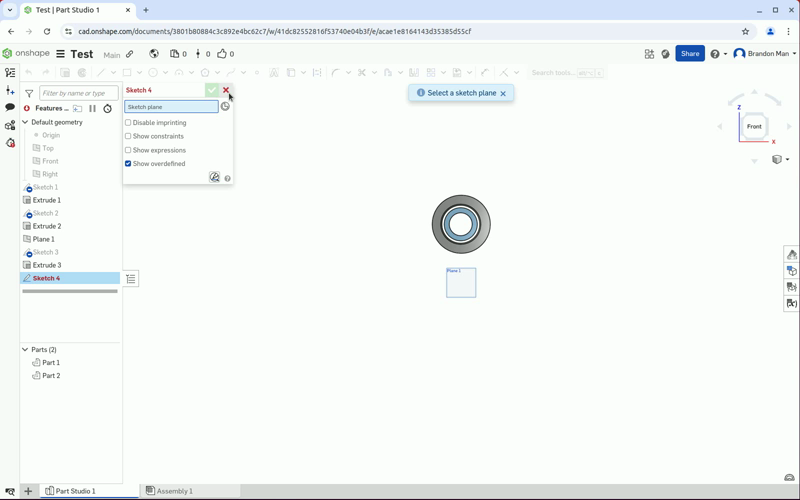
mouse_move(73, 241)
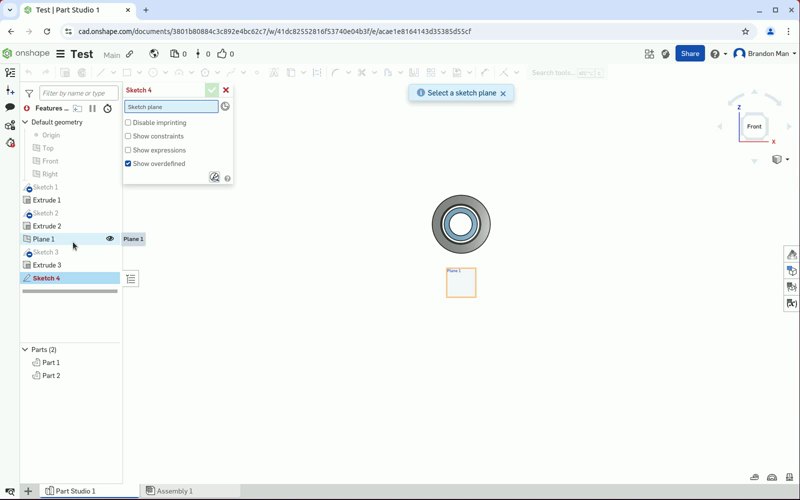
click(73, 241)
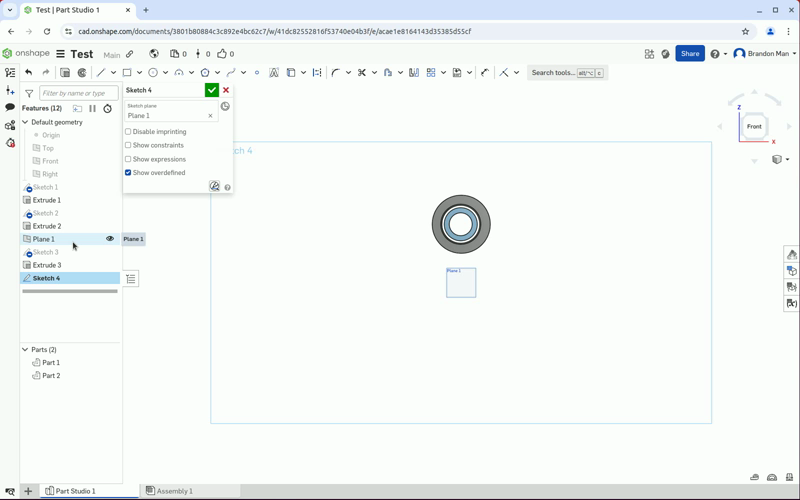
mouse_move(73, 352)
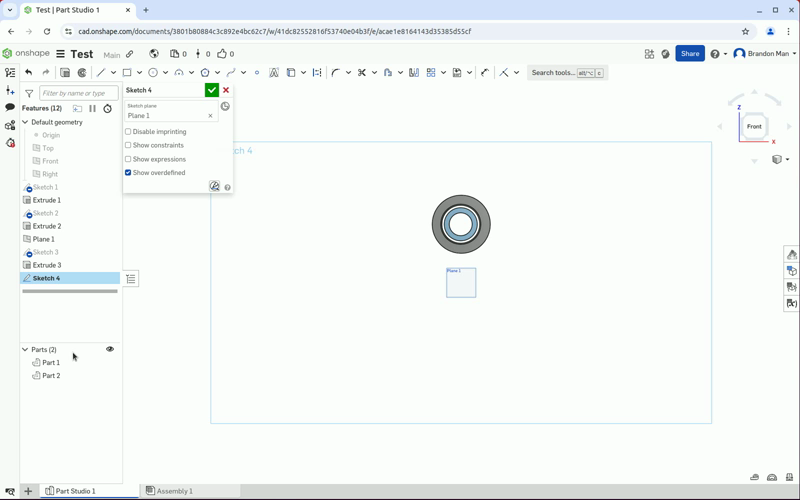
key(y)
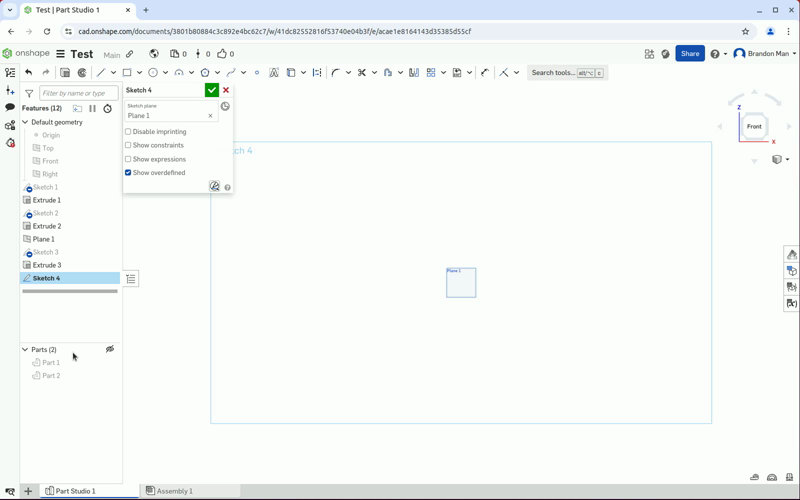
key(c)
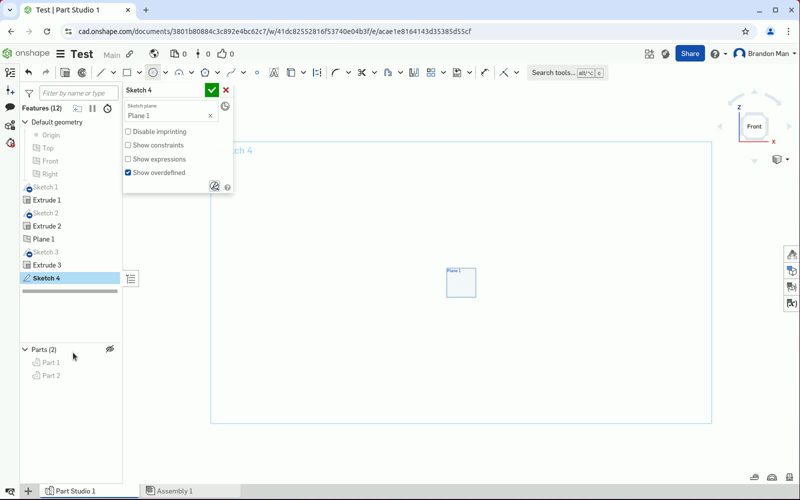
key_down(shift)
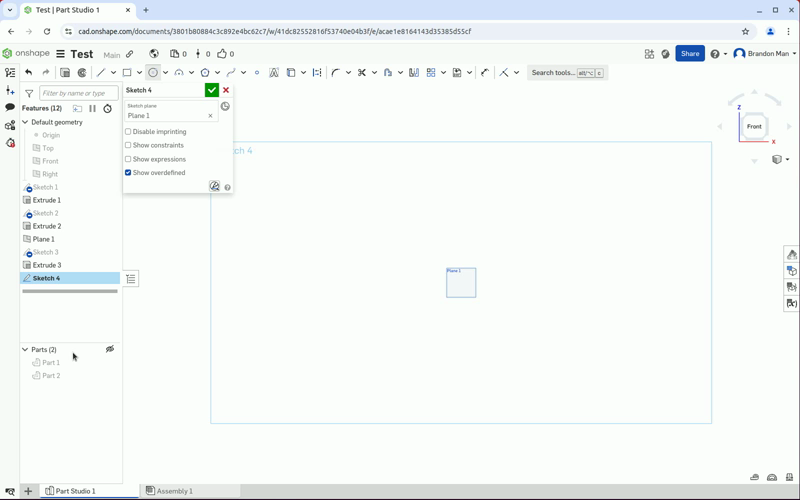
mouse_move(461, 224)
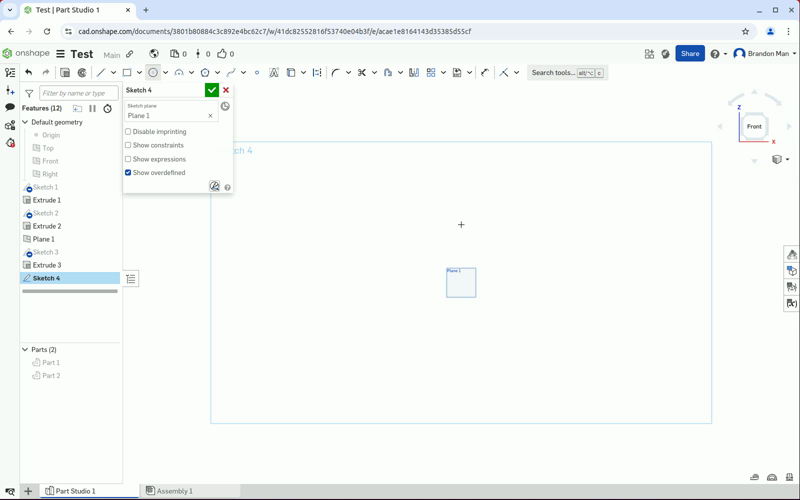
click(461, 224)
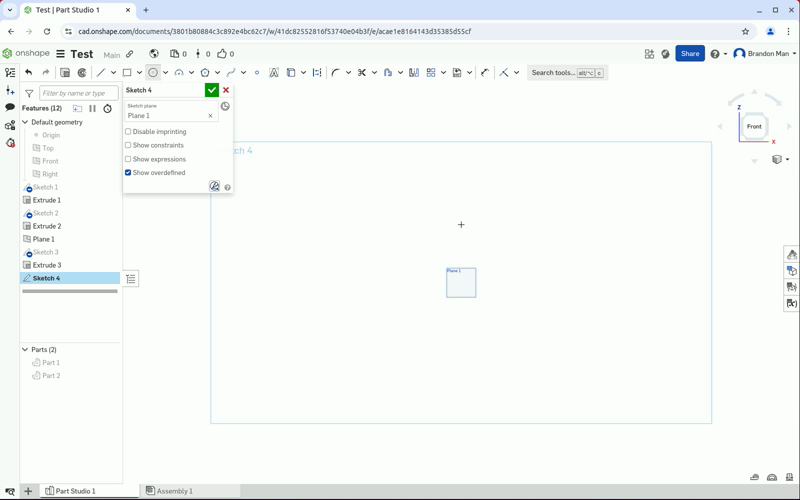
key_up(shift)
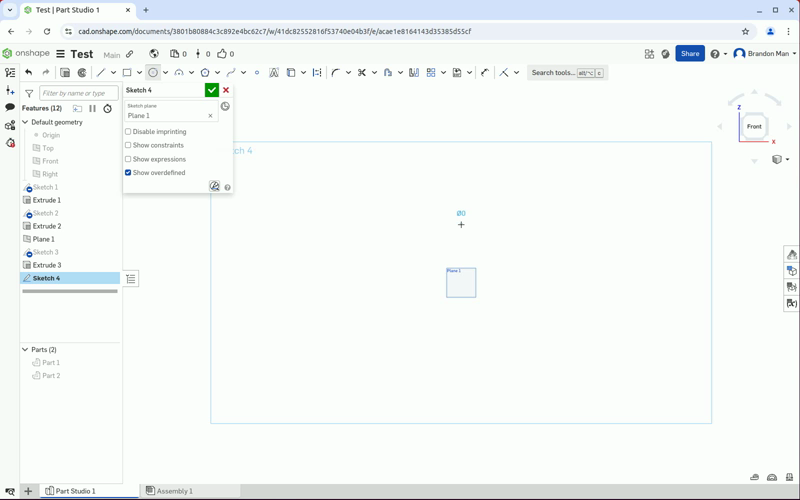
mouse_move(480, 224)
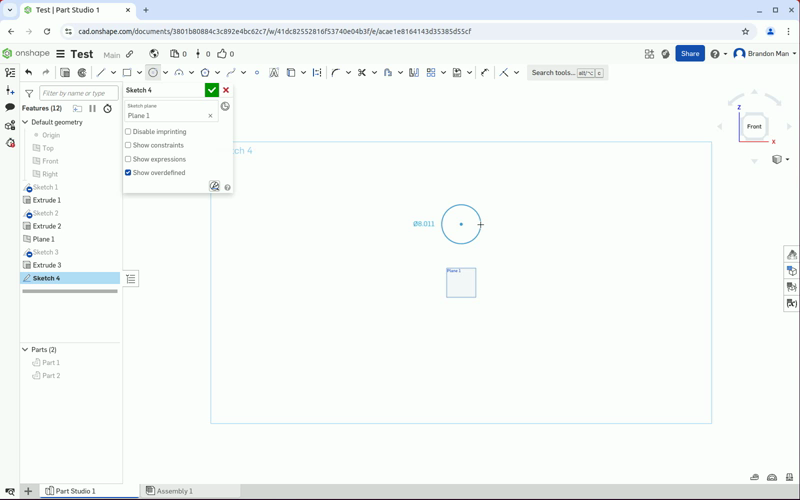
click(480, 224)
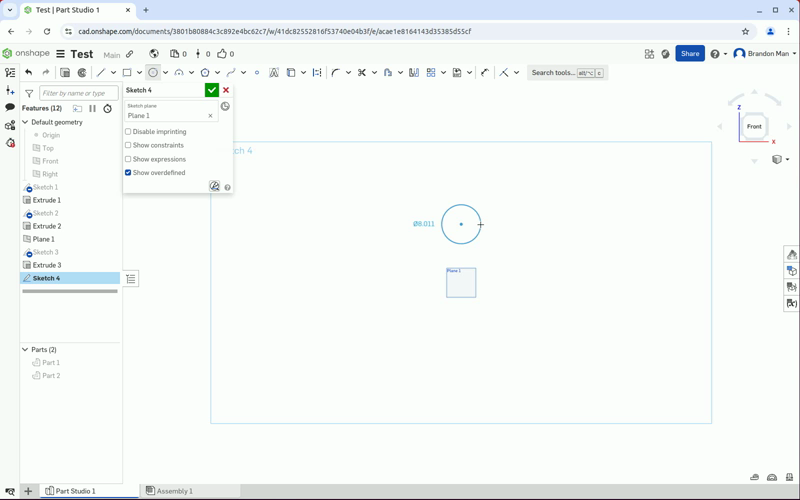
key(esc)
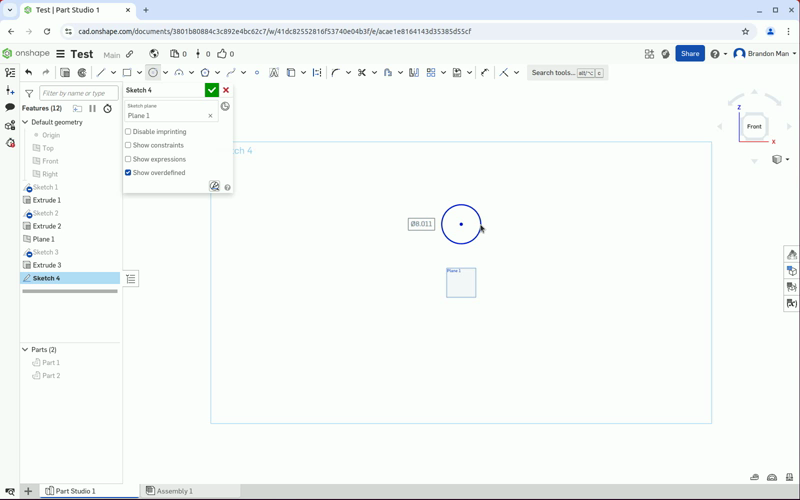
key(c)
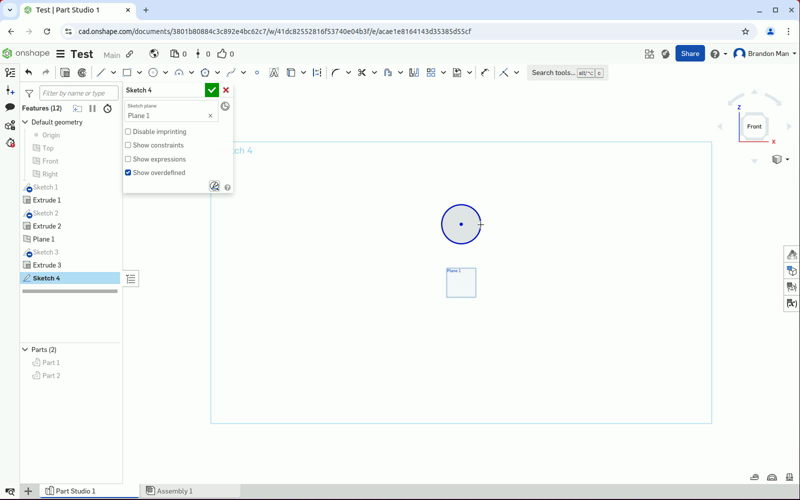
key_down(shift)
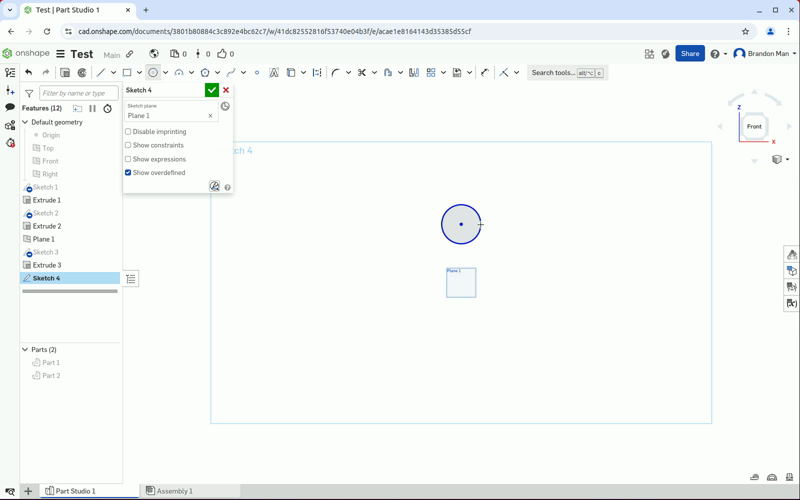
mouse_move(461, 224)
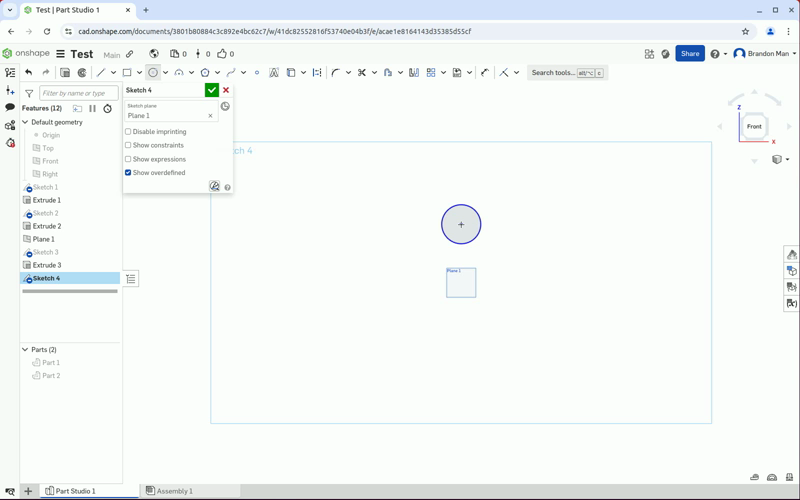
click(461, 224)
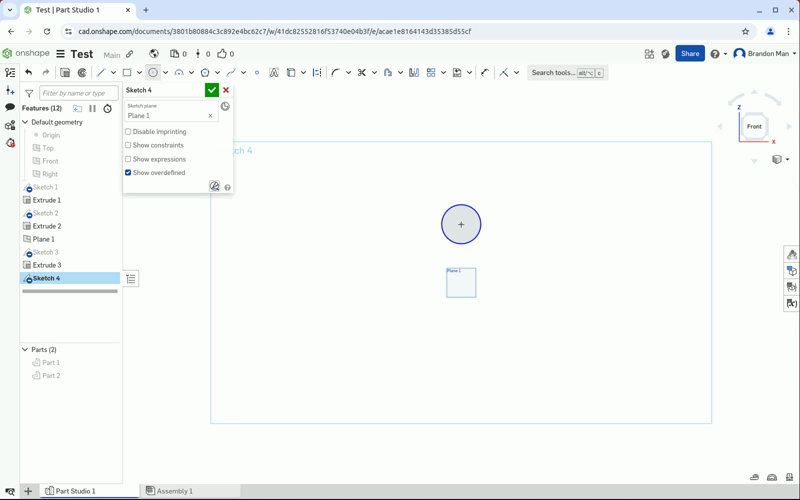
key_up(shift)
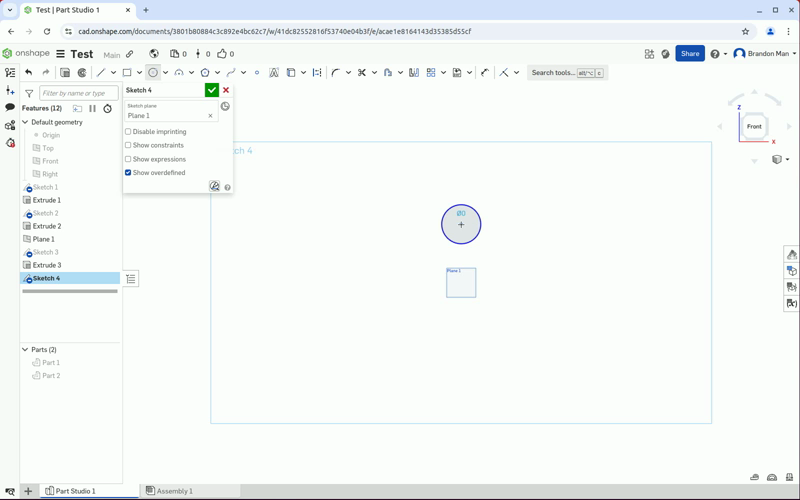
mouse_move(475, 224)
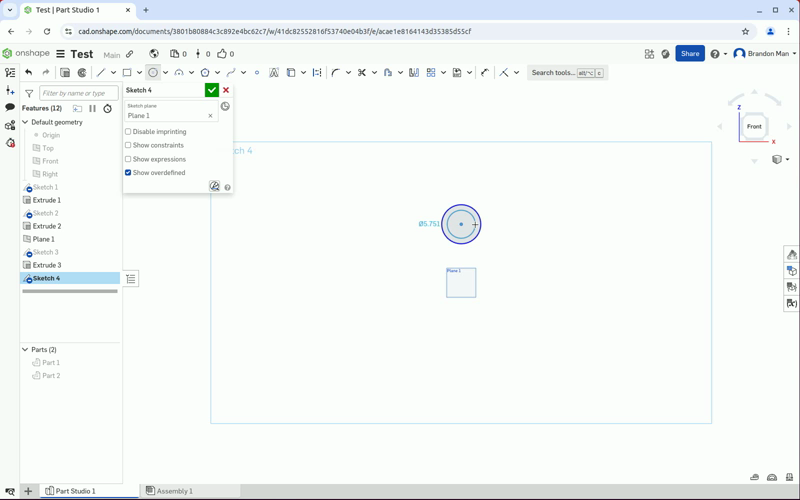
click(475, 224)
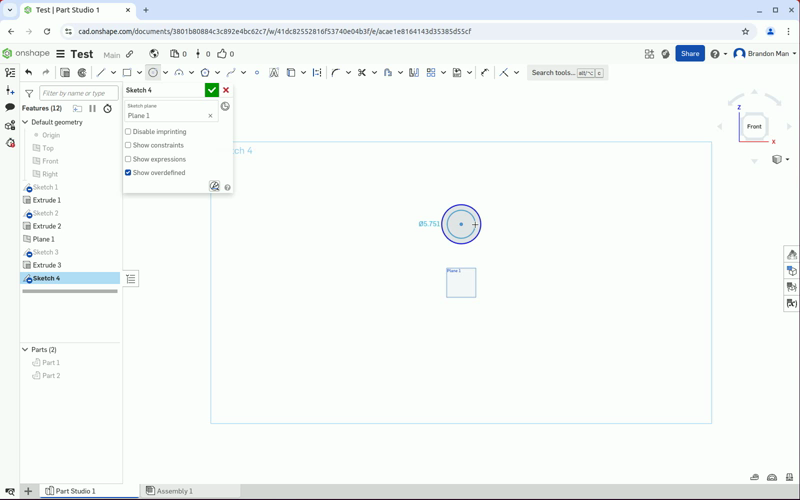
key(esc)
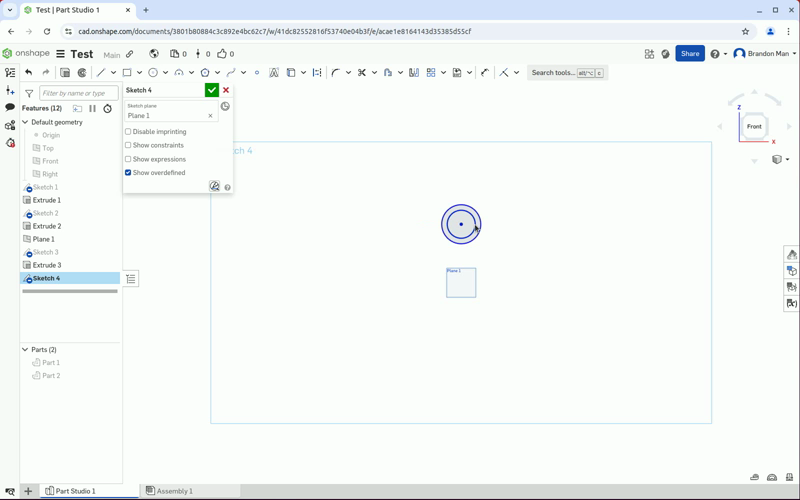
mouse_move(447, 212)
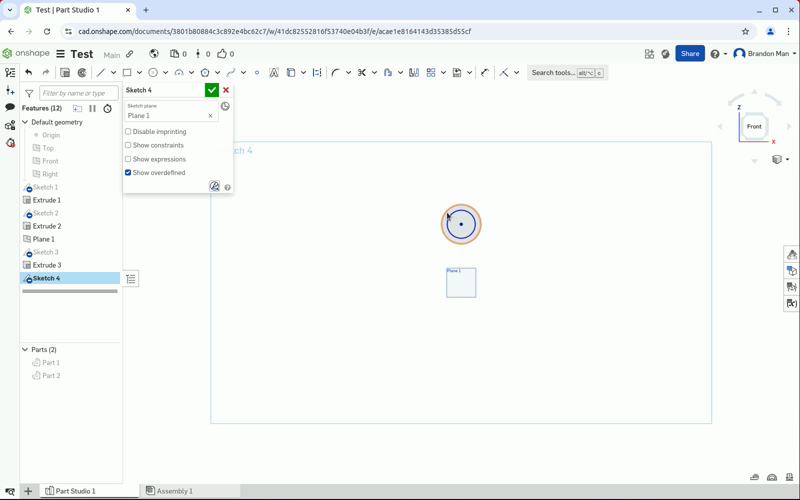
scroll(6)
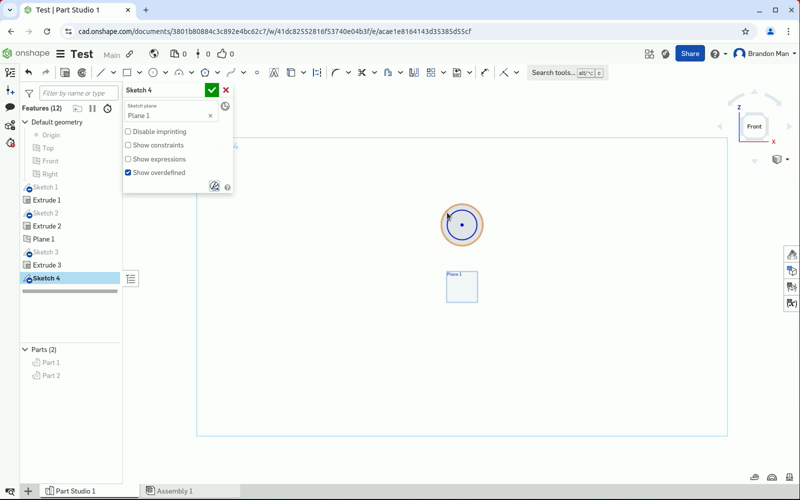
scroll(6)
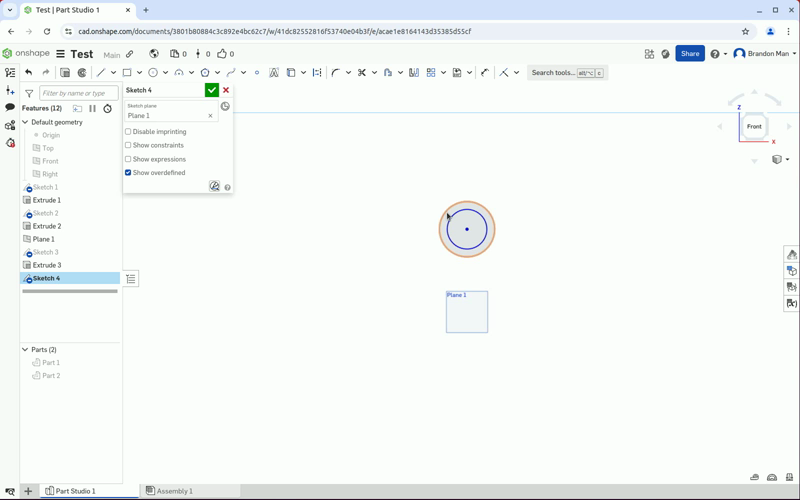
scroll(6)
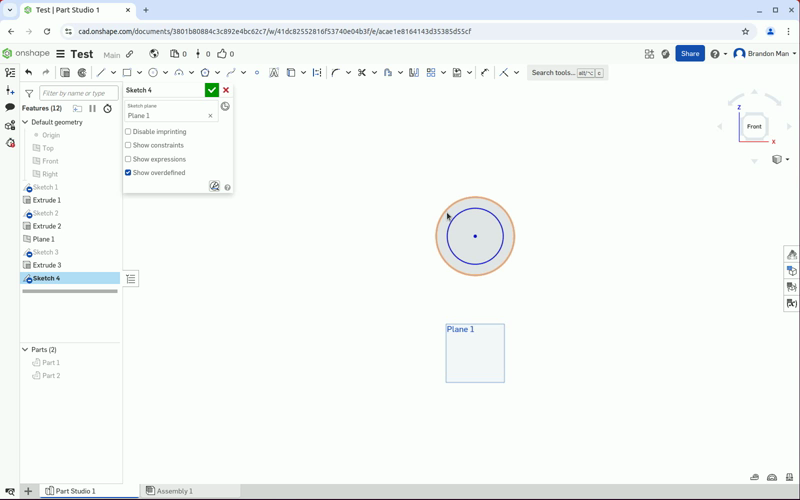
scroll(6)
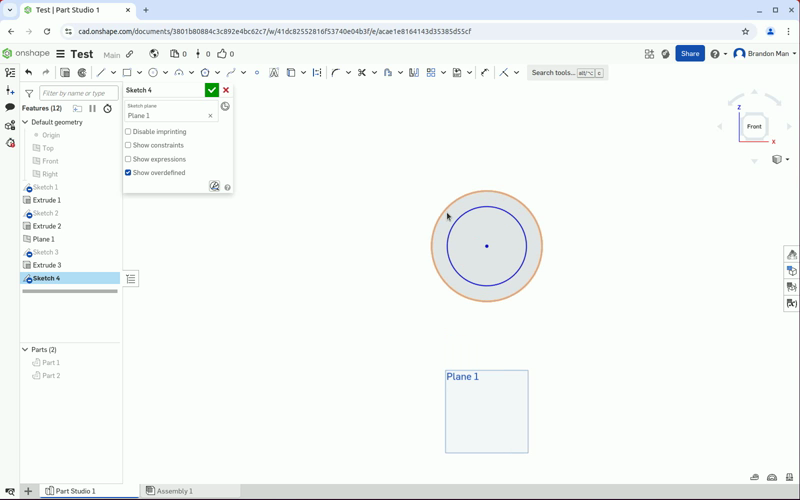
scroll(6)
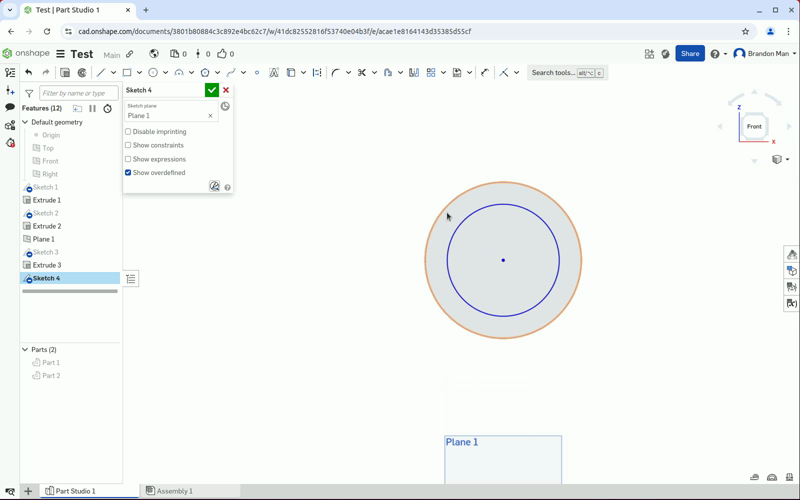
scroll(6)
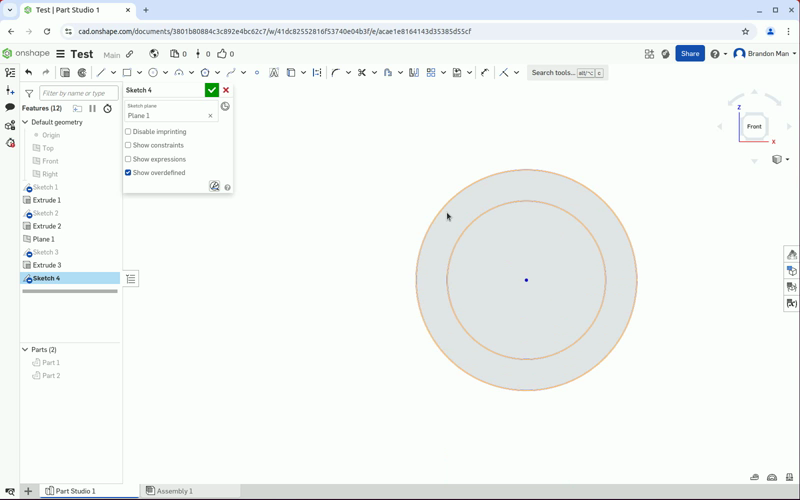
scroll(6)
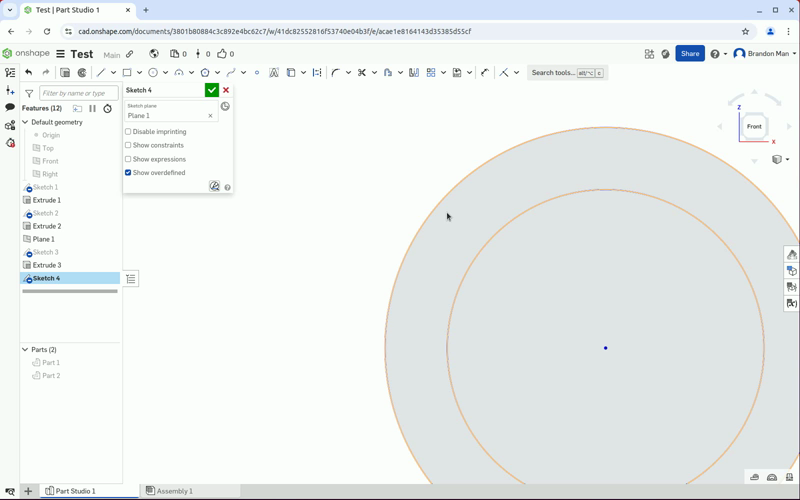
click(447, 212)
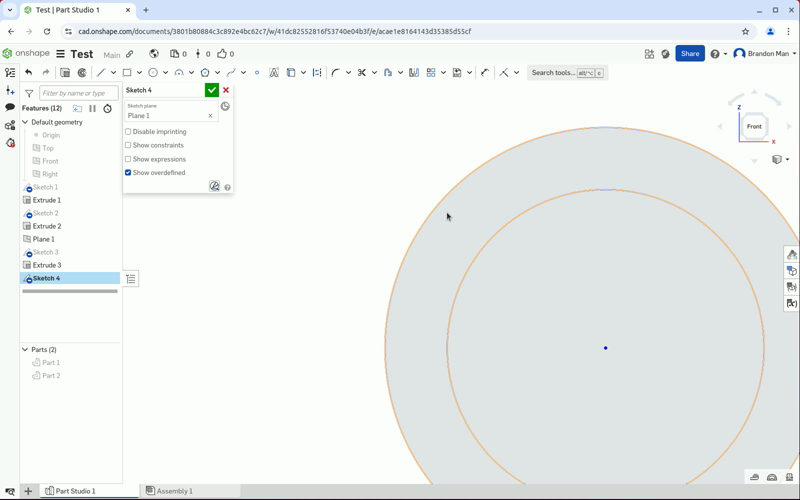
scroll(-6)
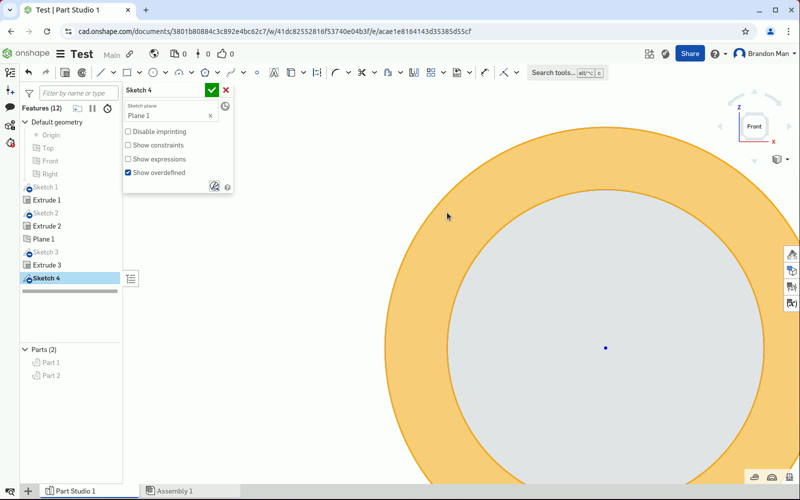
scroll(-6)
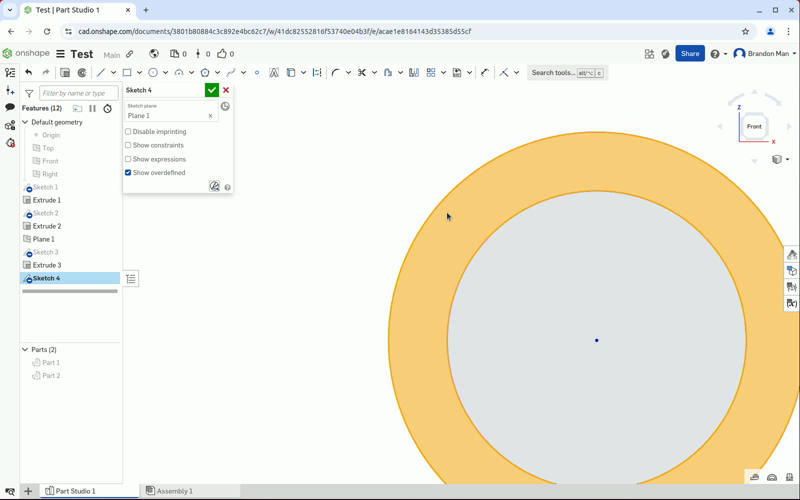
scroll(-6)
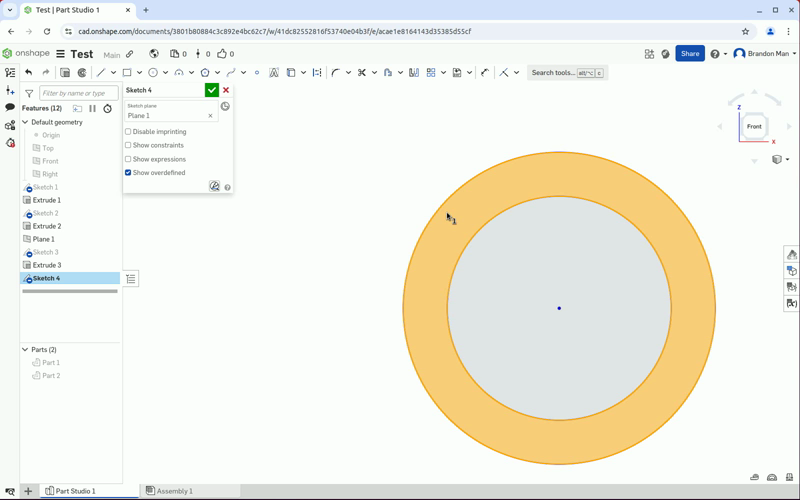
scroll(-6)
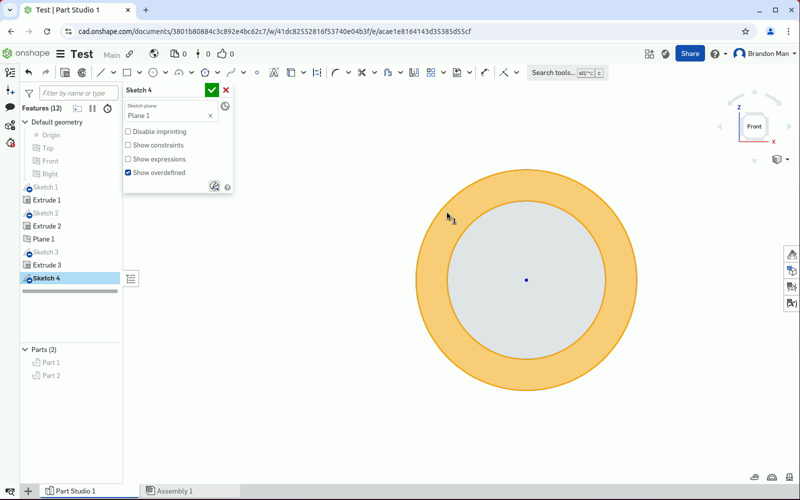
scroll(-6)
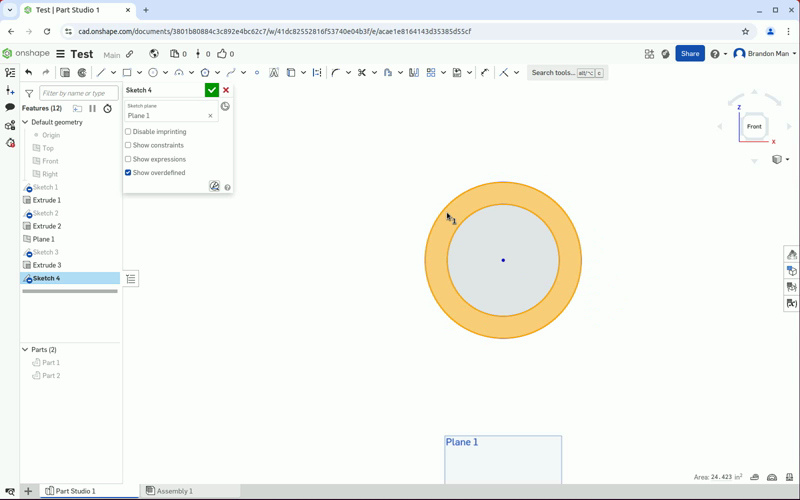
scroll(-6)
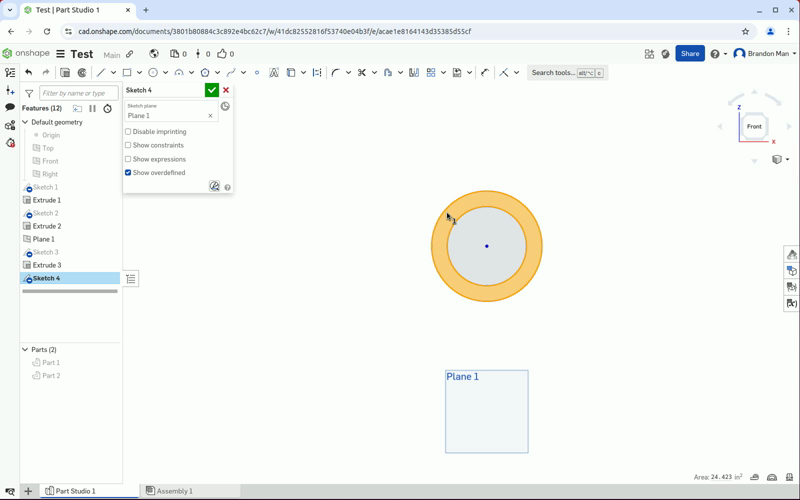
scroll(-6)
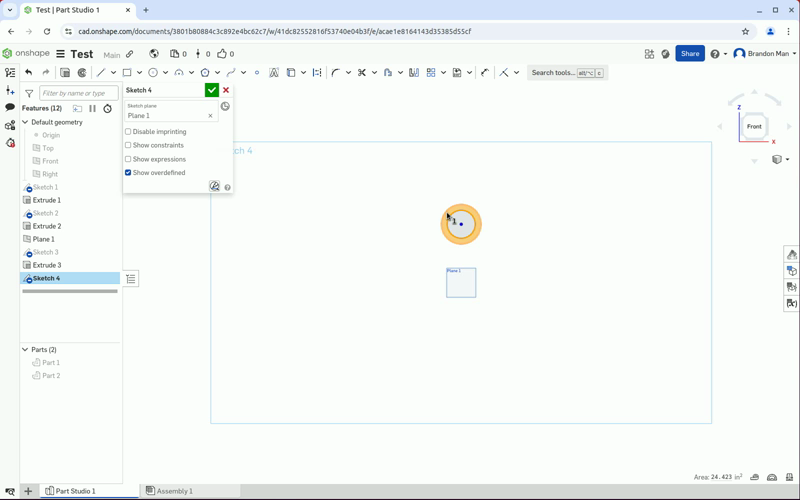
mouse_move(73, 352)
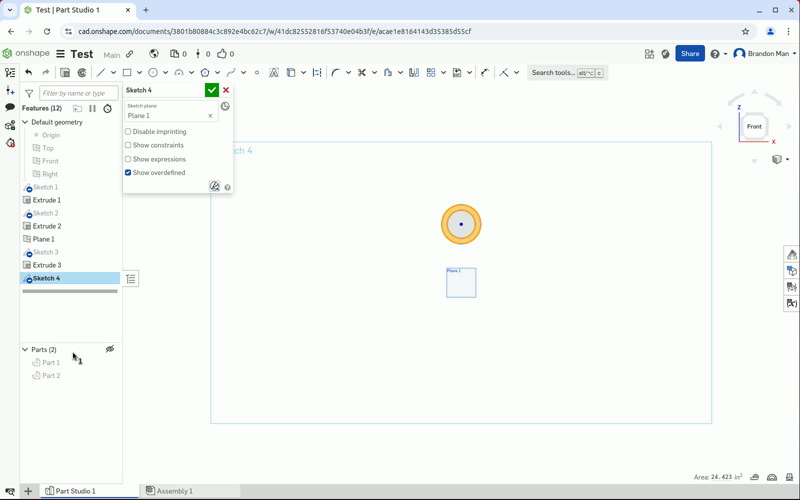
key(shift+y)
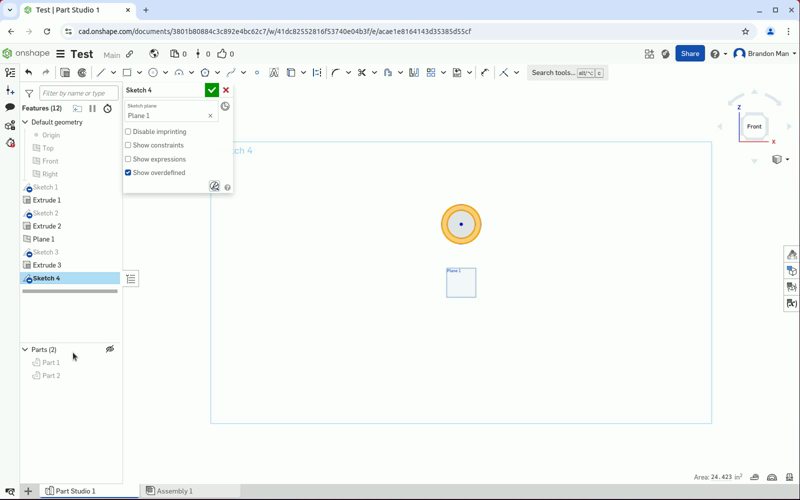
key(shift+e)
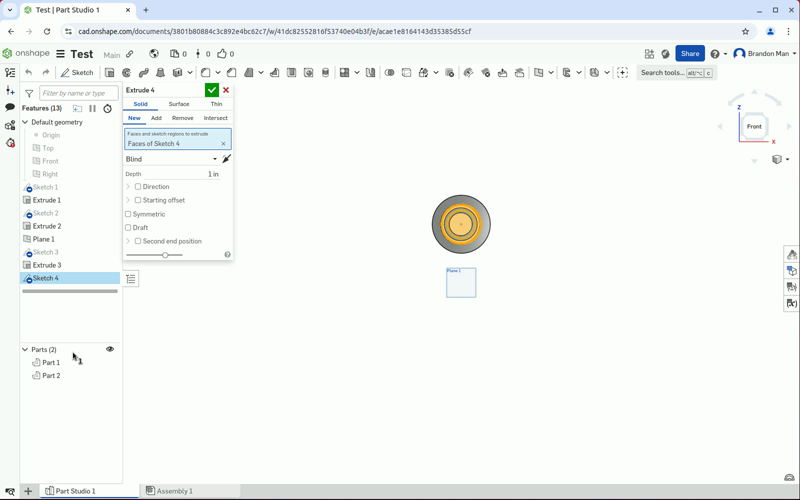
mouse_move(143, 106)
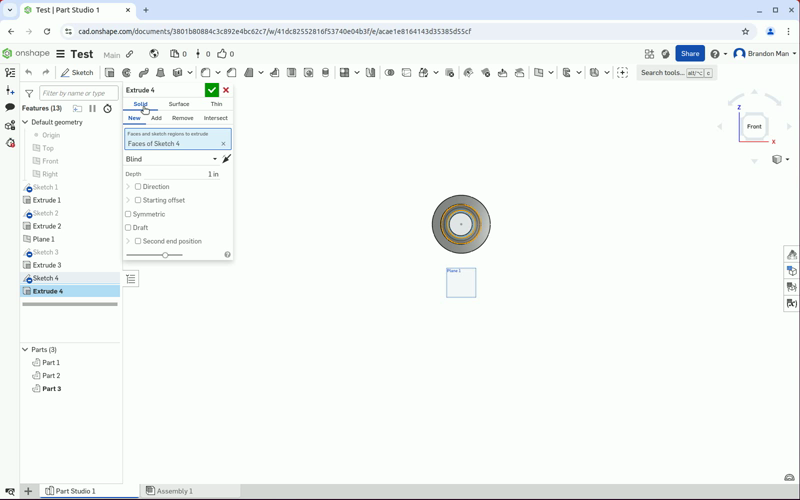
click(143, 106)
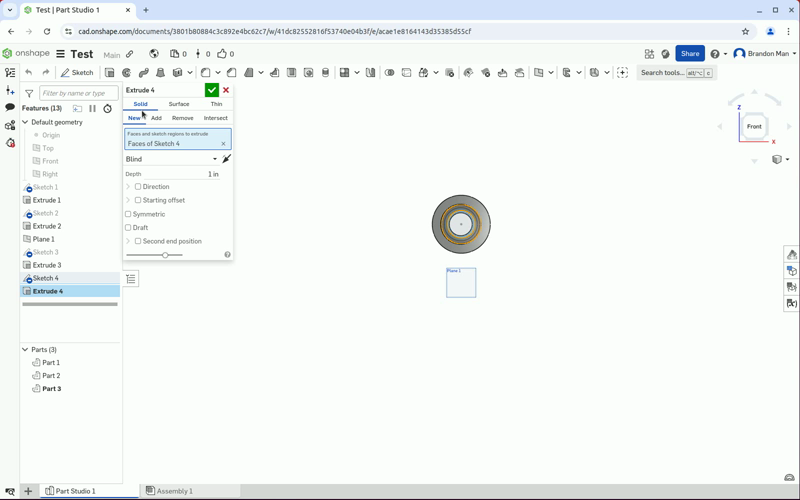
mouse_move(137, 120)
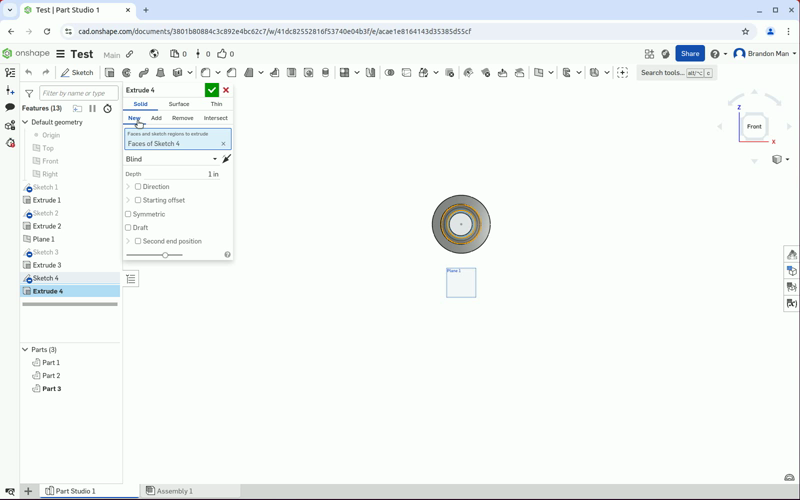
click(137, 120)
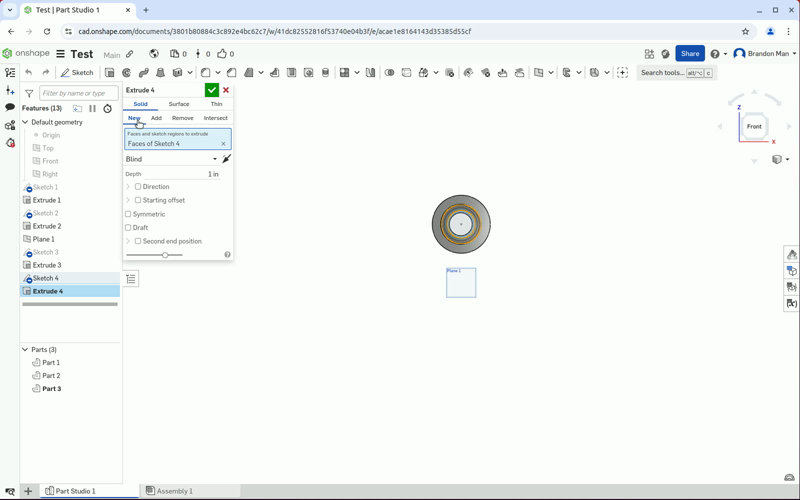
key(tab, 4)
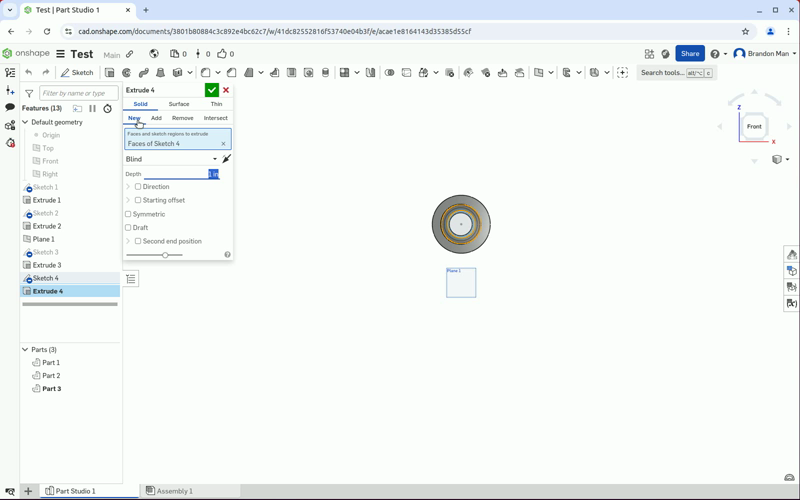
text(2.648)
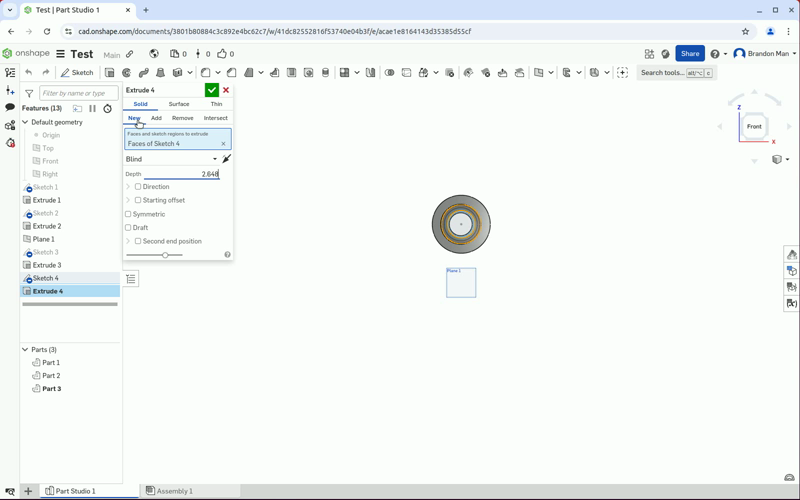
key(tab, 3)
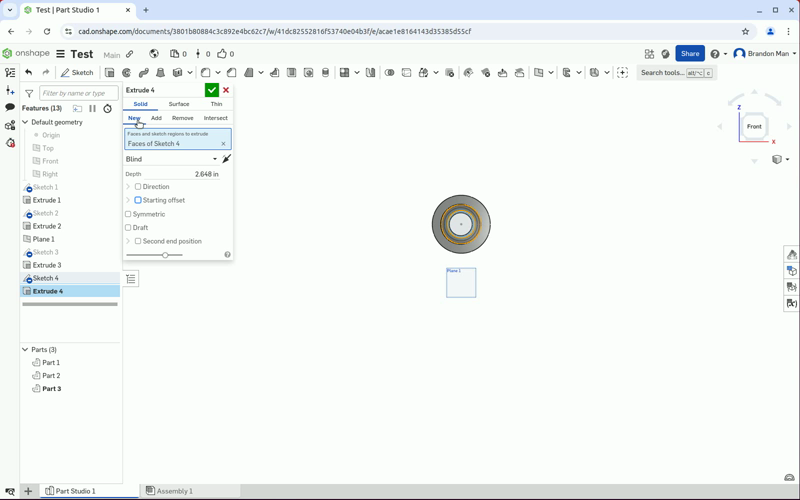
key(tab, 2)
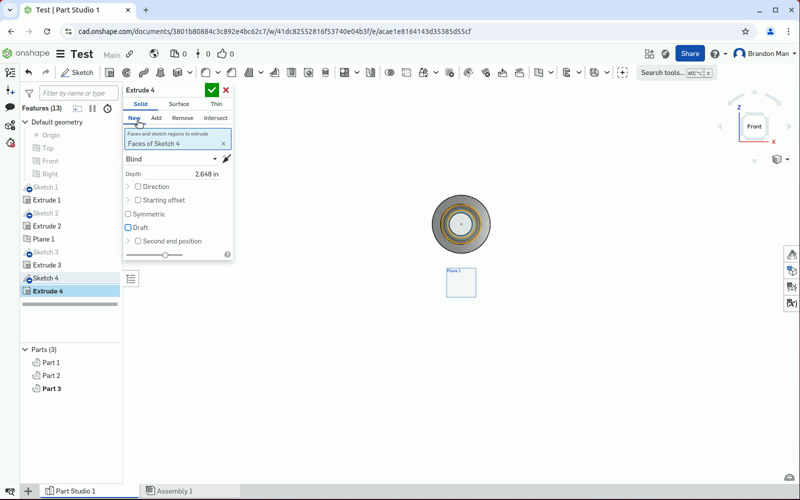
key(space)
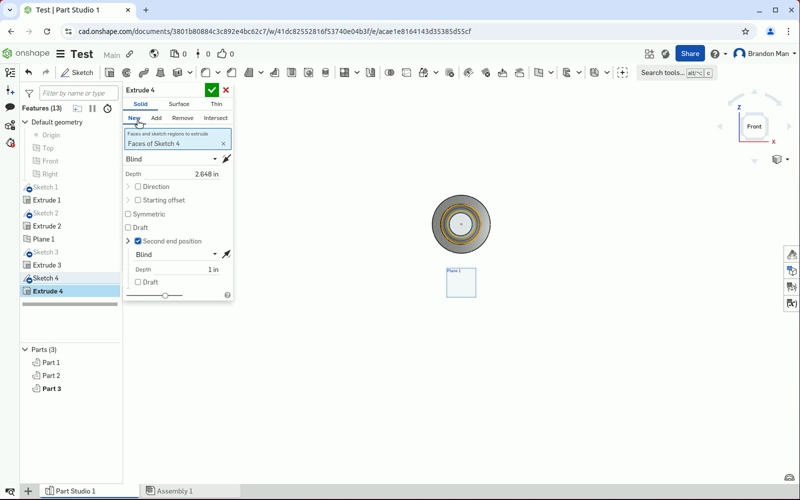
key(tab, 3)
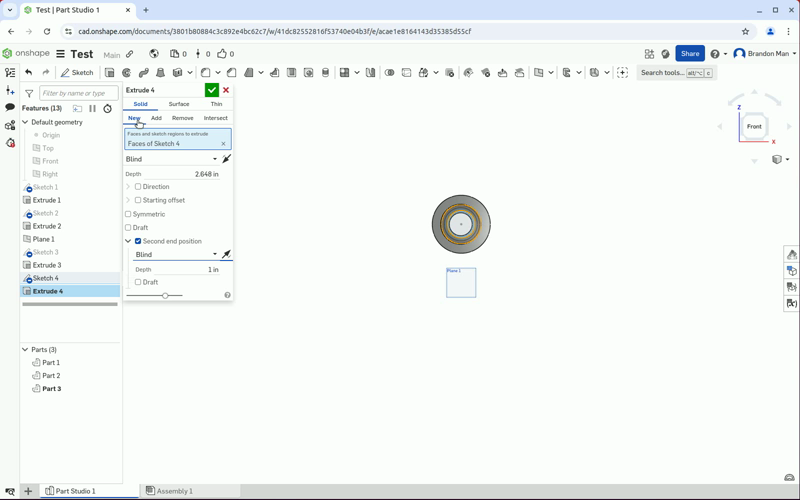
text(19.257)
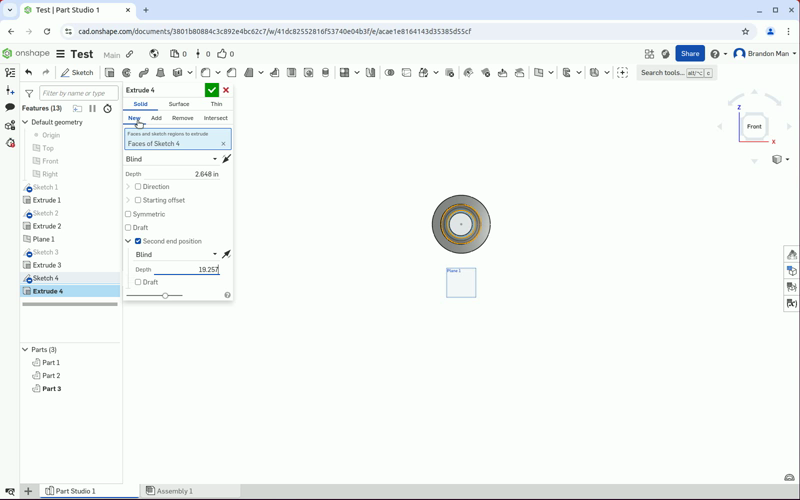
key(enter)
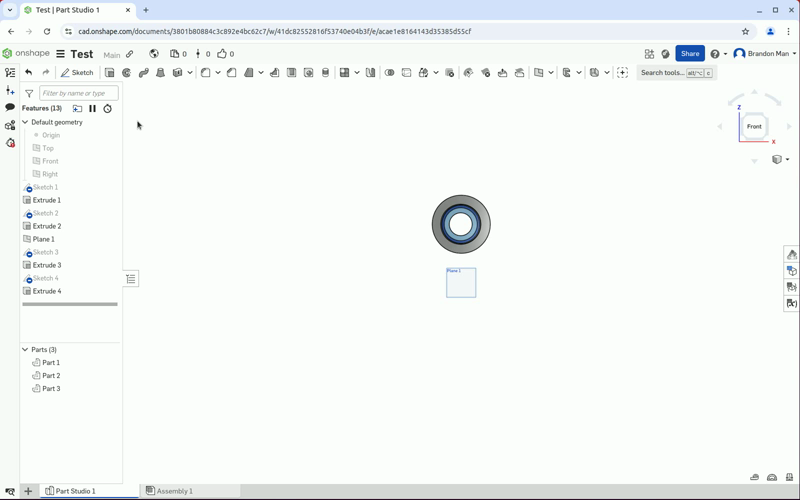
key(shift+h)
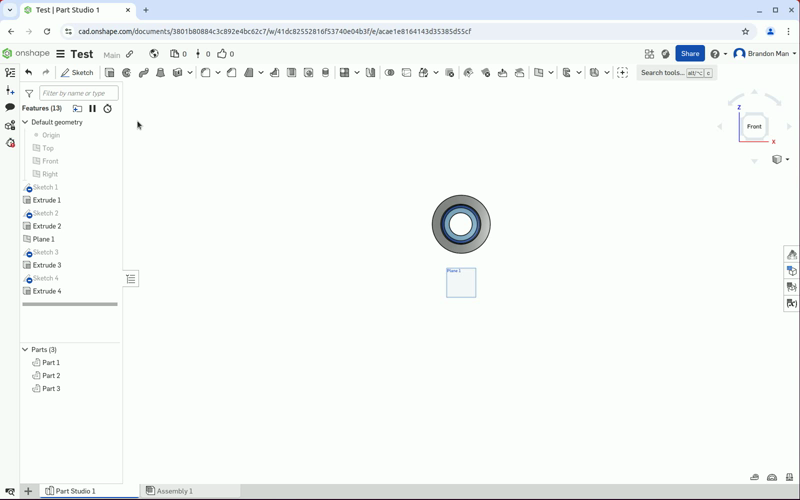
key(shift+h)
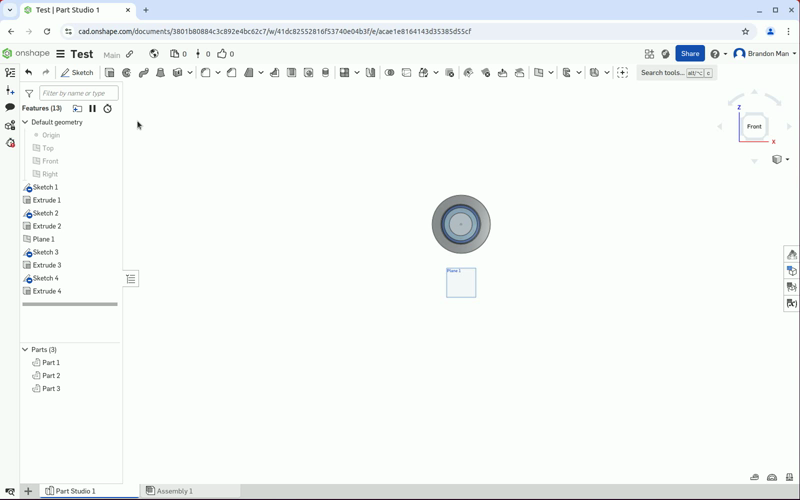
key(shift+7)
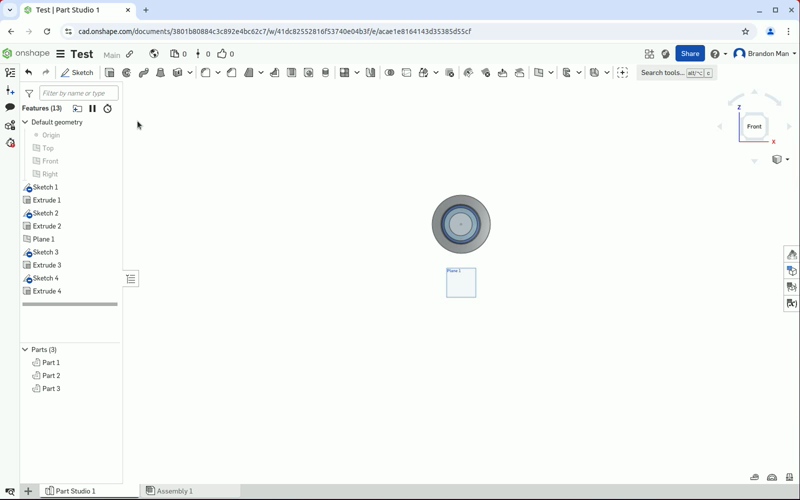
key(left, 2)
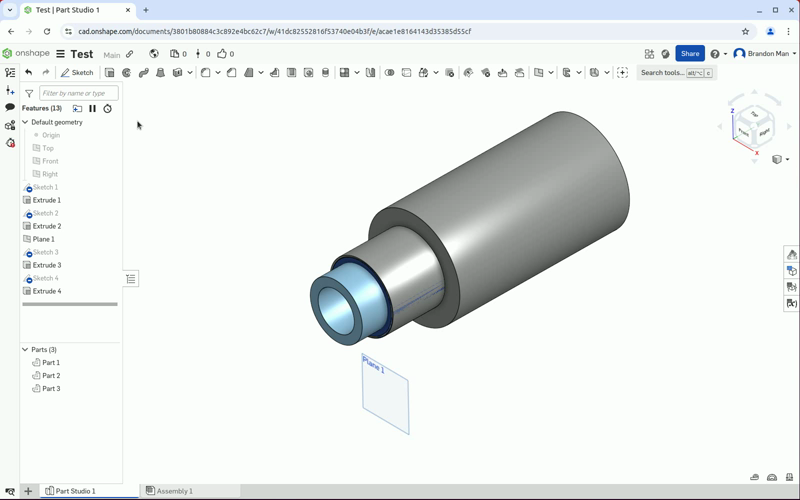
key(down, 2)
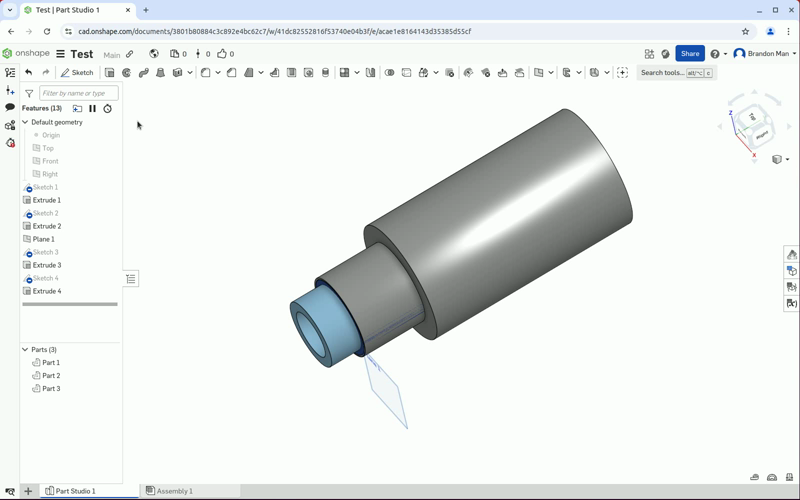
key(up, 2)
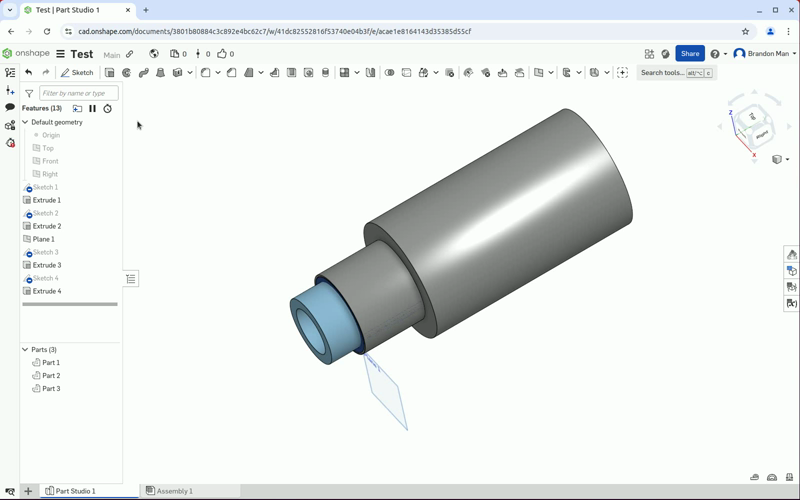
key(right, 2)
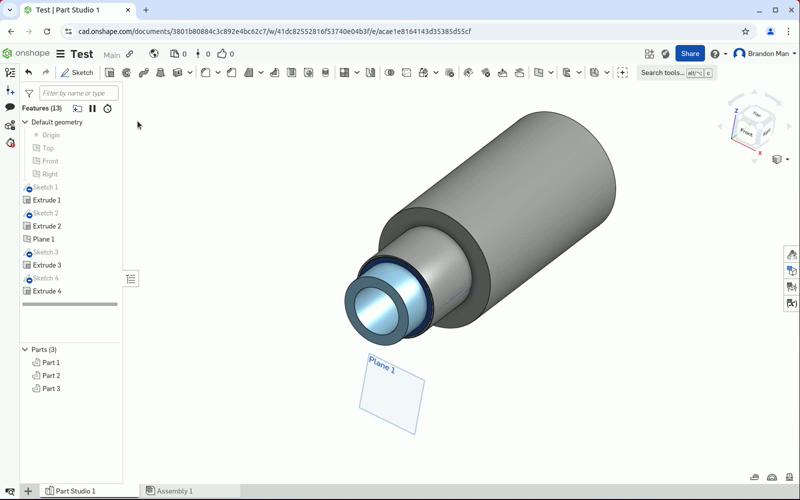
mouse_move(73, 189)
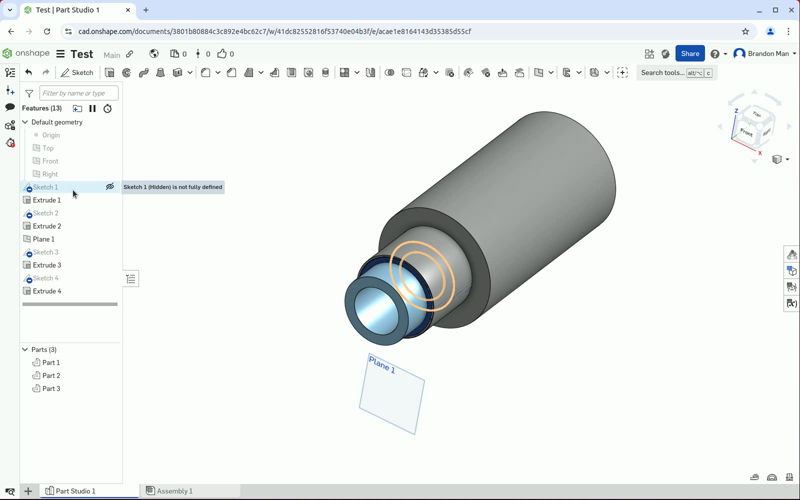
click(73, 189)